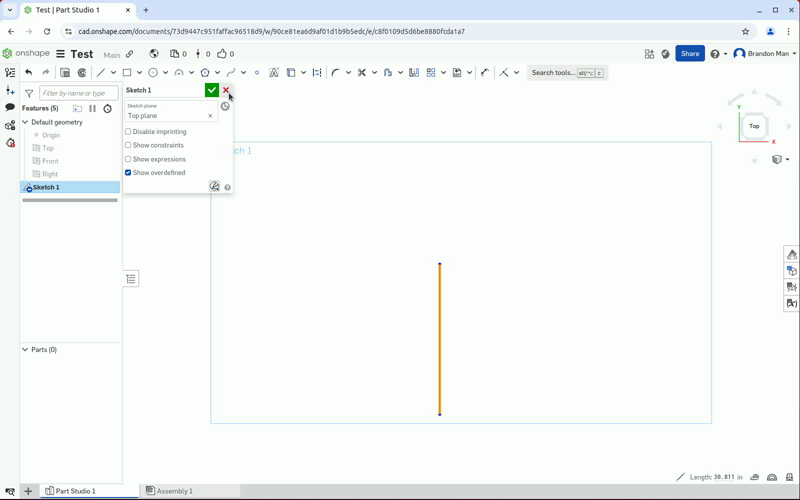
key(shift+h)
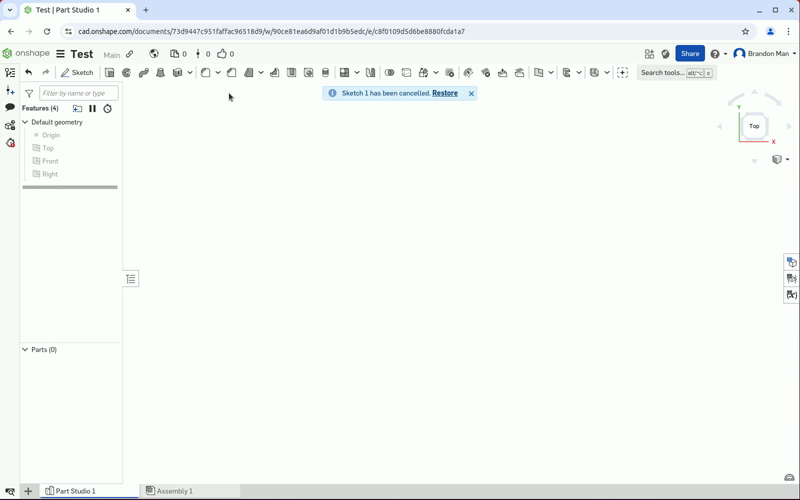
mouse_move(73, 352)
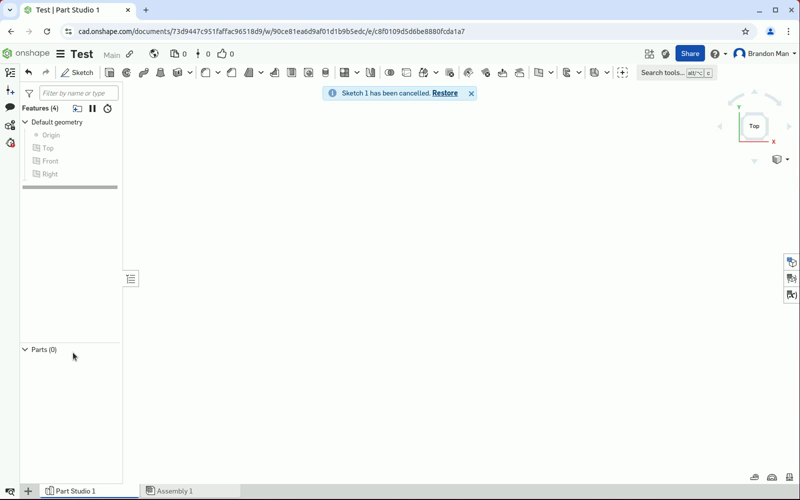
key(y)
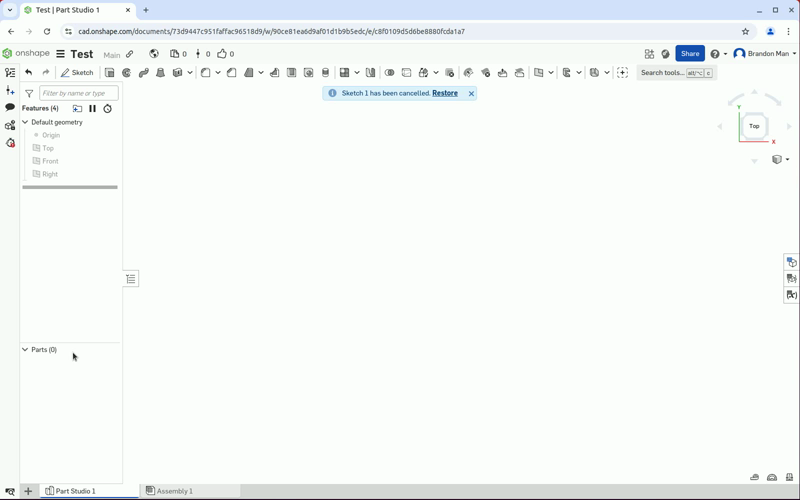
key(shift+p)
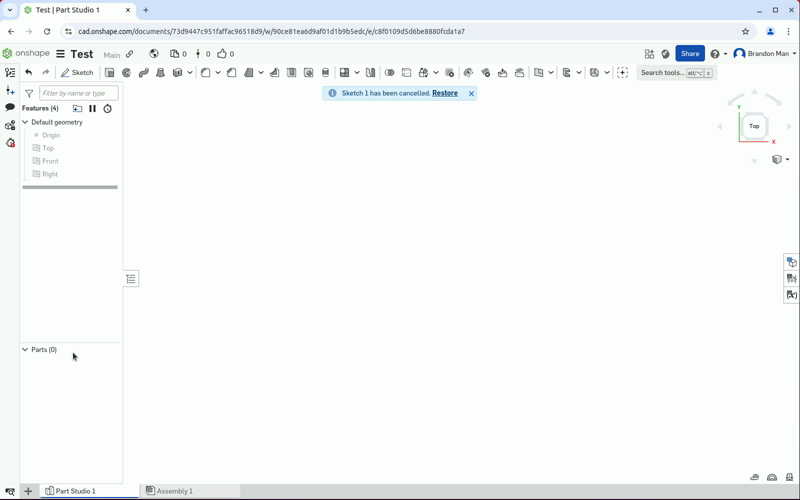
key(space)
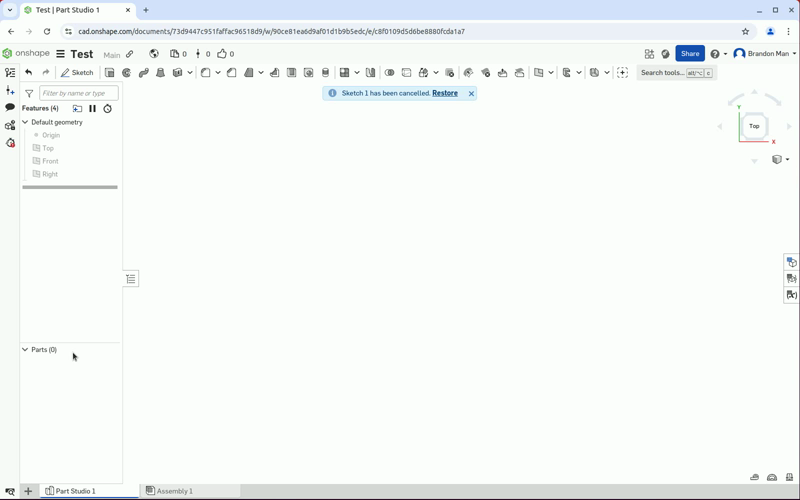
key_down(shift)
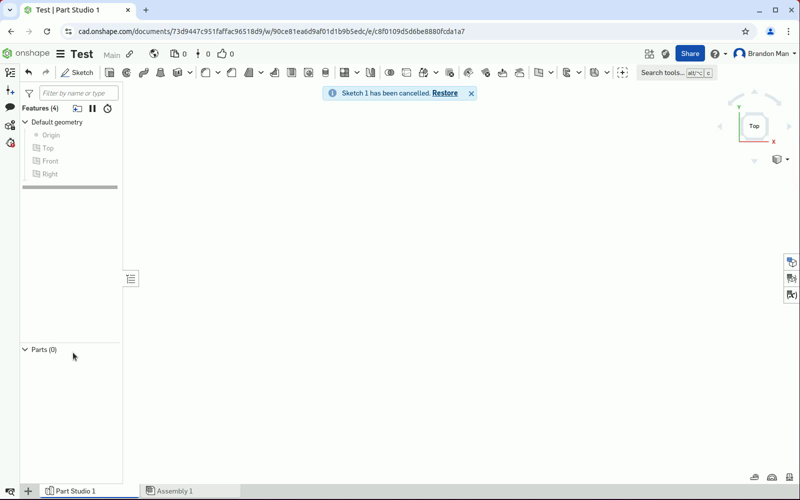
key(up)
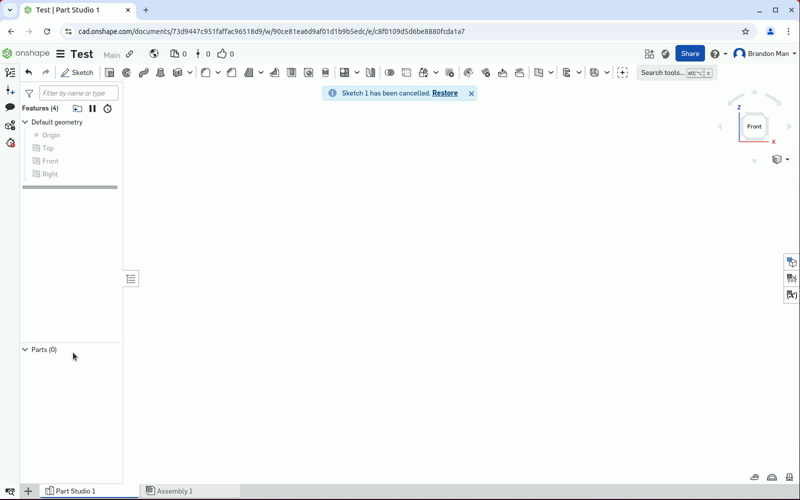
key_up(shift)
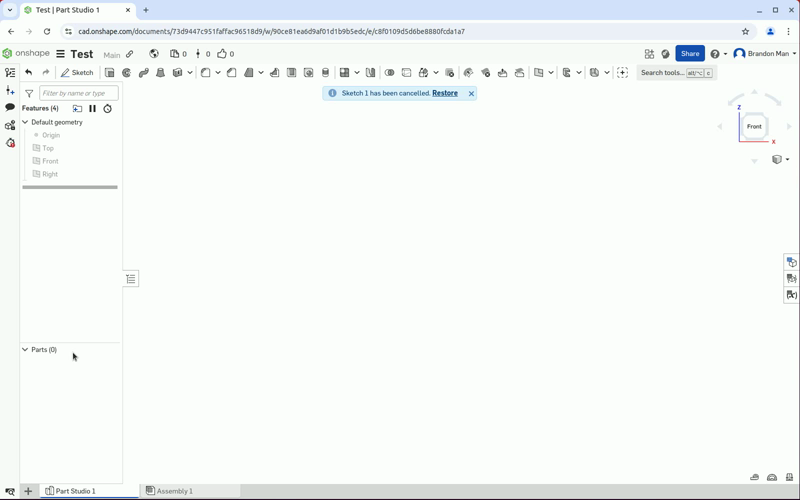
mouse_move(73, 352)
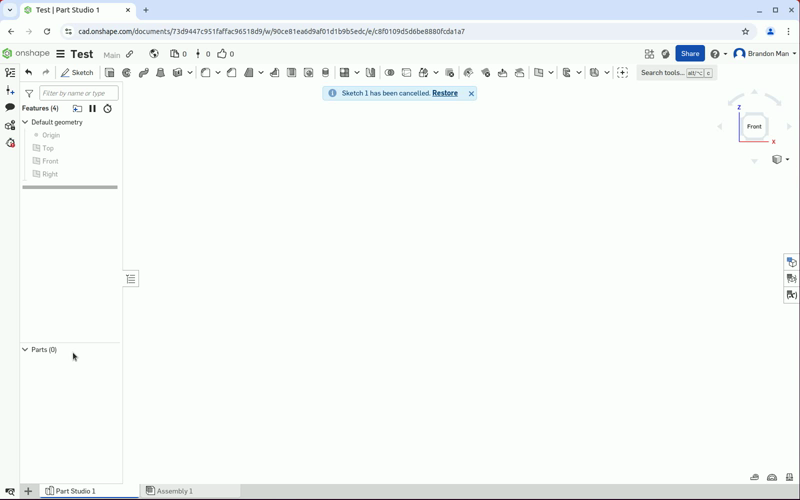
key(shift+y)
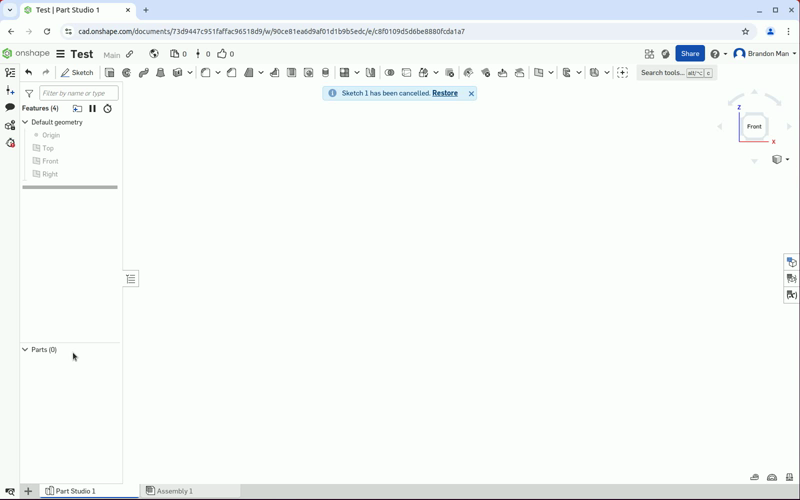
key(shift+s)
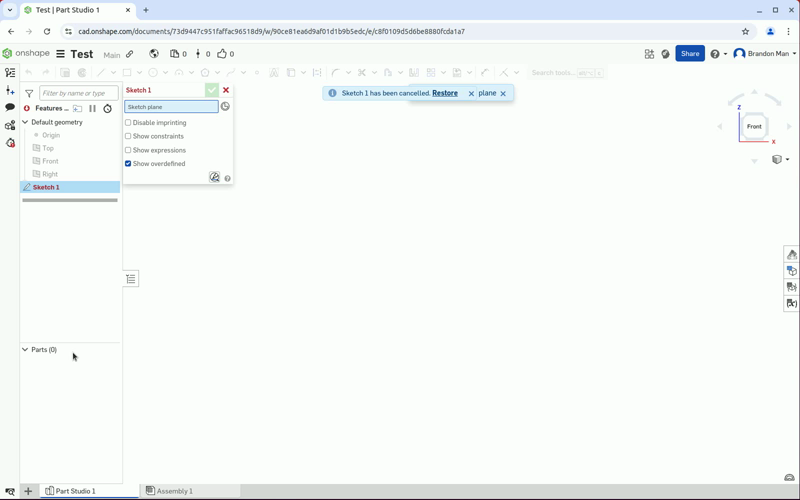
mouse_move(73, 163)
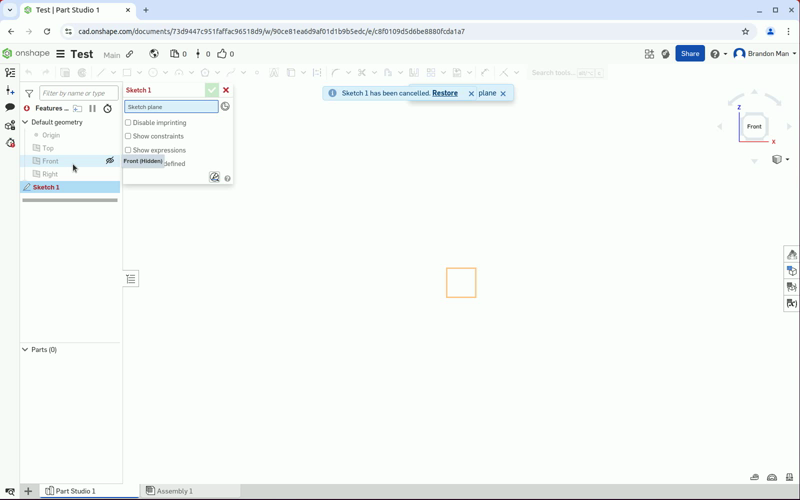
click(73, 163)
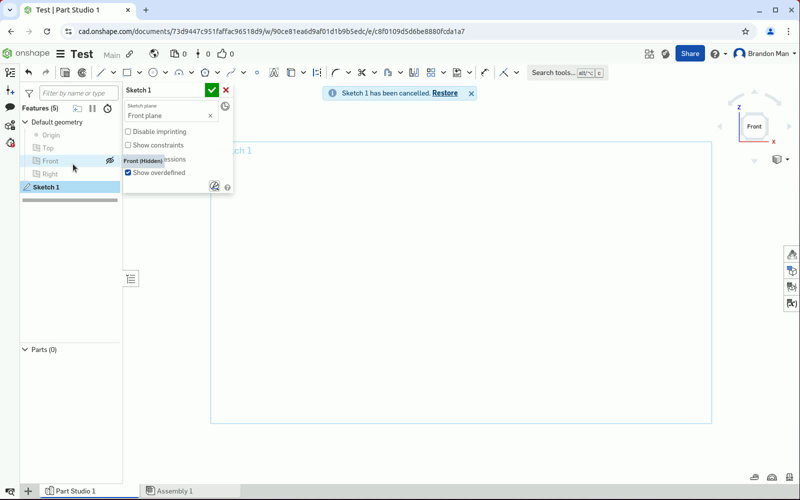
mouse_move(73, 352)
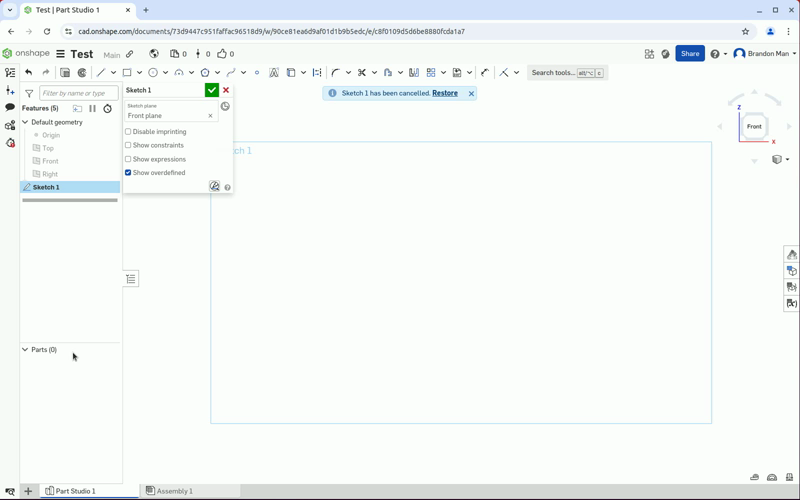
key(y)
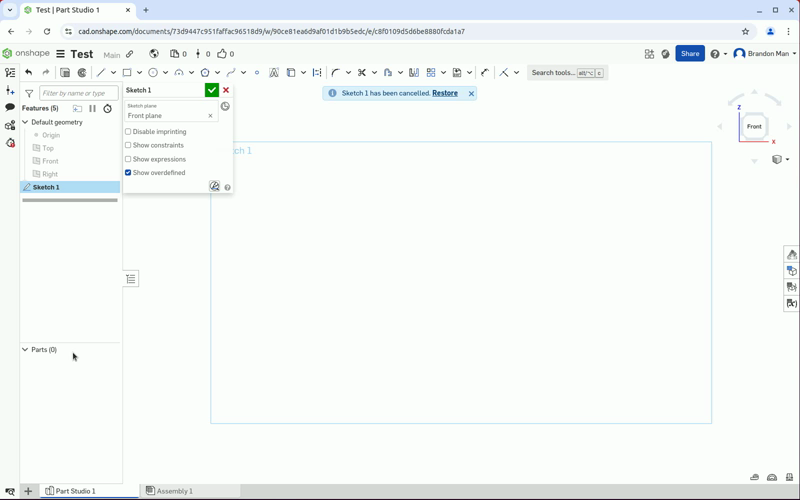
key(l)
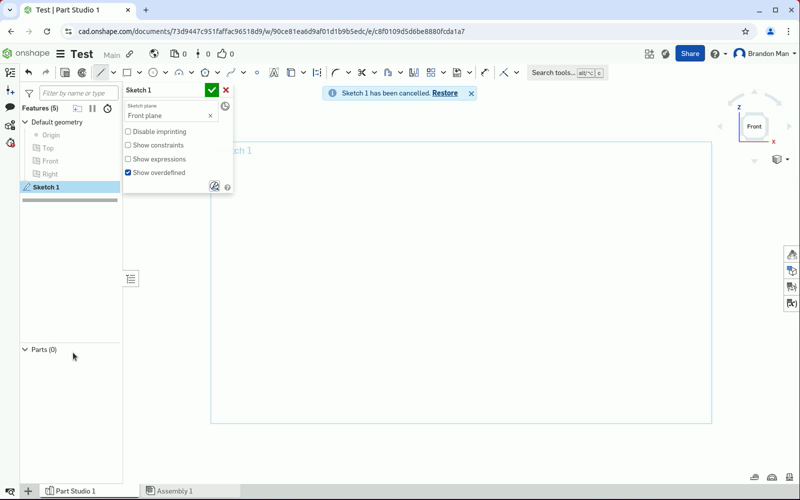
key_down(shift)
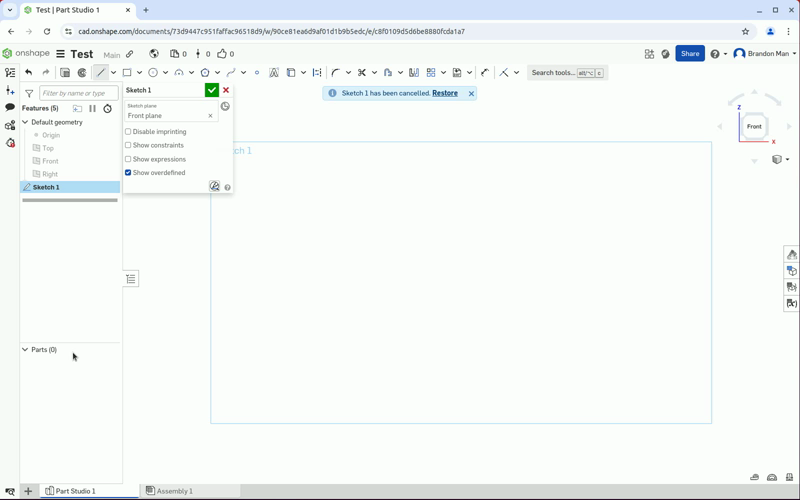
mouse_move(460, 282)
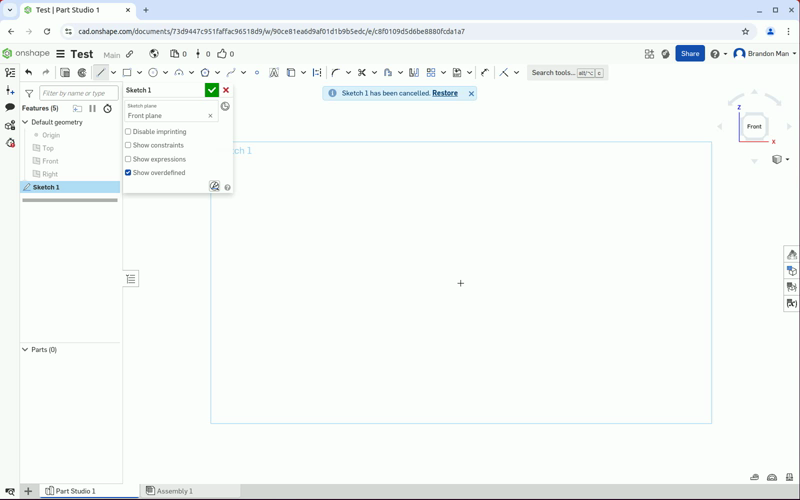
click(460, 282)
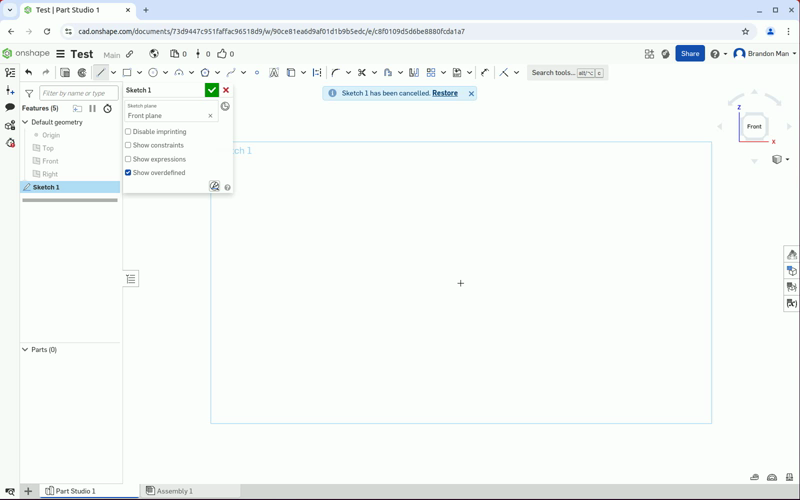
key_up(shift)
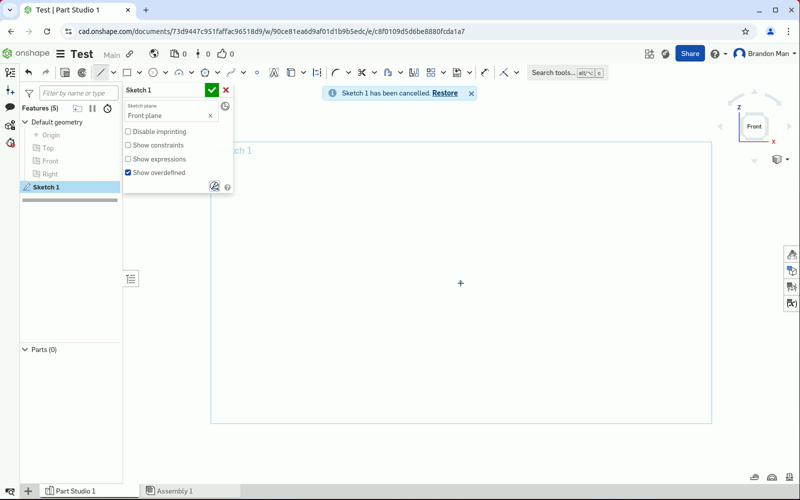
key_down(shift)
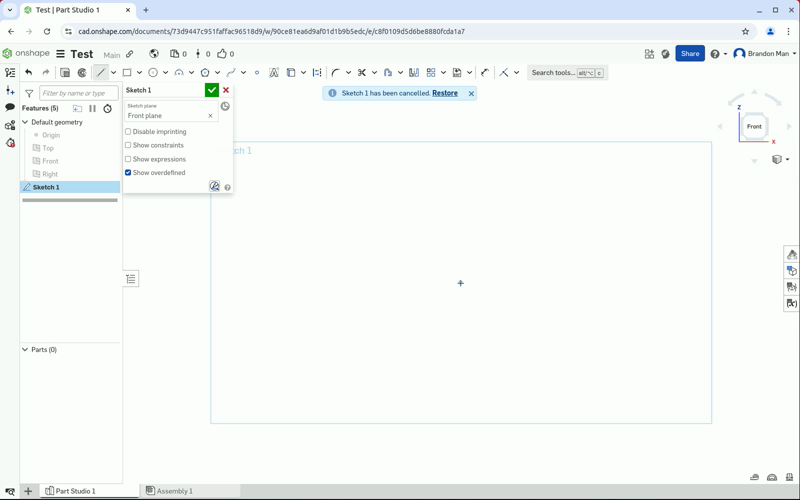
mouse_move(490, 282)
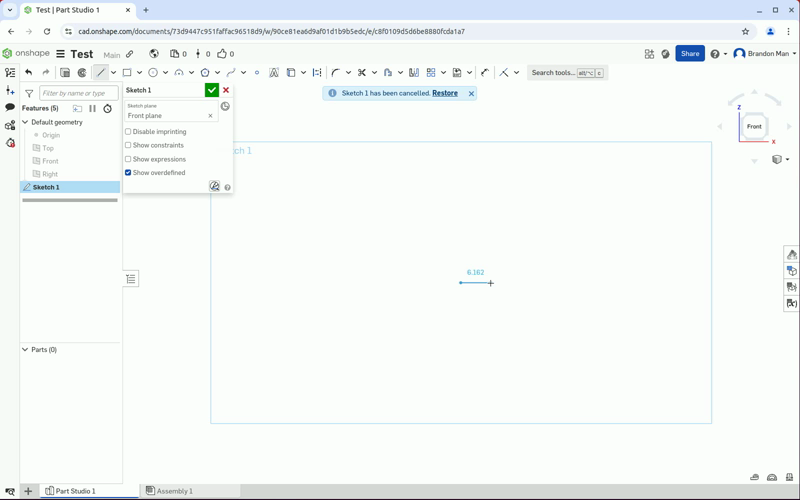
mouse_move(489, 282)
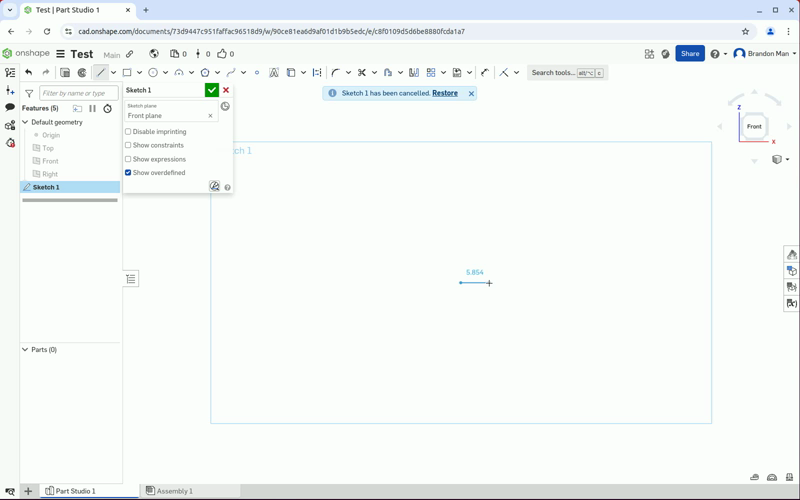
click(489, 282)
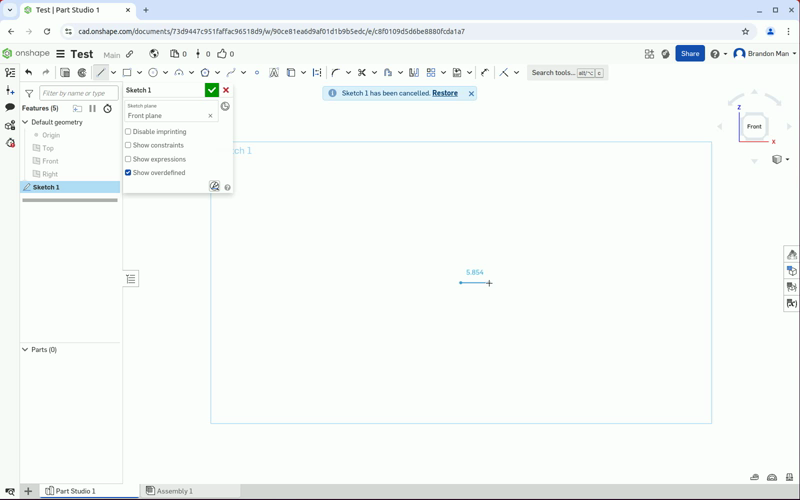
key_up(shift)
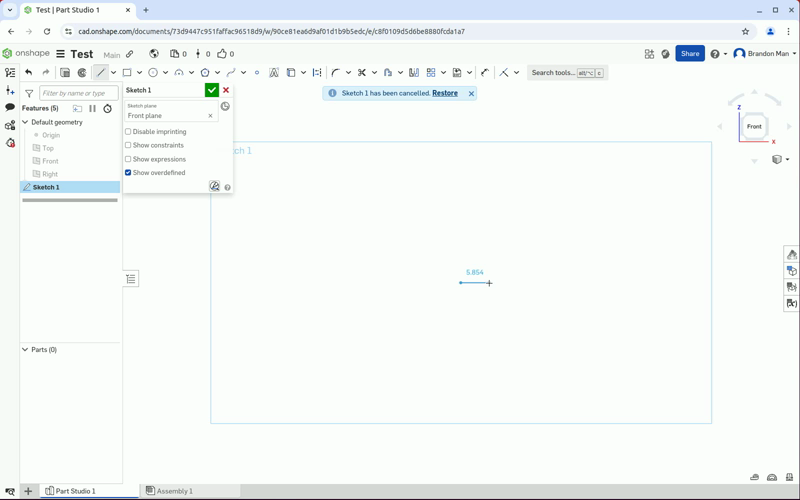
key_down(shift)
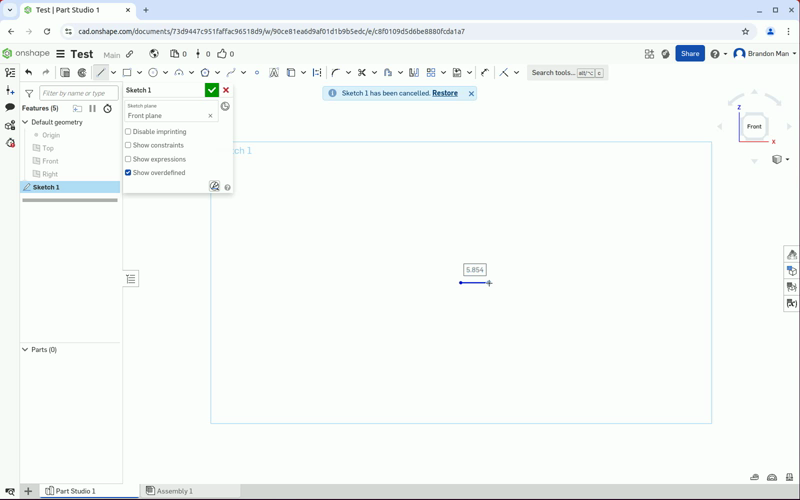
mouse_move(489, 170)
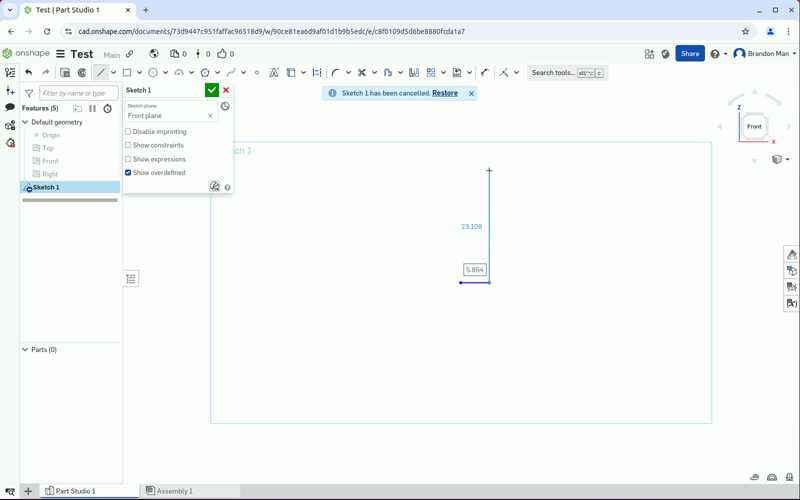
click(489, 170)
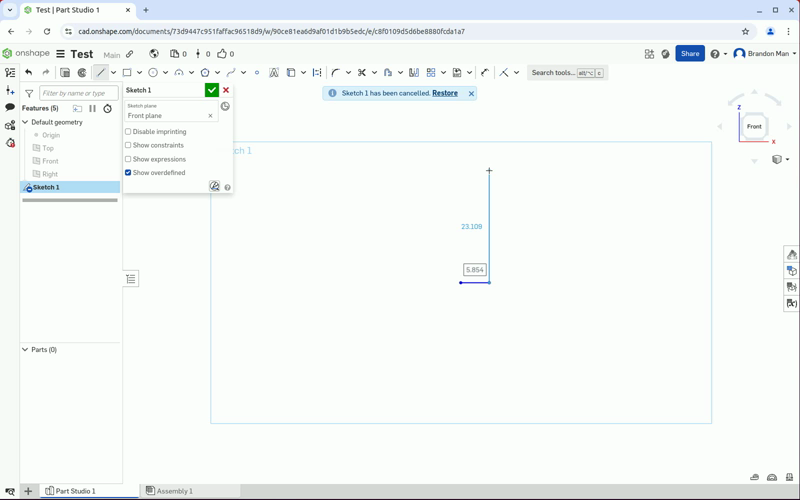
key_up(shift)
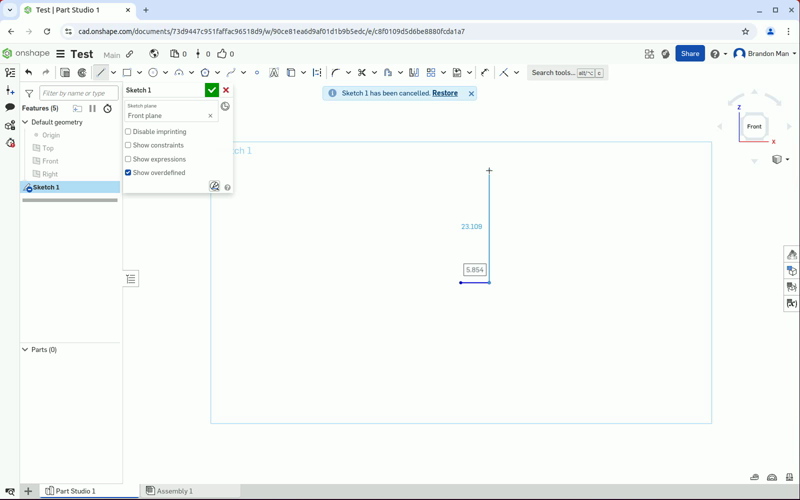
key_down(shift)
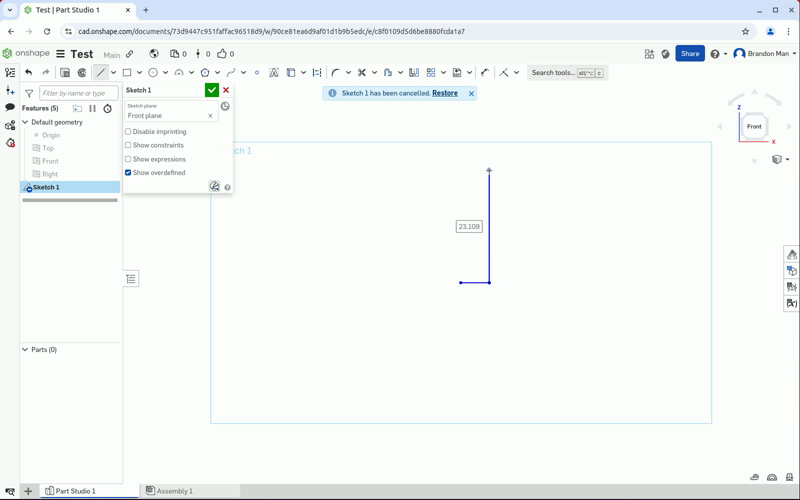
mouse_move(519, 170)
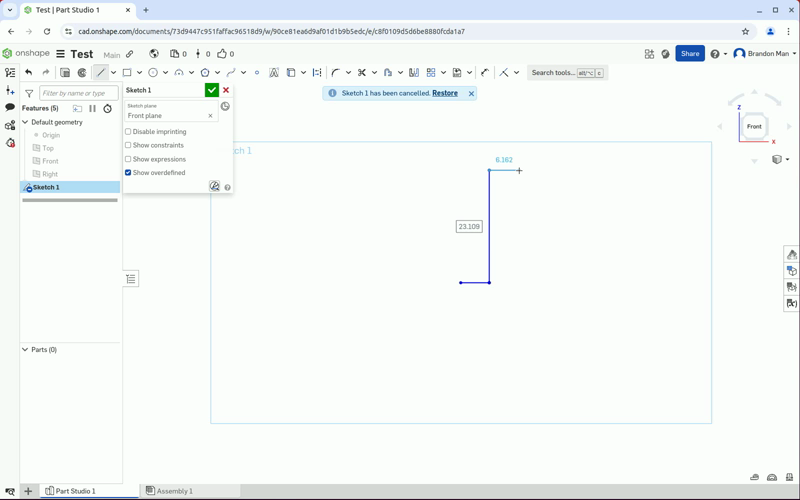
mouse_move(460, 170)
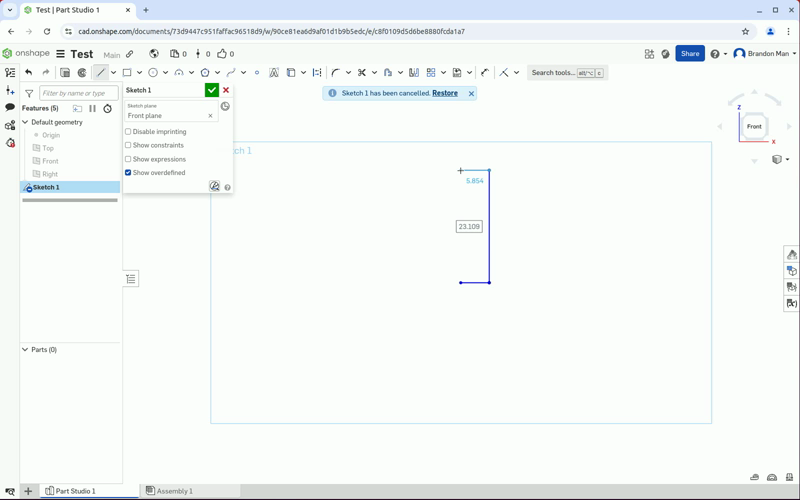
click(460, 170)
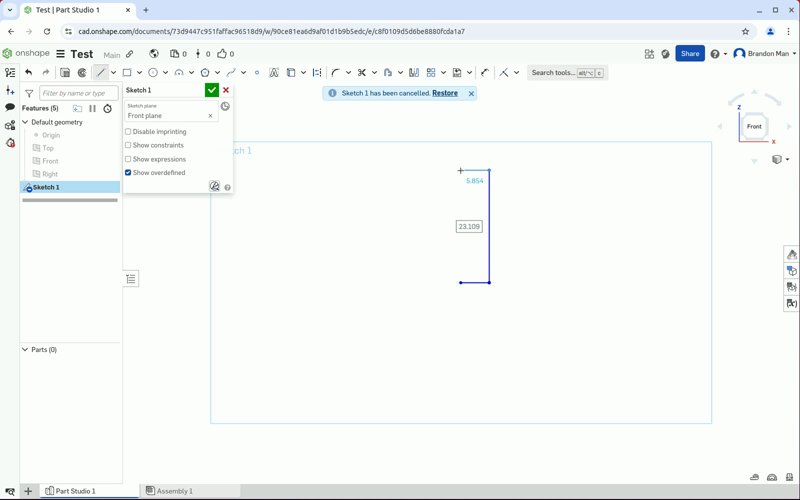
key_up(shift)
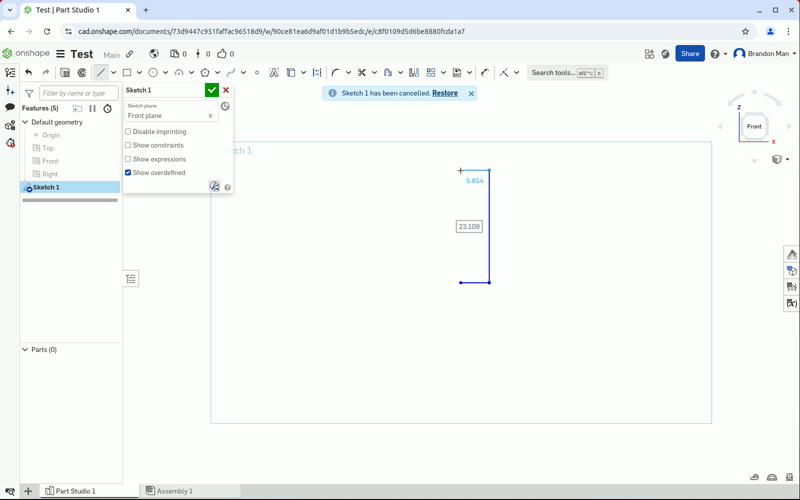
key_down(shift)
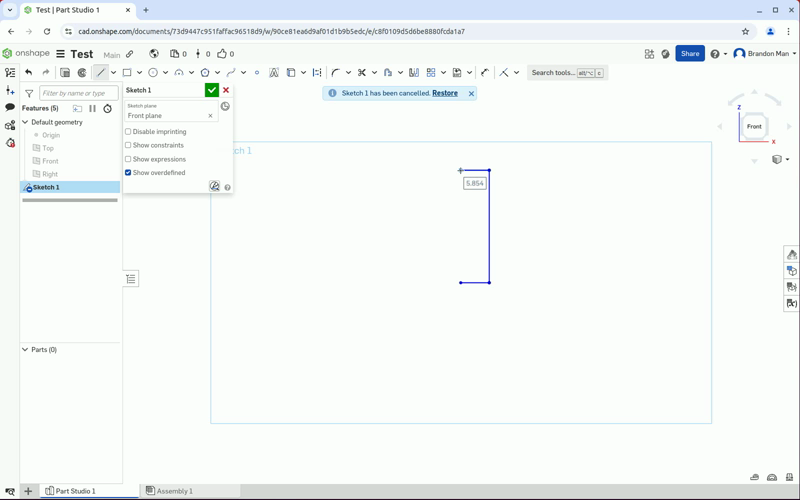
mouse_move(460, 282)
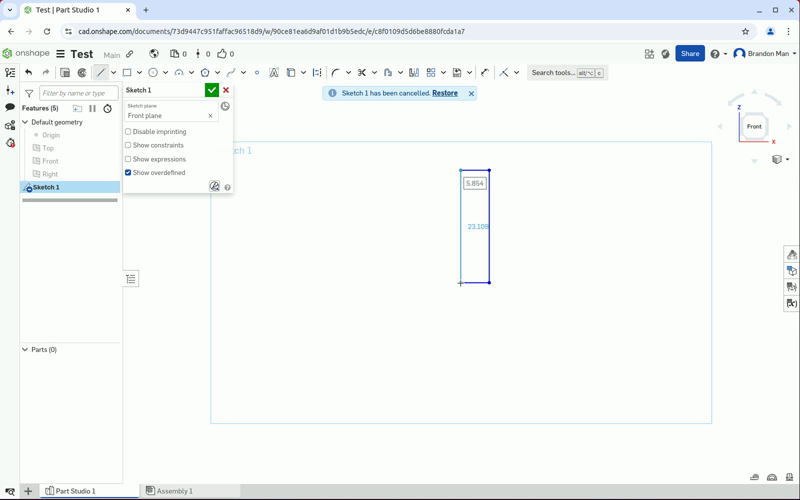
key_up(shift)
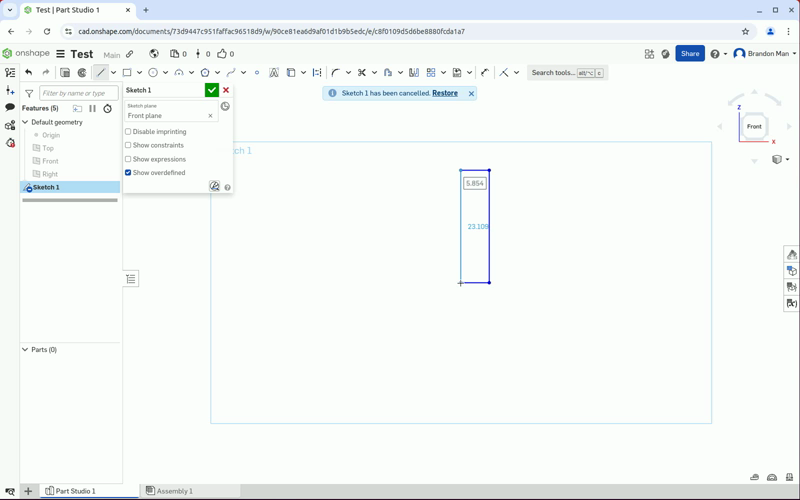
click(460, 282)
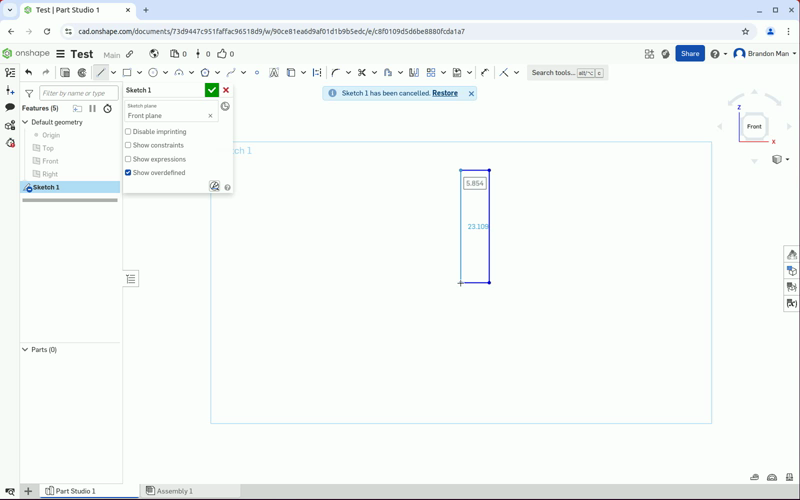
key(esc)
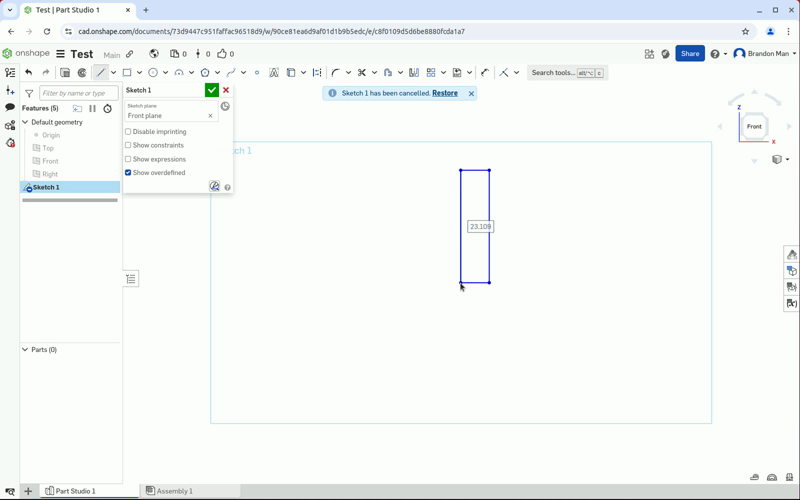
mouse_move(463, 187)
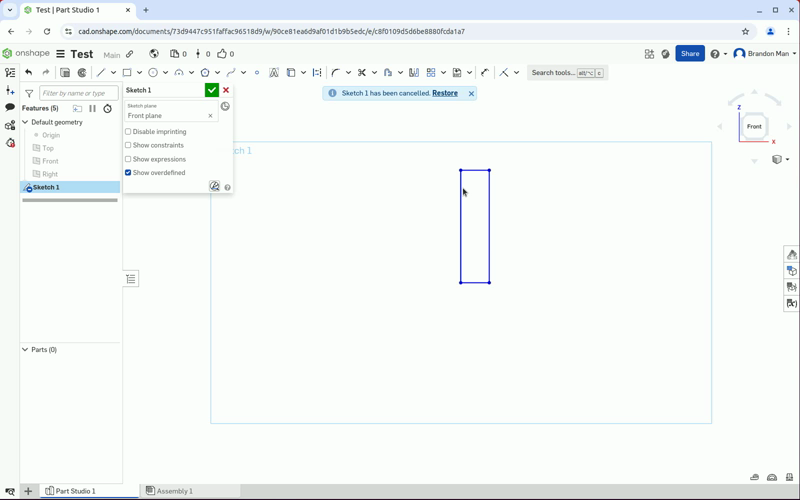
click(463, 187)
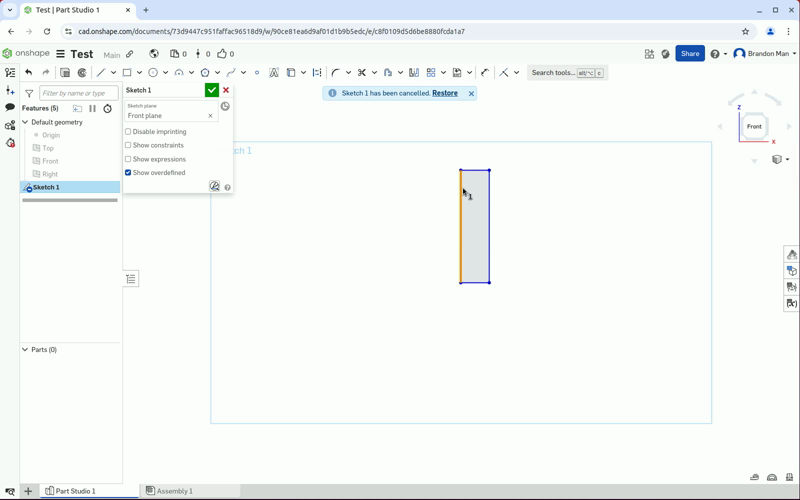
mouse_move(73, 352)
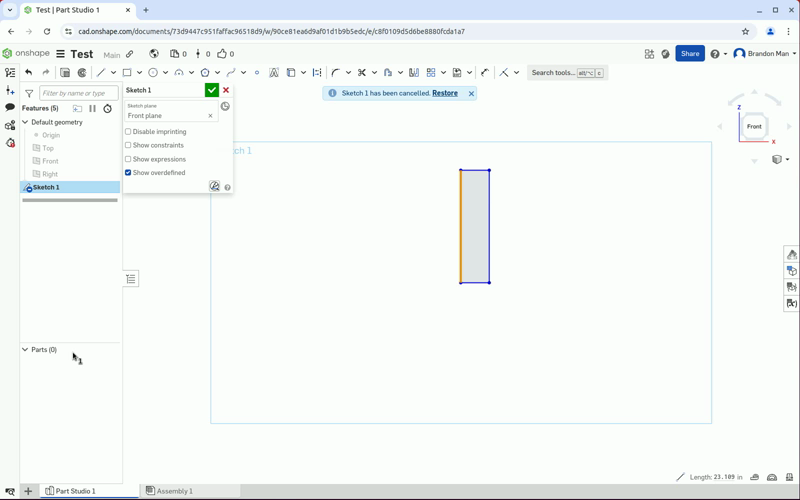
key(shift+y)
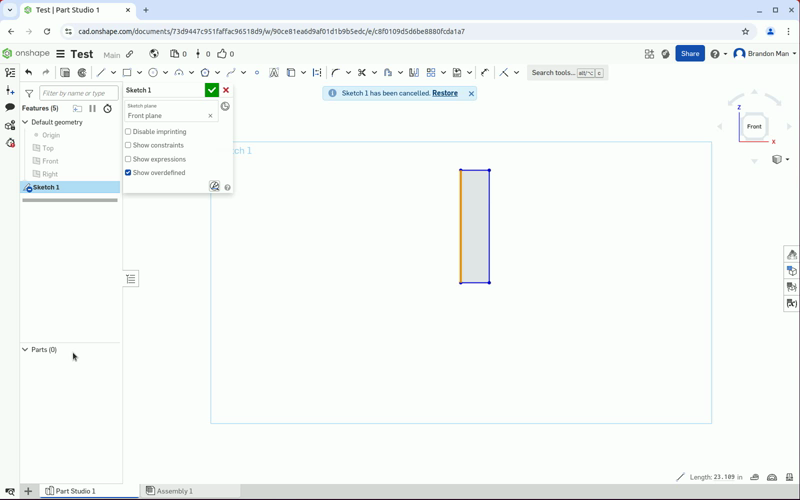
key(shift+e)
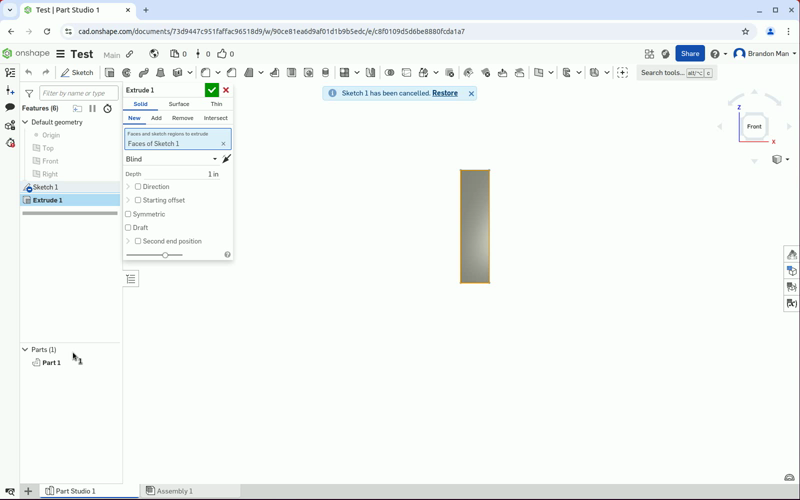
mouse_move(143, 106)
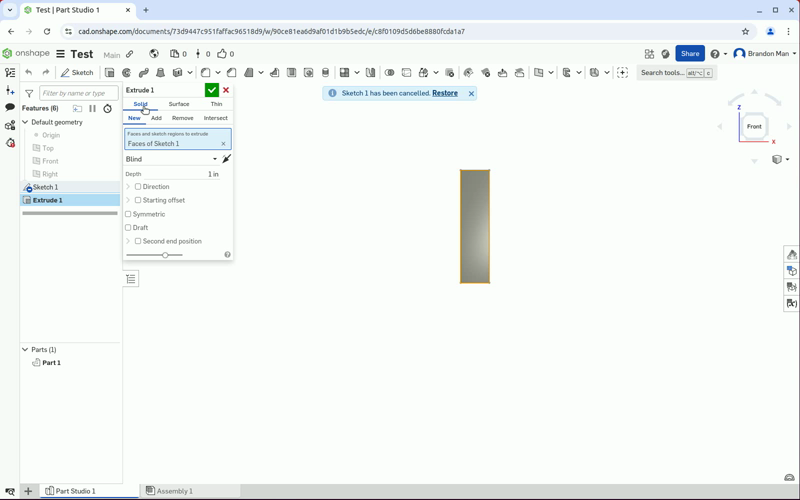
click(143, 106)
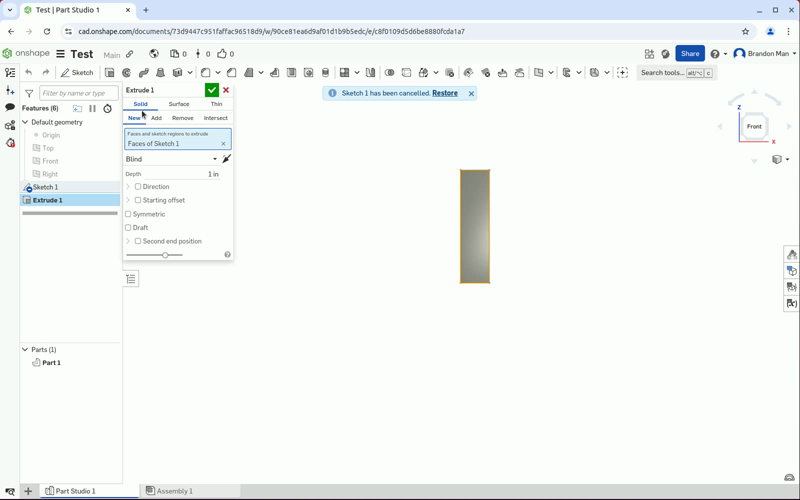
mouse_move(137, 120)
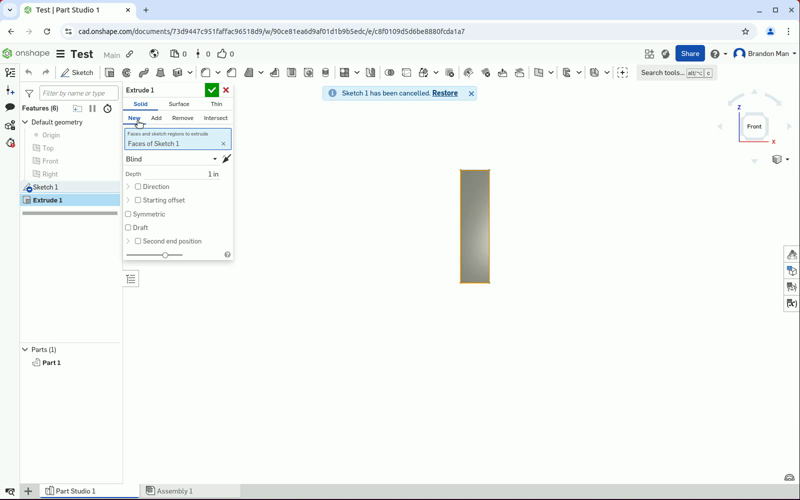
click(137, 120)
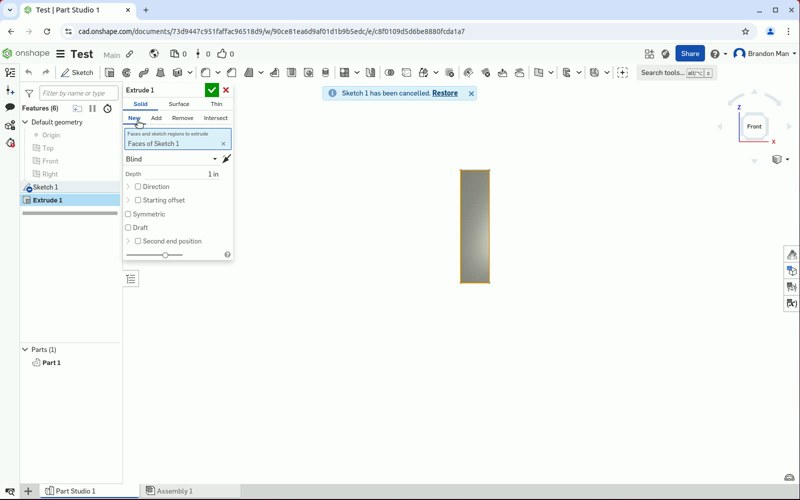
key(tab, 4)
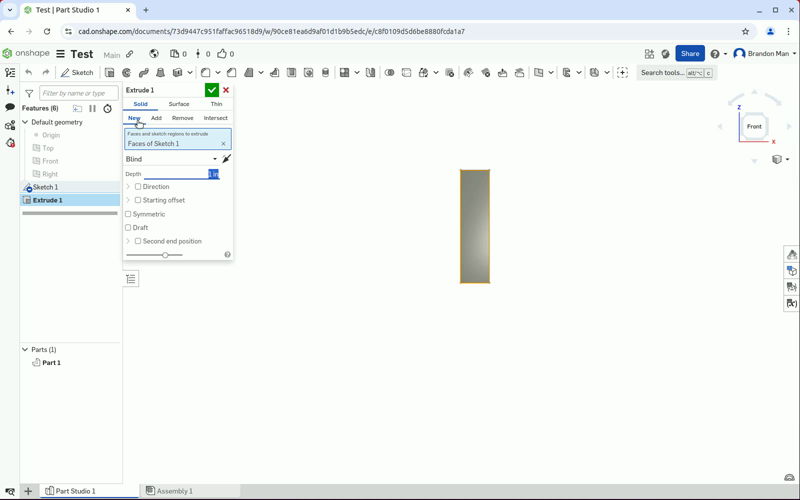
text(-23.108)
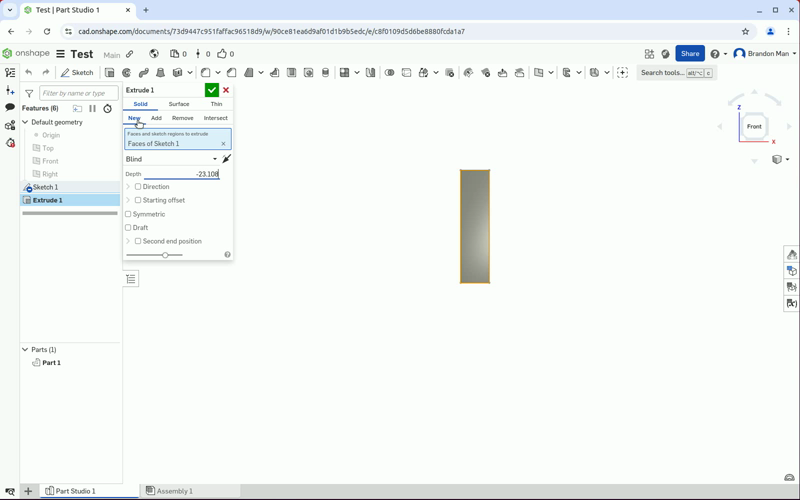
key(enter)
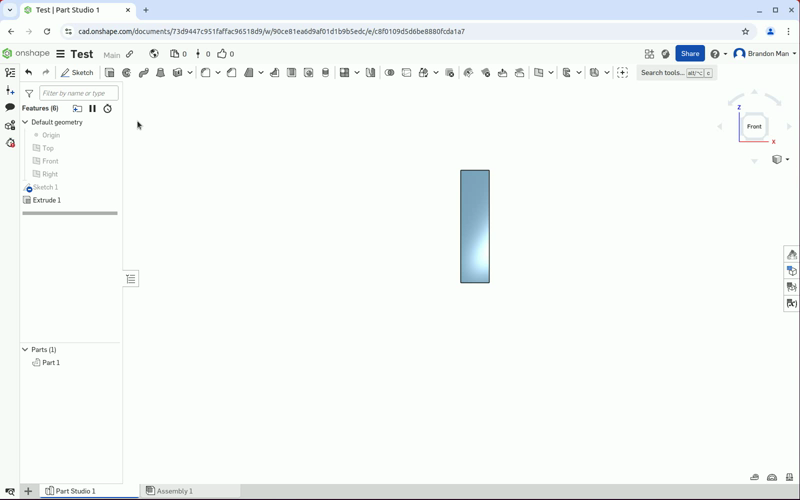
key(shift+h)
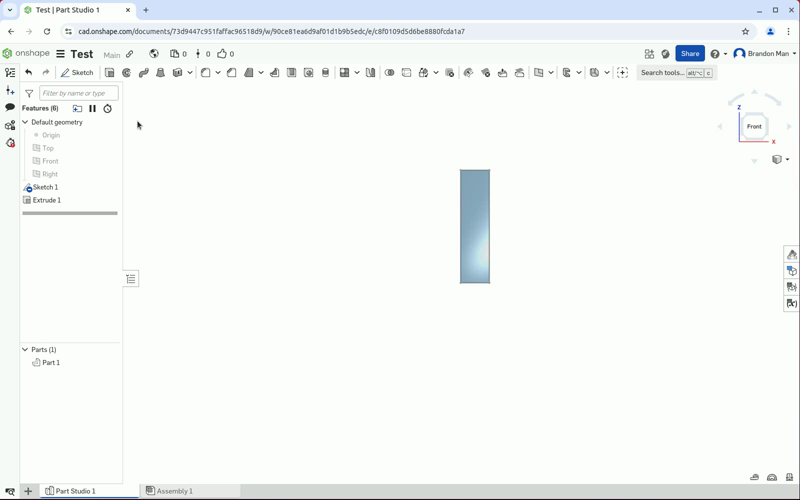
key(shift+h)
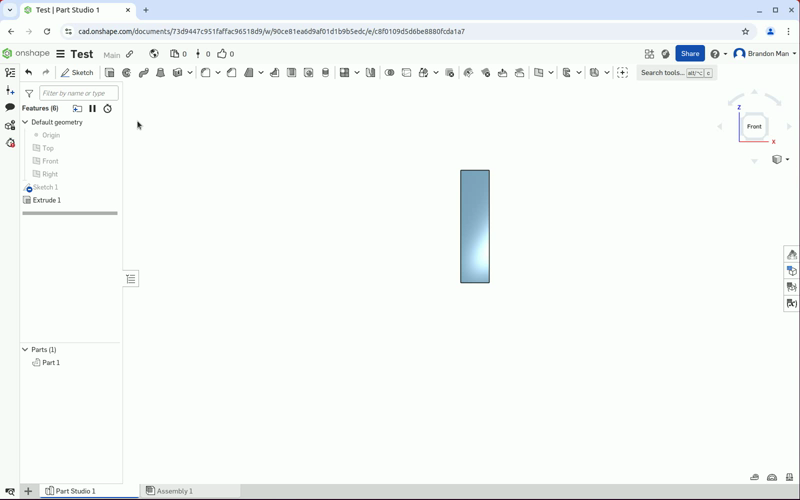
mouse_move(73, 189)
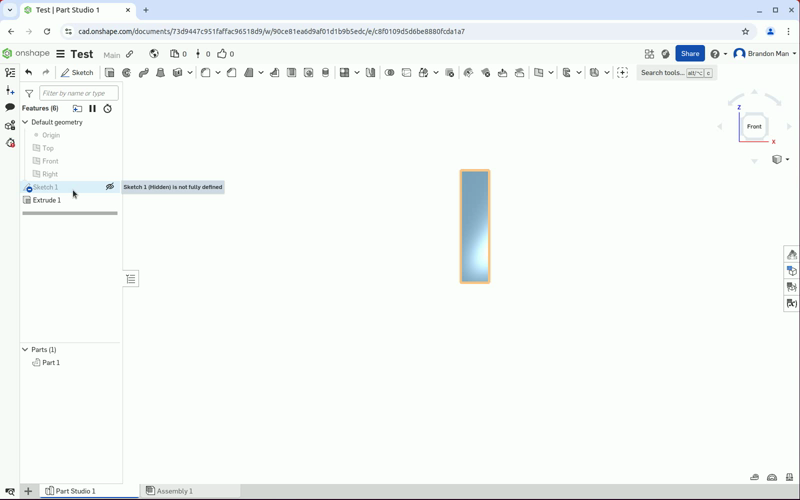
click(73, 189)
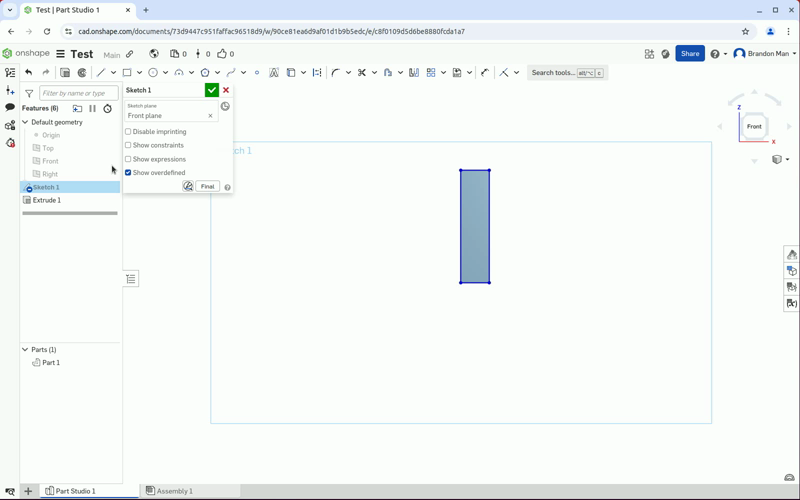
mouse_move(229, 92)
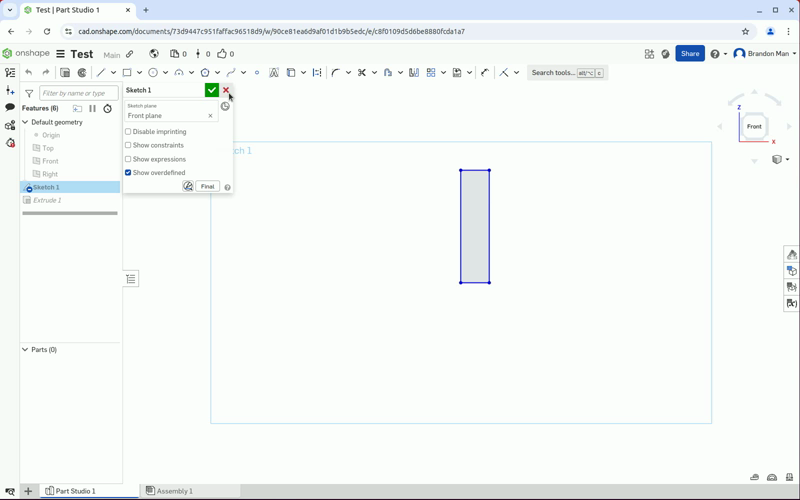
click(229, 92)
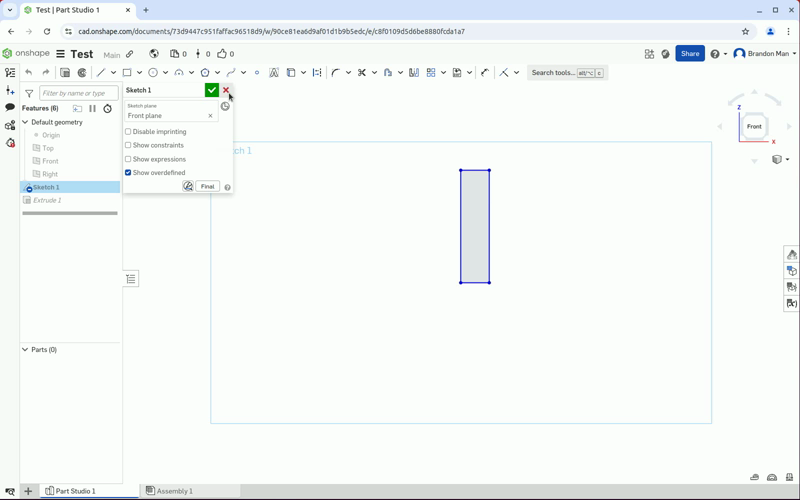
key(shift+s)
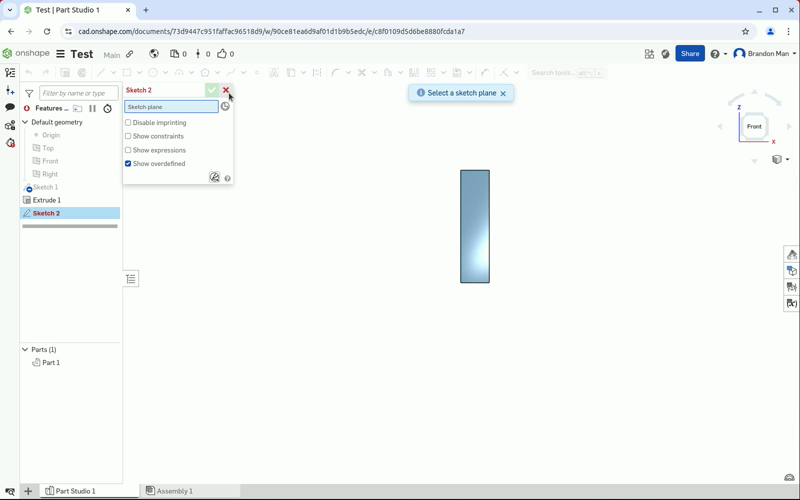
mouse_move(73, 163)
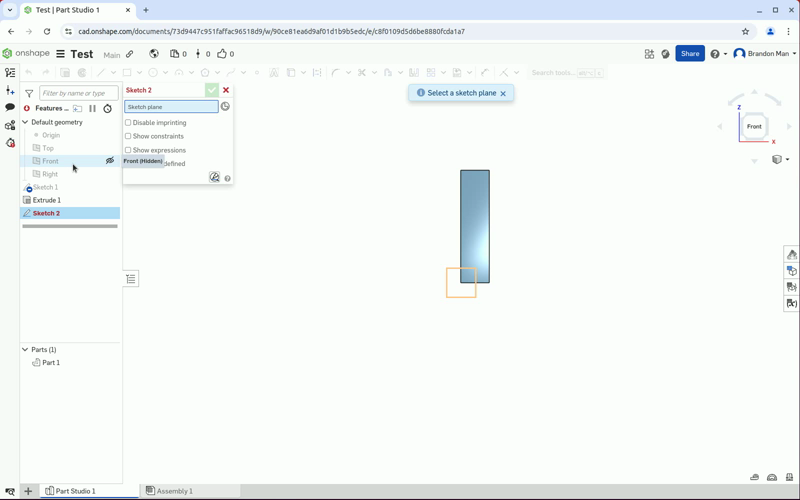
click(73, 163)
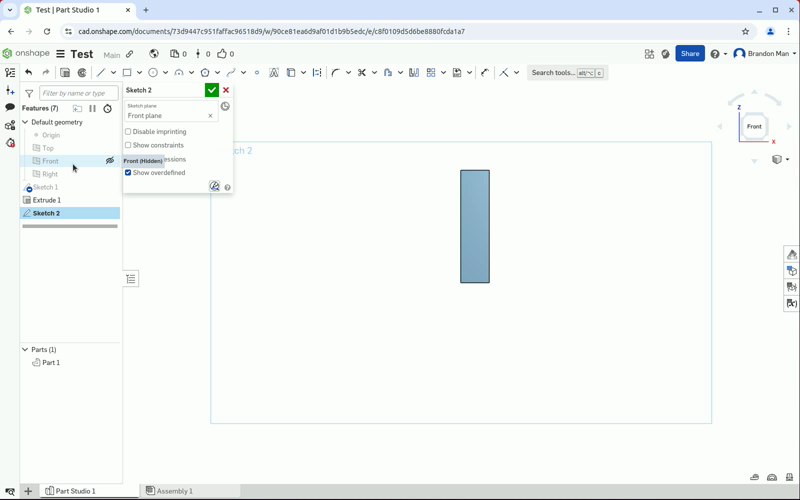
mouse_move(73, 352)
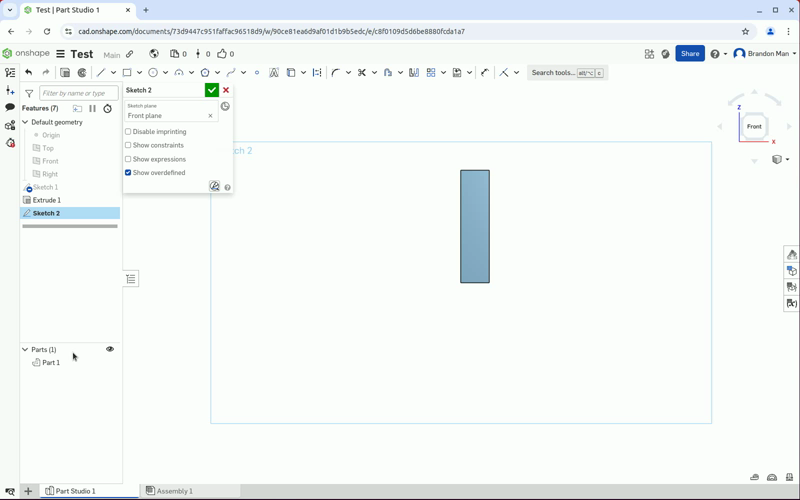
key(y)
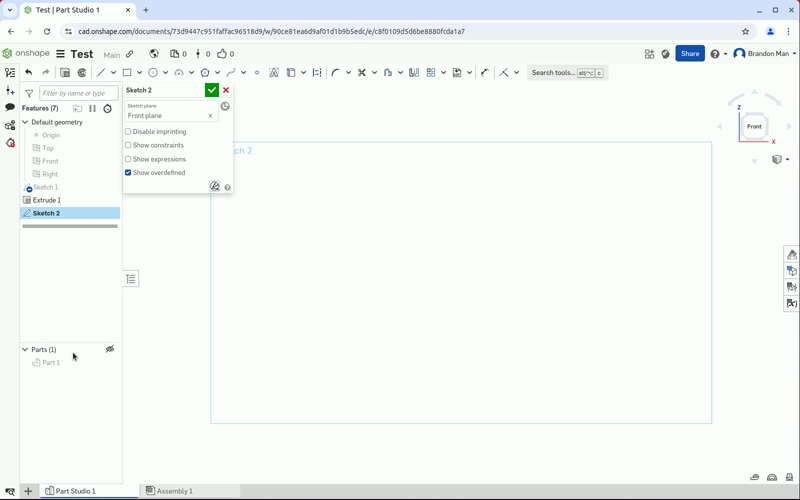
key(l)
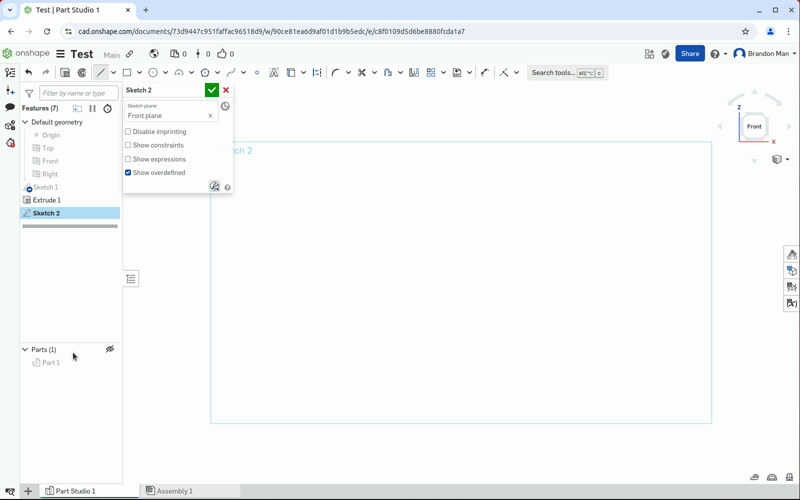
key_down(shift)
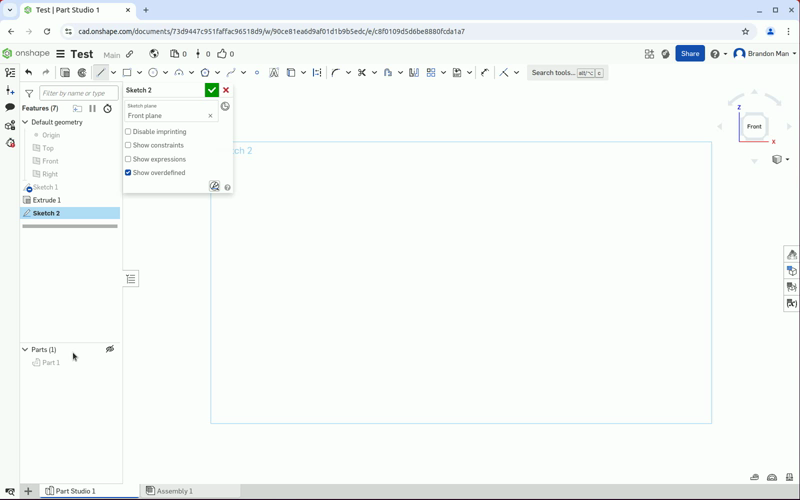
mouse_move(489, 282)
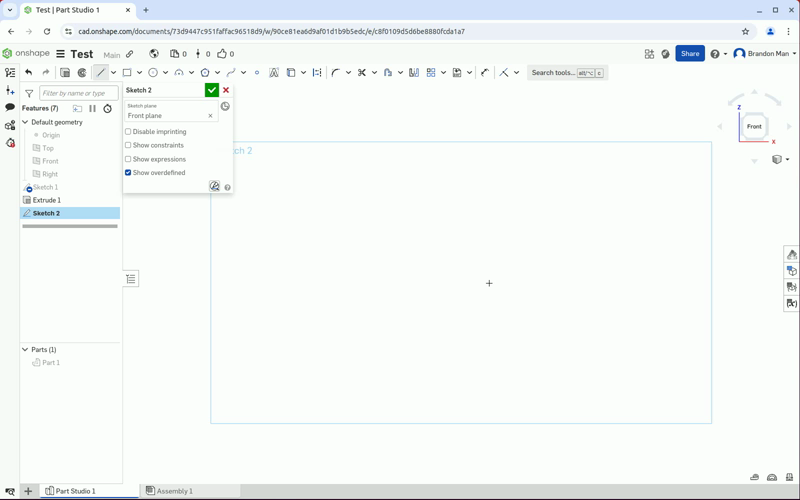
click(489, 282)
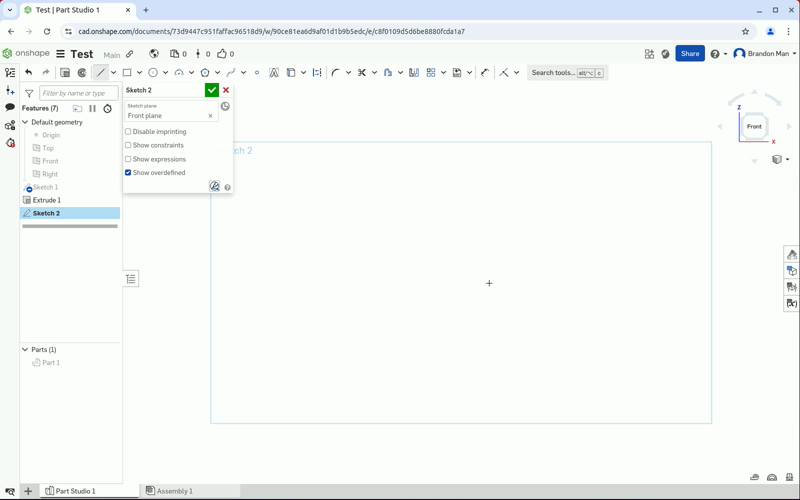
key_up(shift)
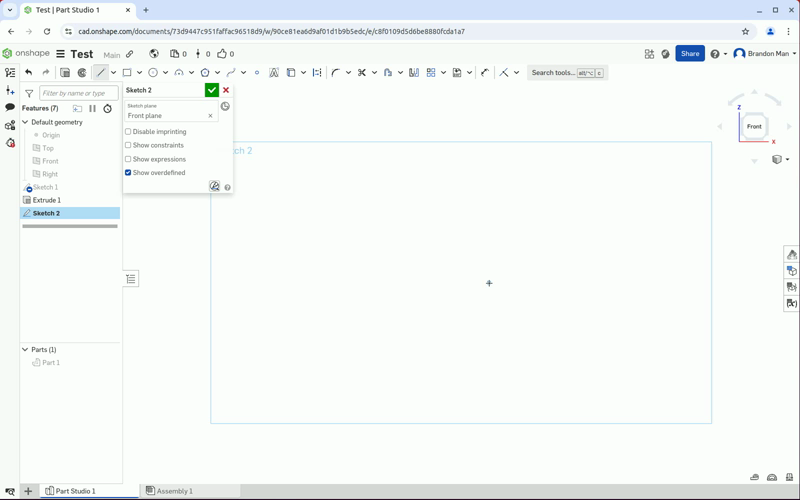
key_down(shift)
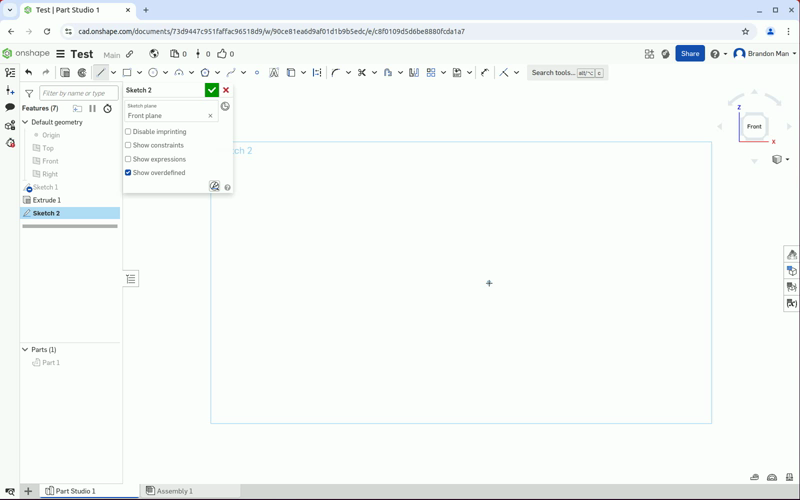
mouse_move(573, 282)
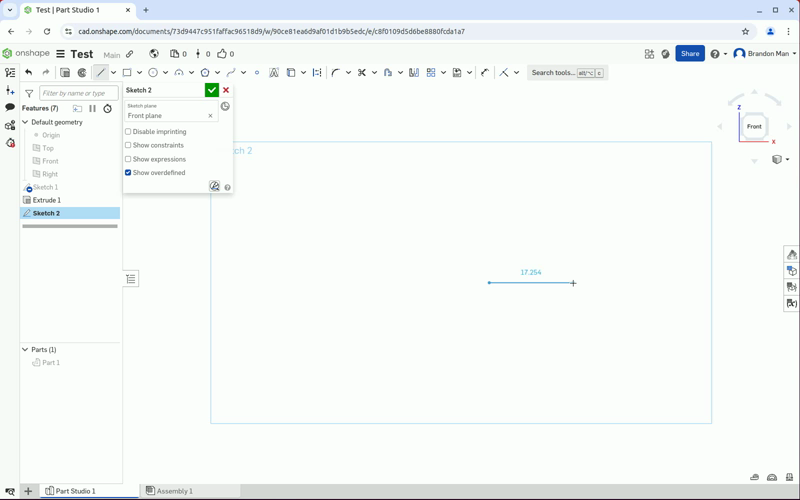
click(573, 282)
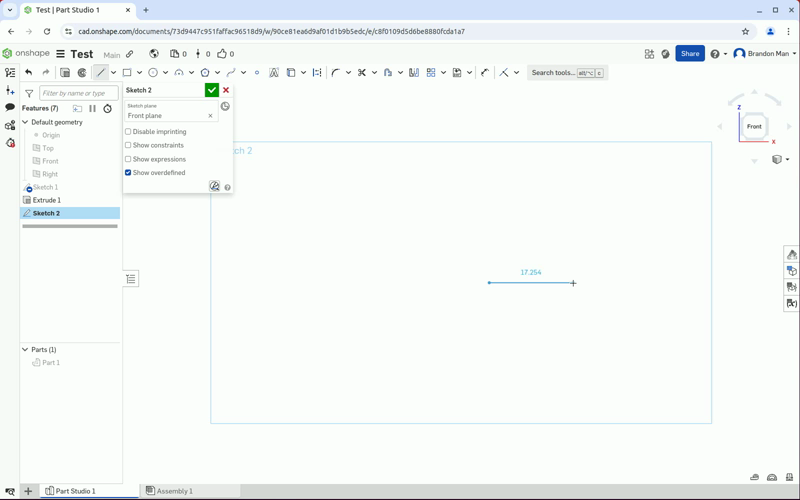
key_up(shift)
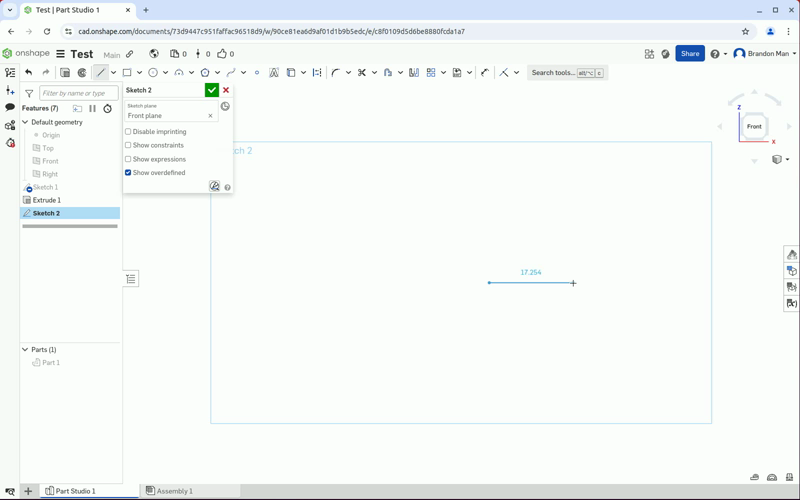
key_down(shift)
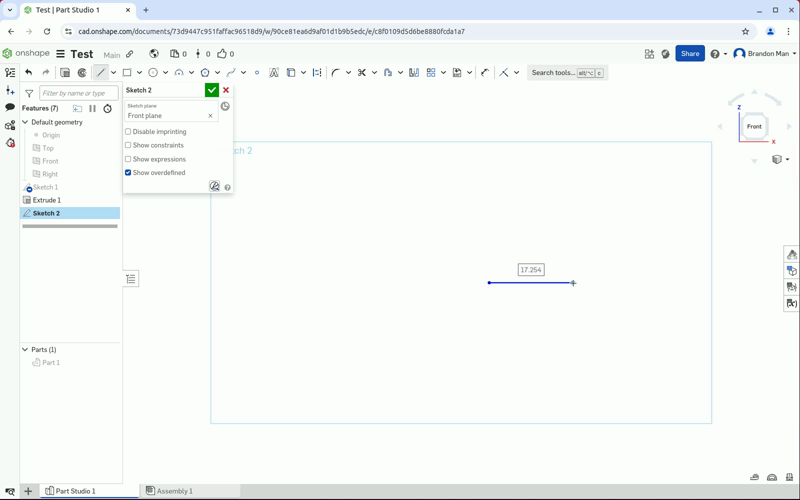
mouse_move(589, 282)
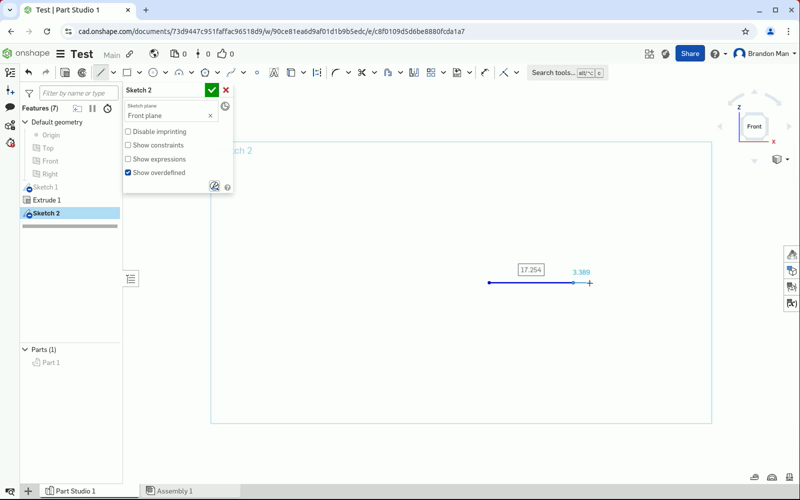
mouse_move(573, 226)
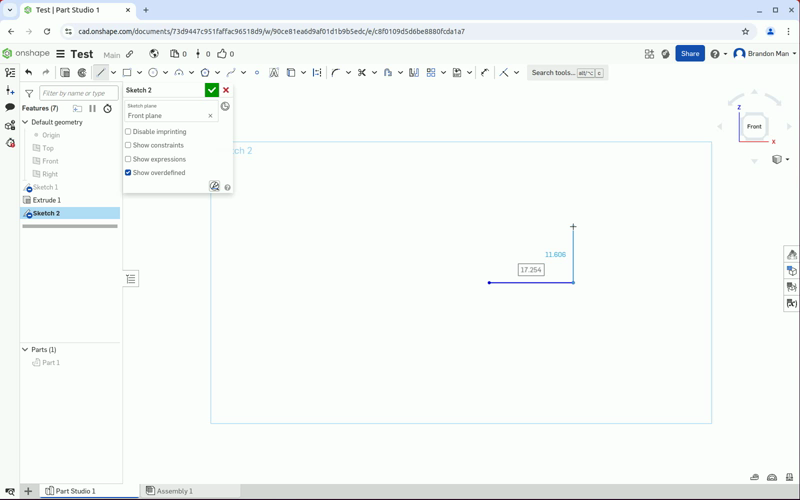
click(573, 226)
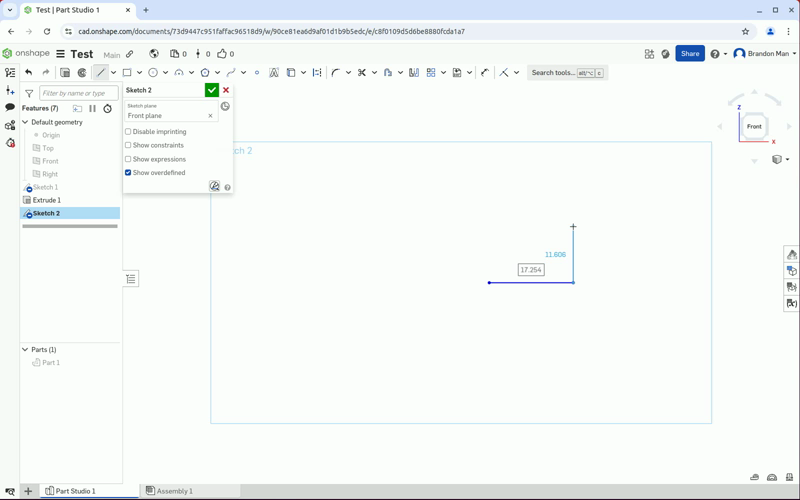
key_up(shift)
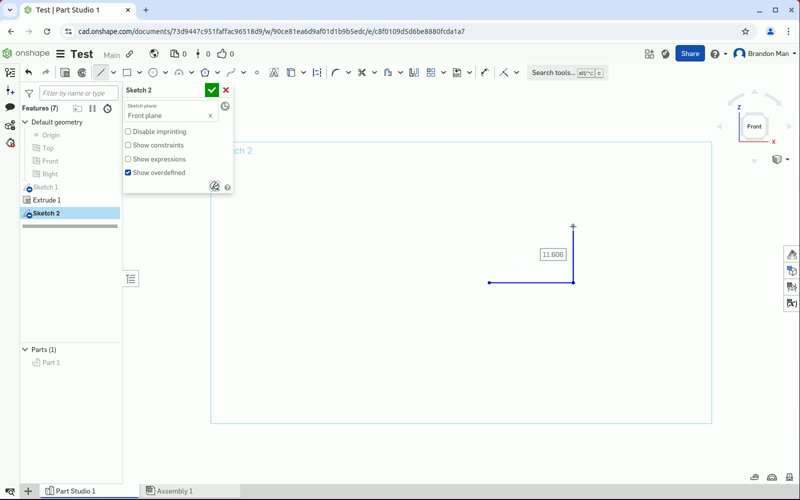
key_down(shift)
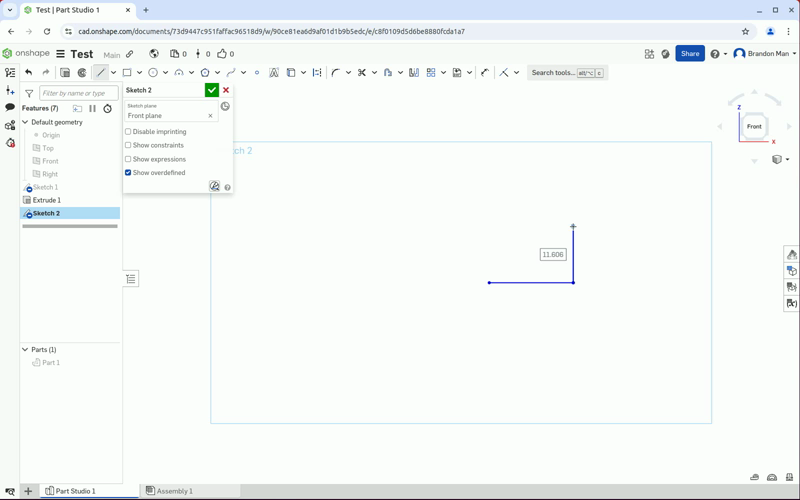
mouse_move(517, 170)
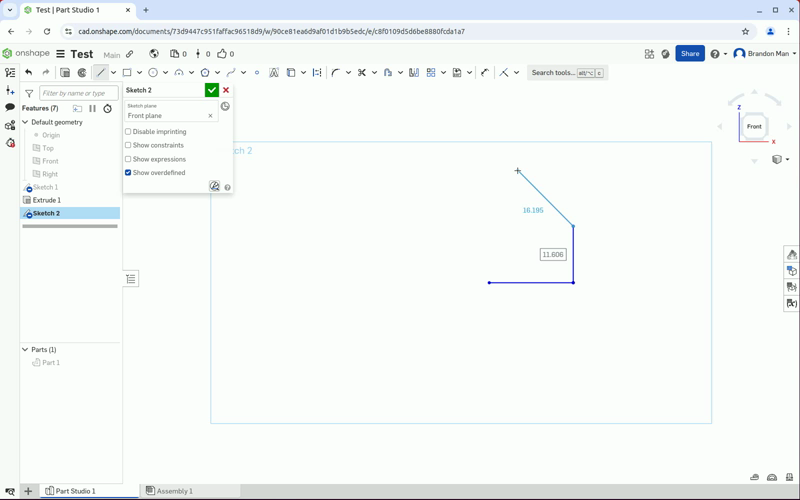
click(517, 170)
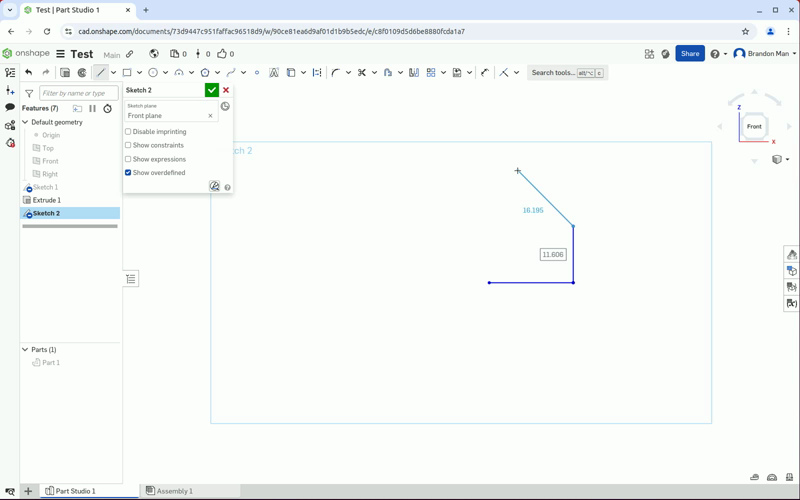
key_up(shift)
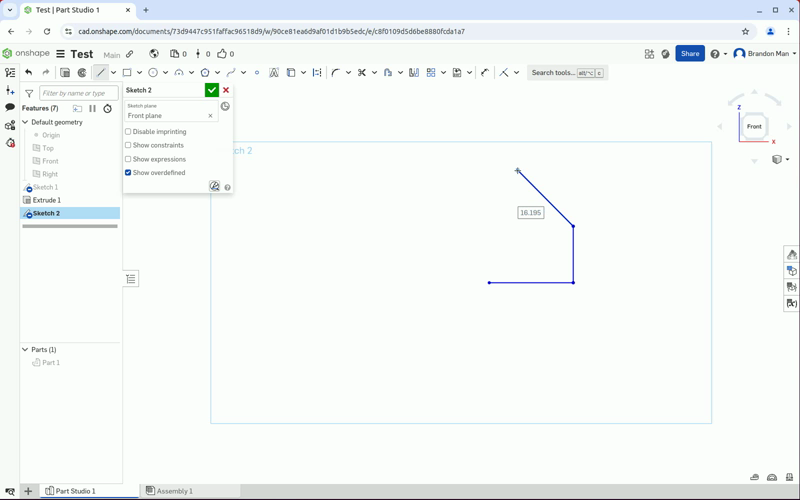
key_down(shift)
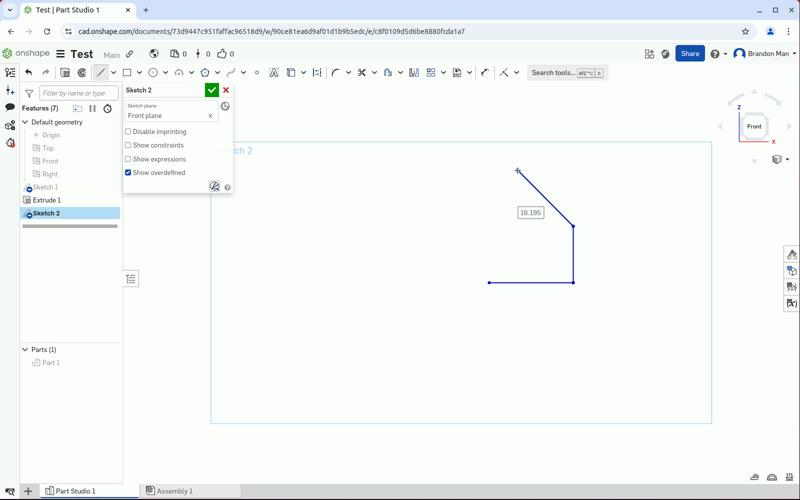
mouse_move(547, 170)
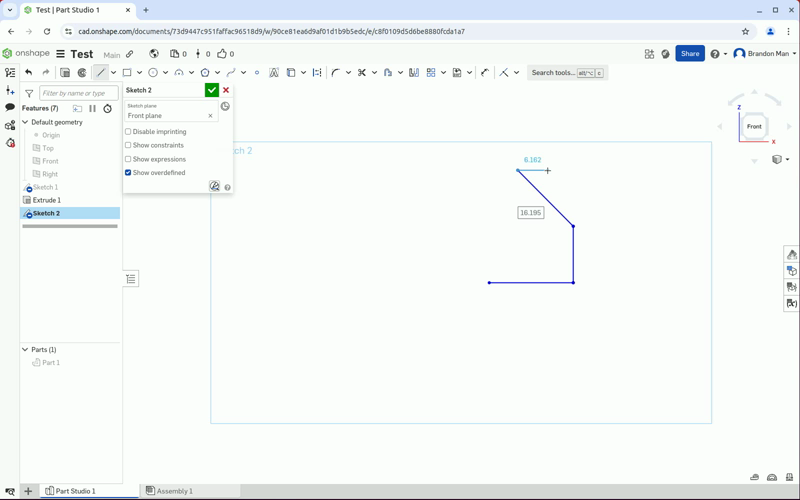
mouse_move(489, 170)
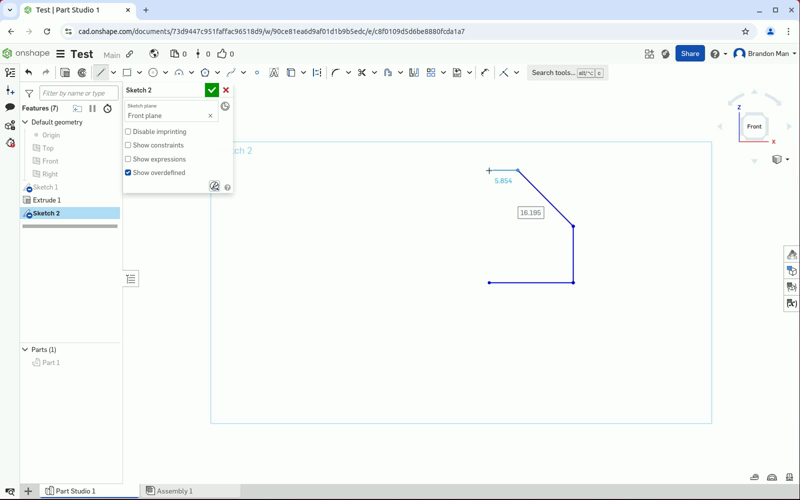
click(489, 170)
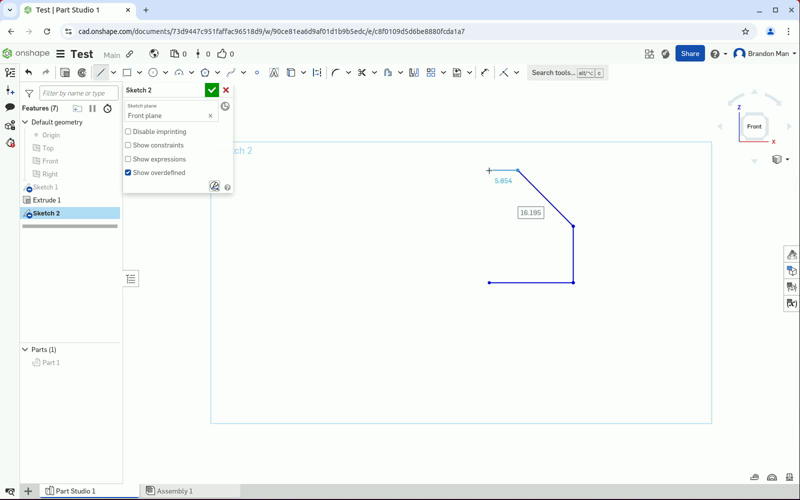
key_up(shift)
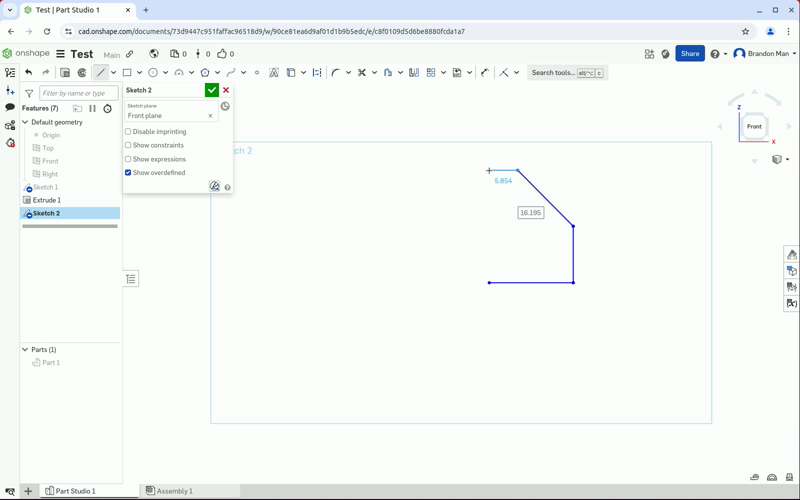
key_down(shift)
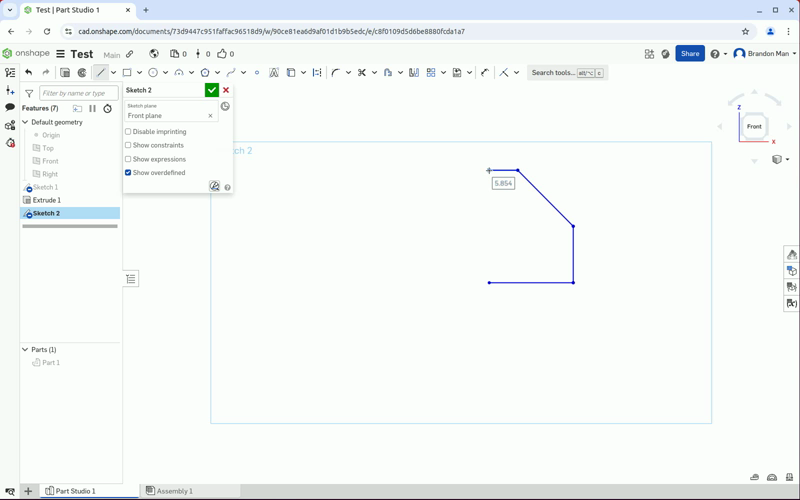
mouse_move(489, 282)
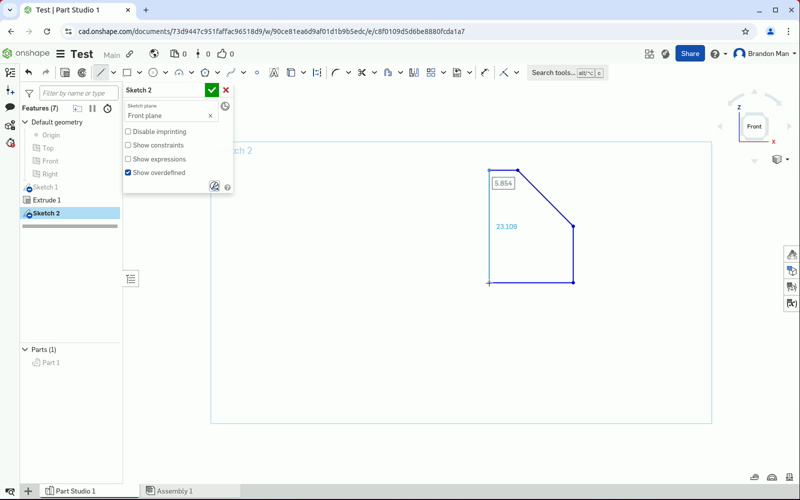
key_up(shift)
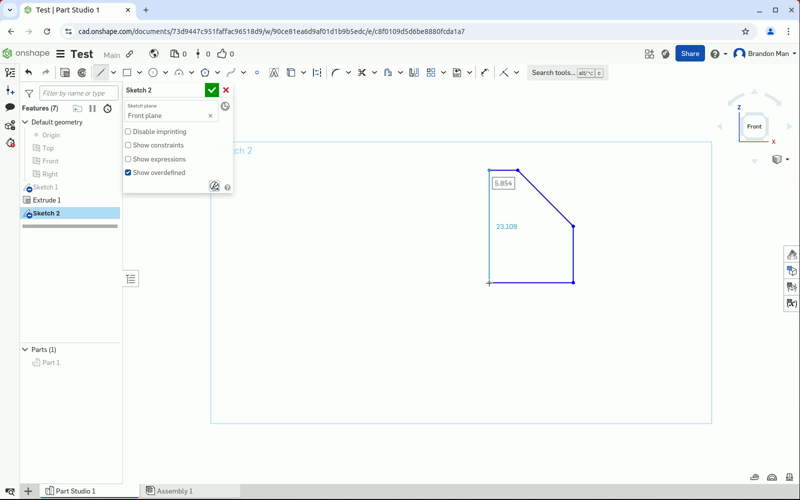
click(489, 282)
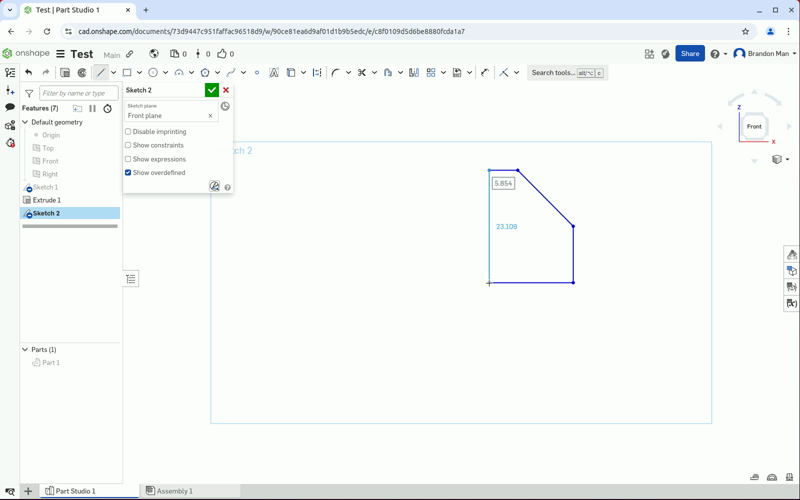
key(esc)
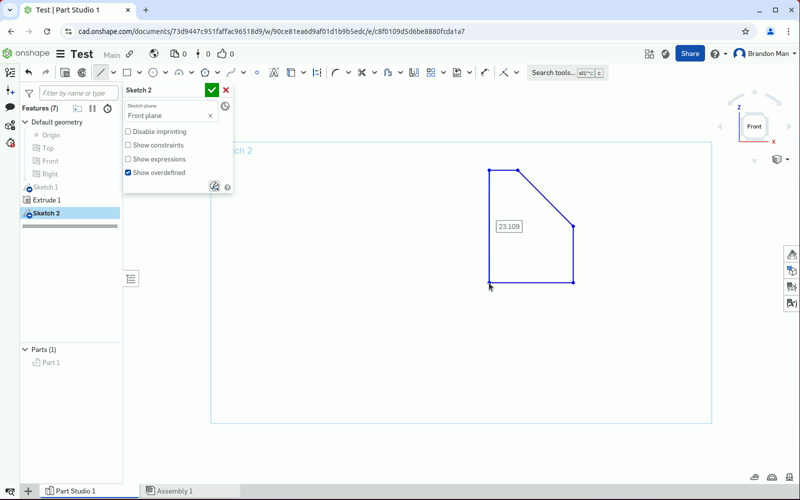
mouse_move(531, 199)
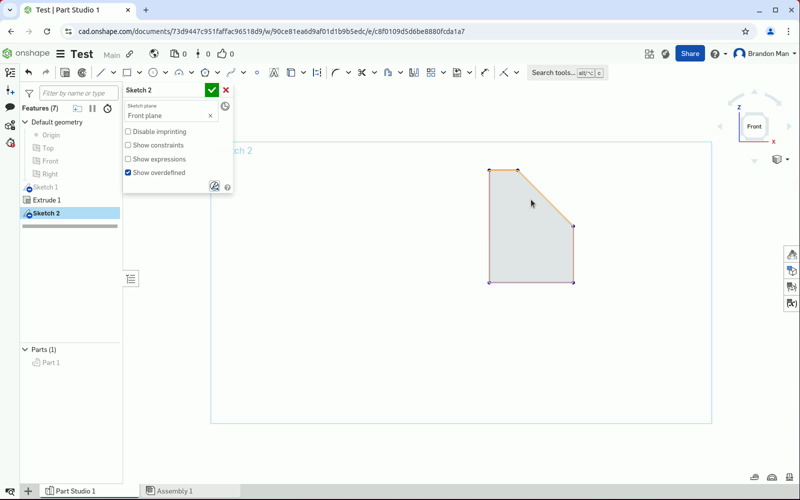
click(531, 199)
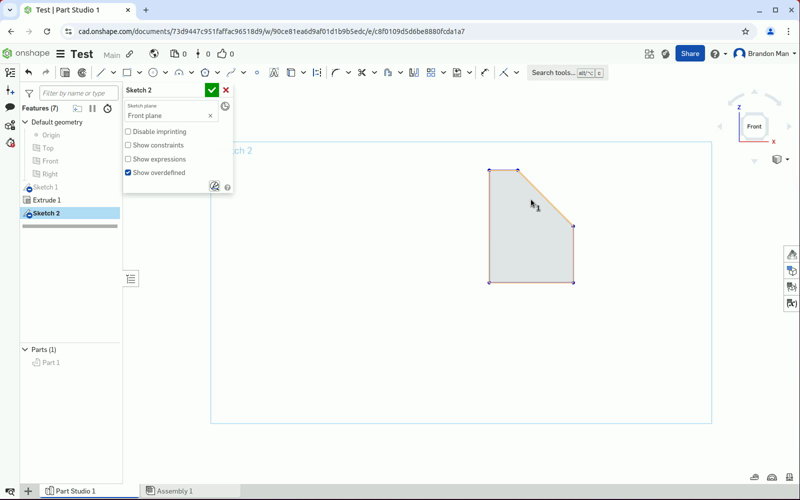
mouse_move(73, 352)
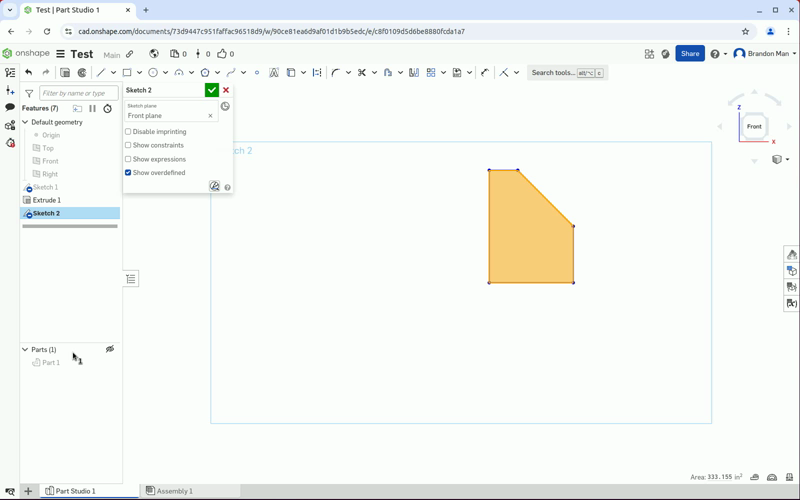
key(shift+y)
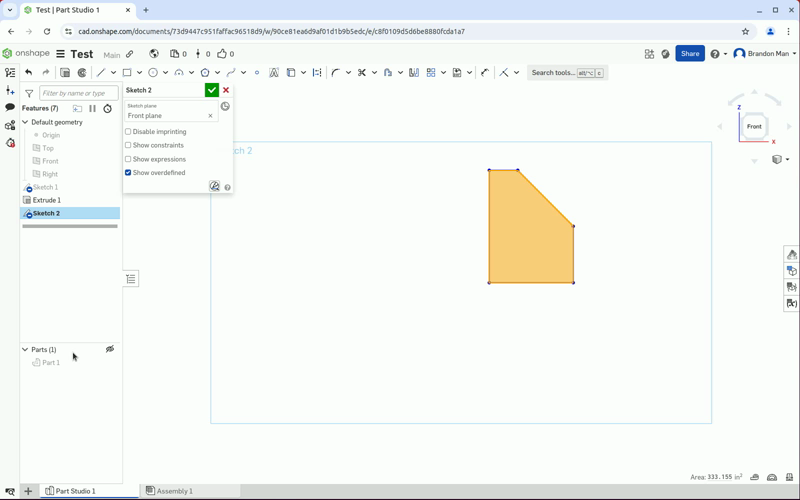
key(shift+e)
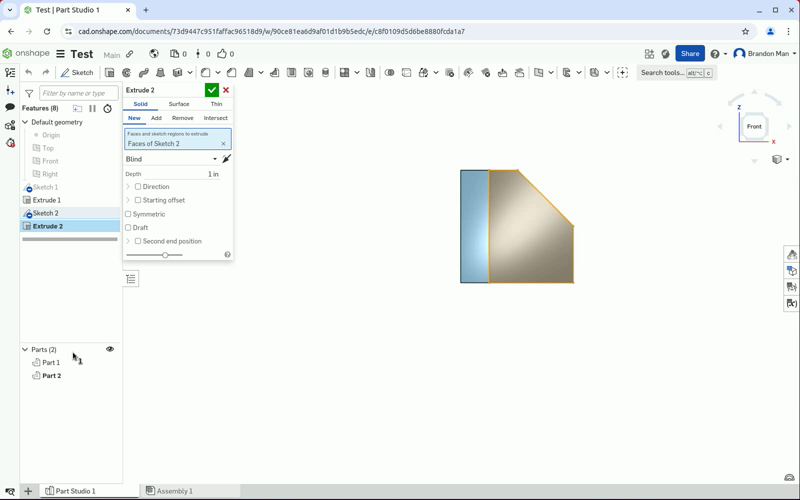
mouse_move(143, 106)
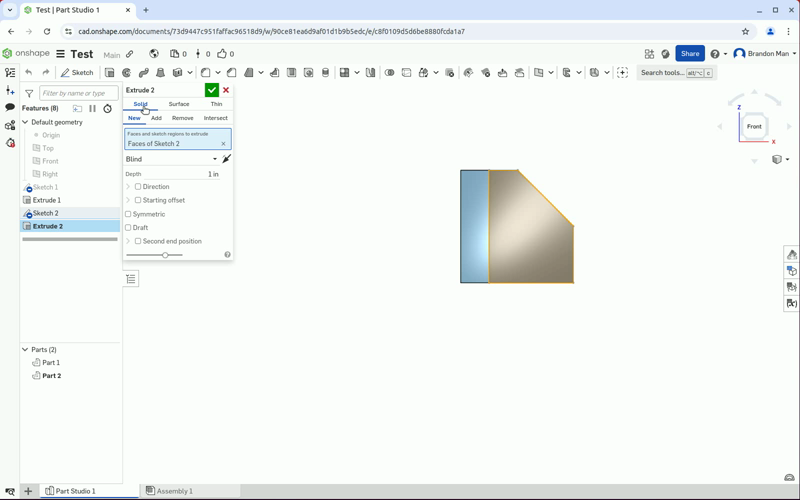
click(143, 106)
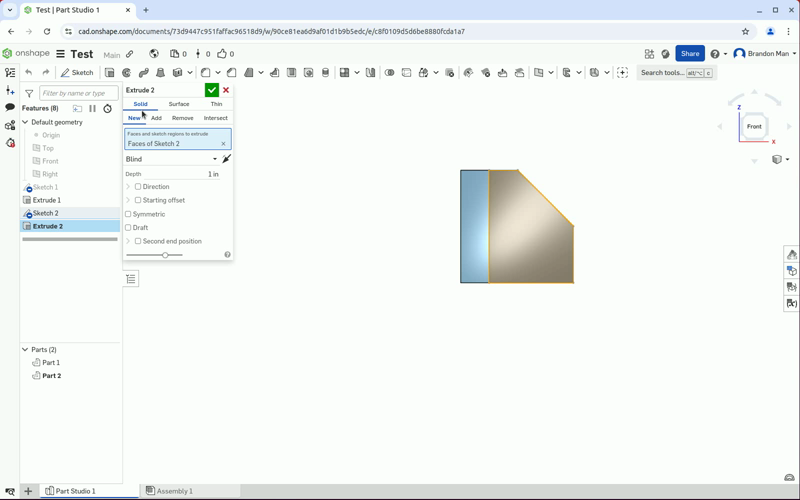
mouse_move(137, 120)
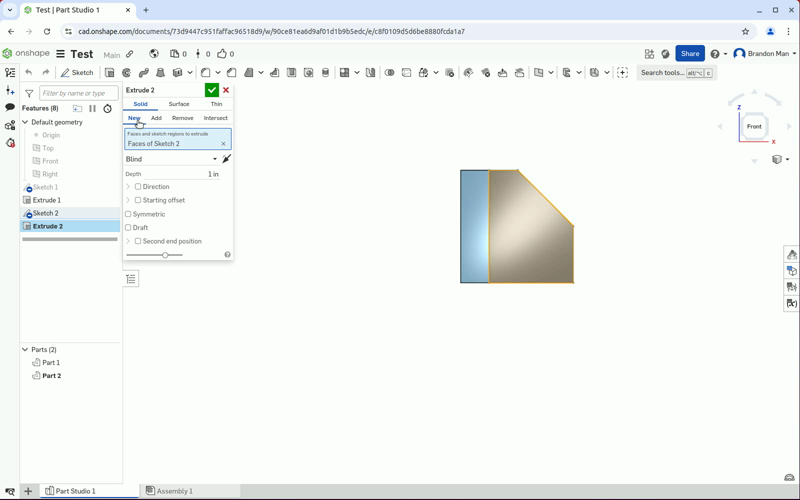
click(137, 120)
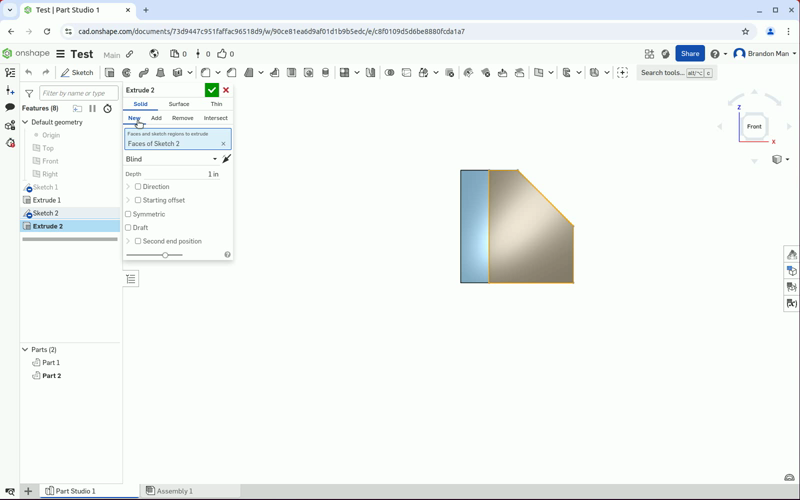
key(tab, 4)
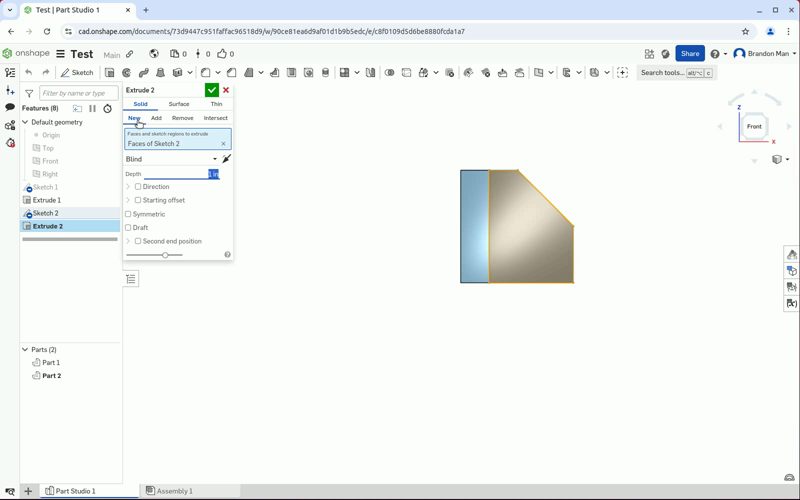
text(-23.108)
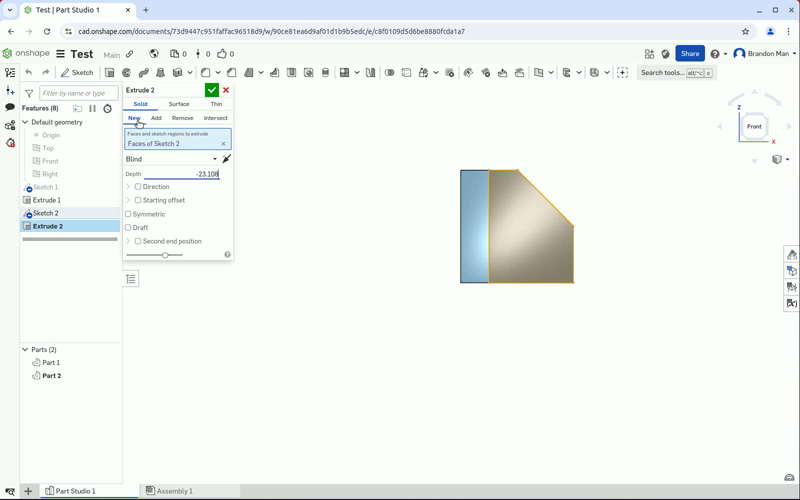
key(enter)
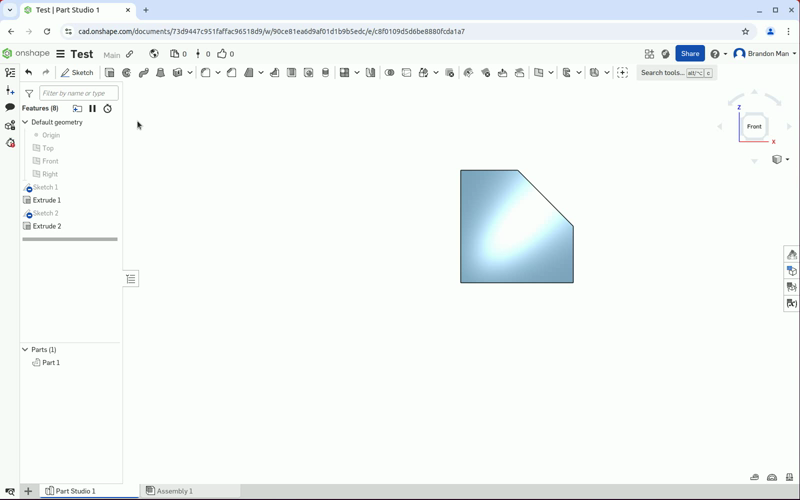
key(shift+h)
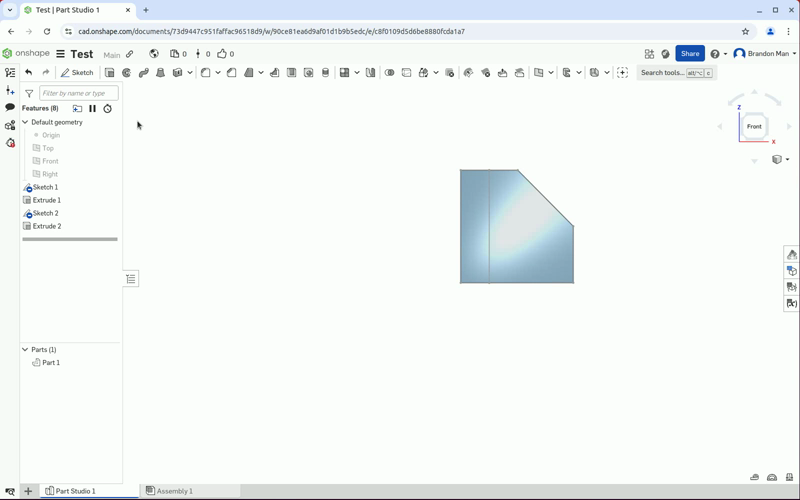
key(shift+h)
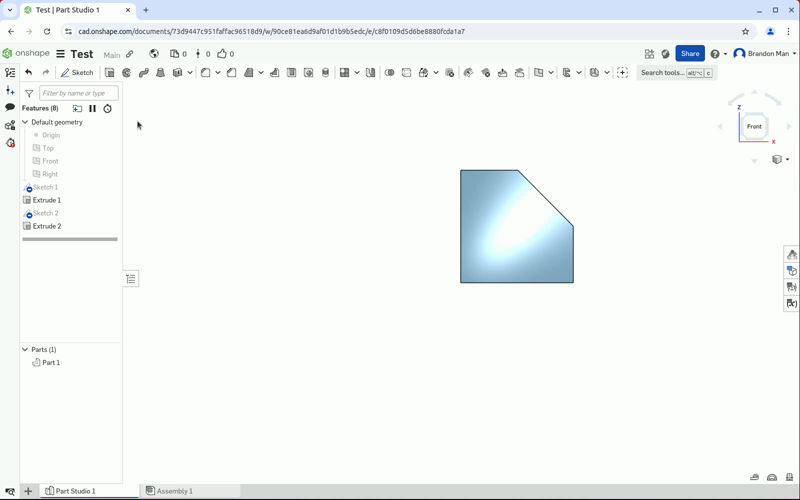
mouse_move(73, 189)
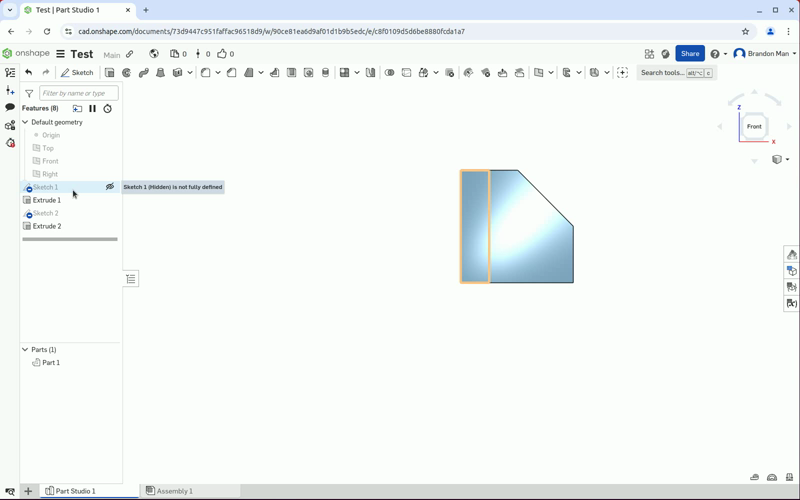
click(73, 189)
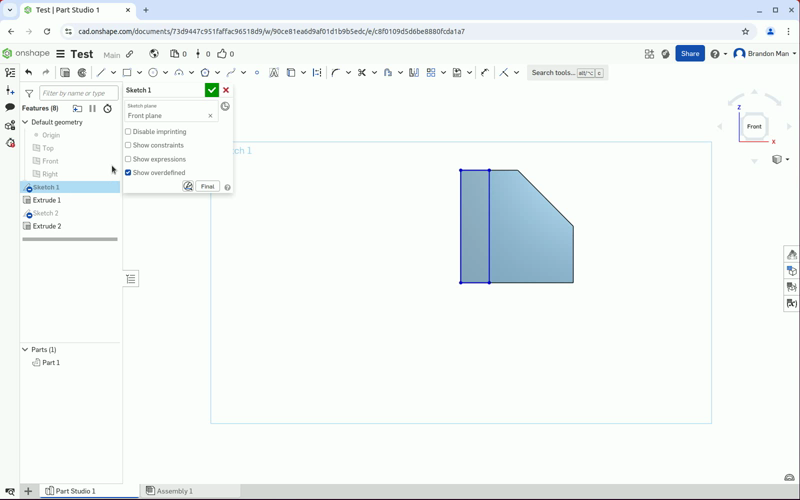
mouse_move(229, 92)
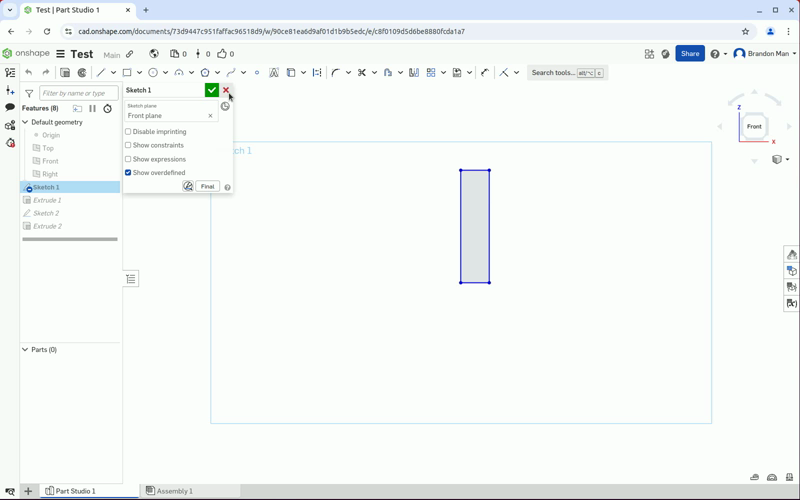
click(229, 92)
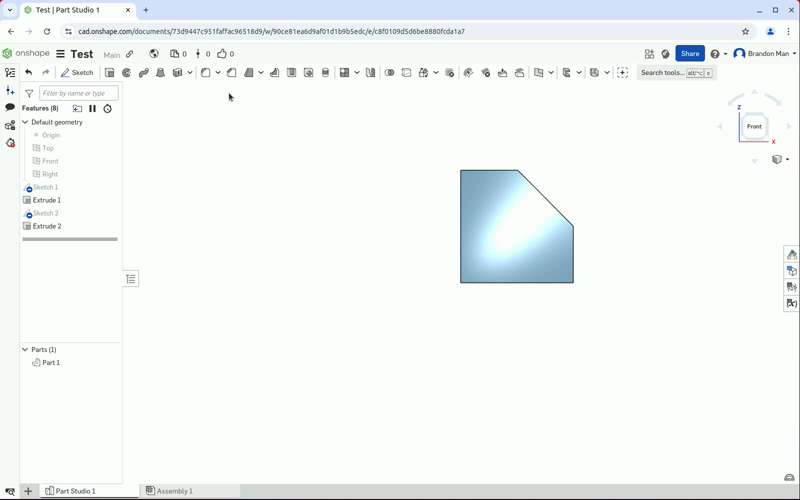
mouse_move(73, 352)
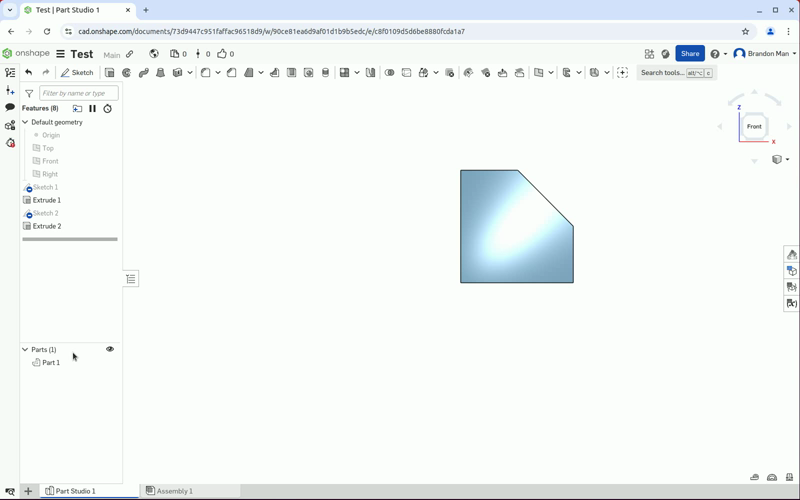
key(y)
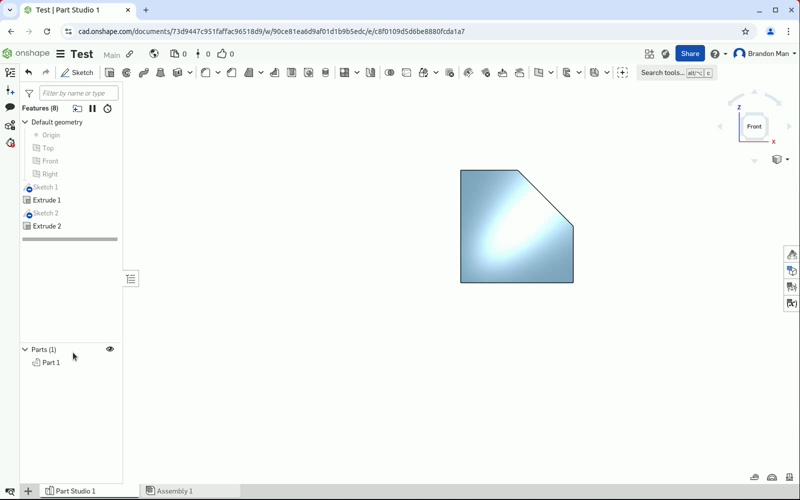
key(shift+p)
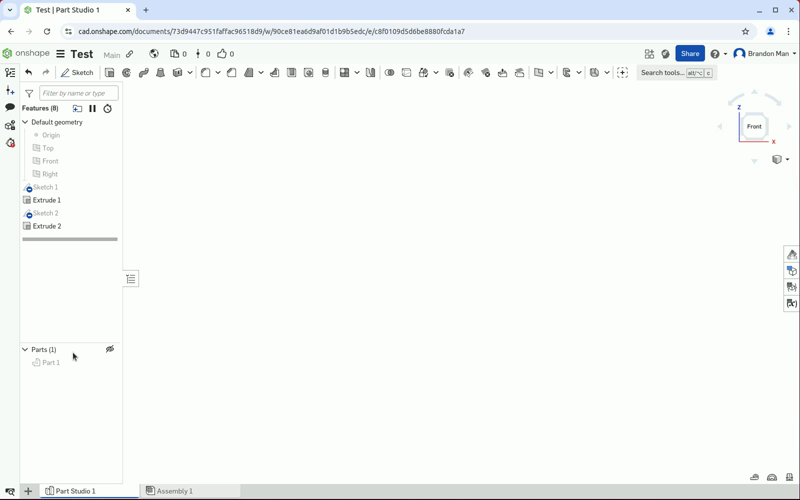
key(space)
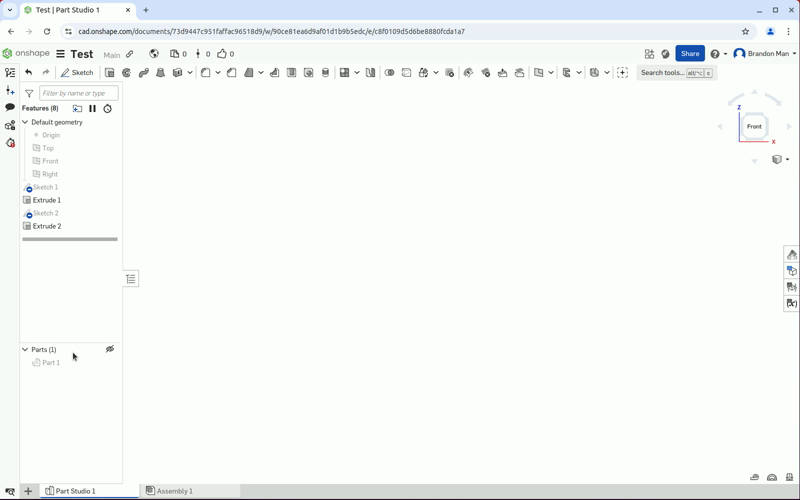
key_down(shift)
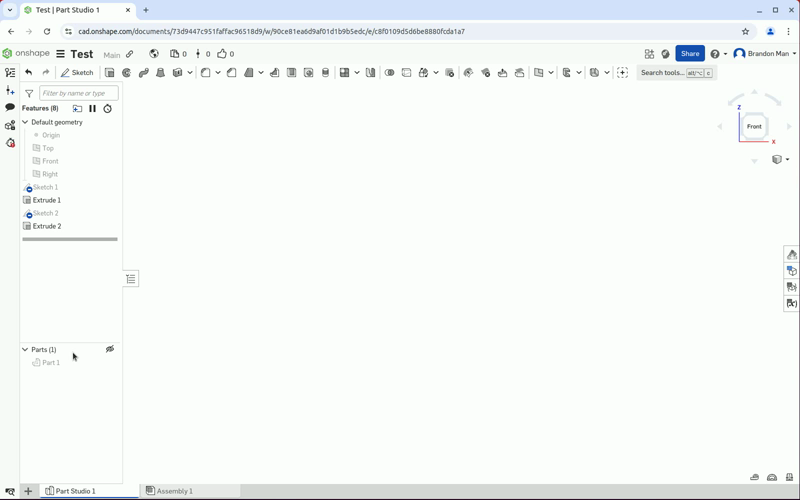
key(down)
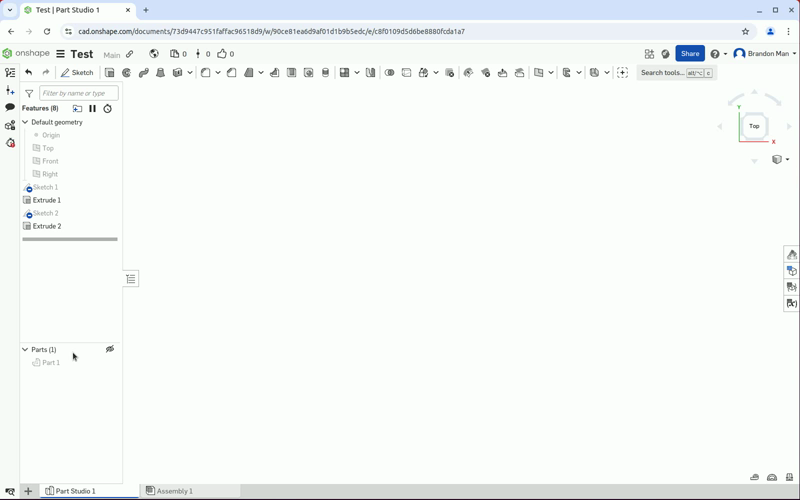
key_up(shift)
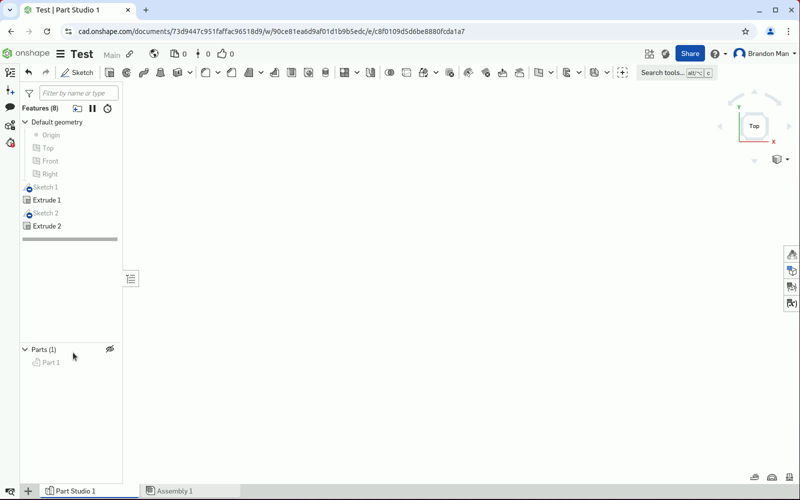
mouse_move(73, 352)
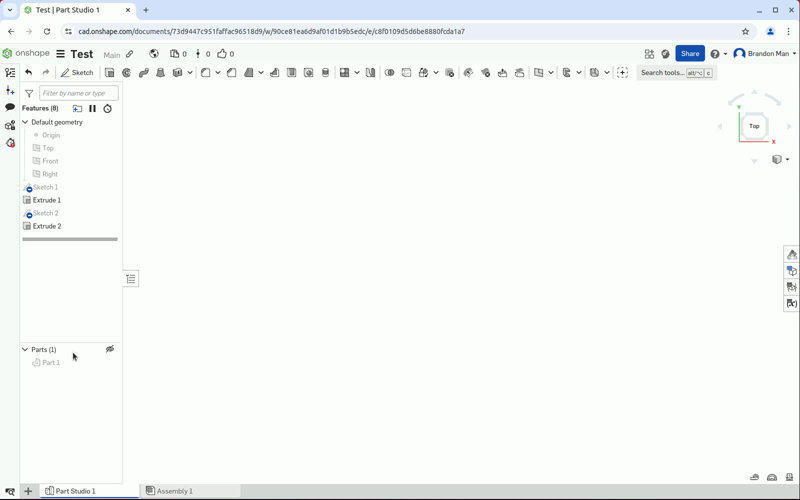
key(shift+y)
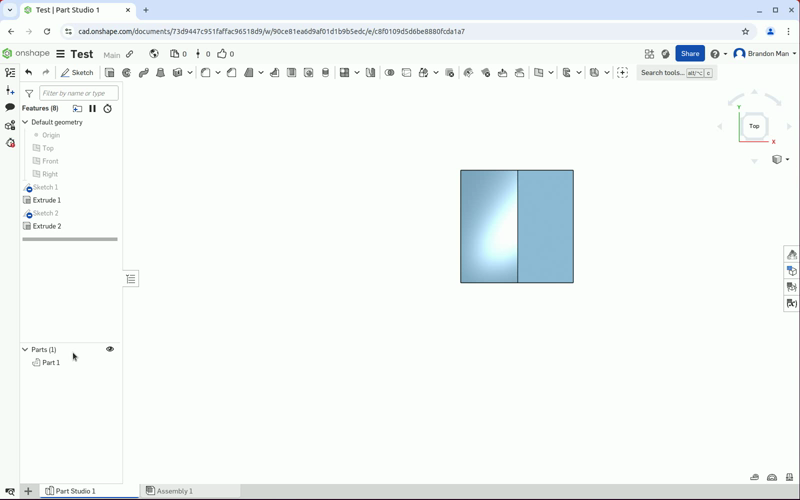
mouse_move(541, 75)
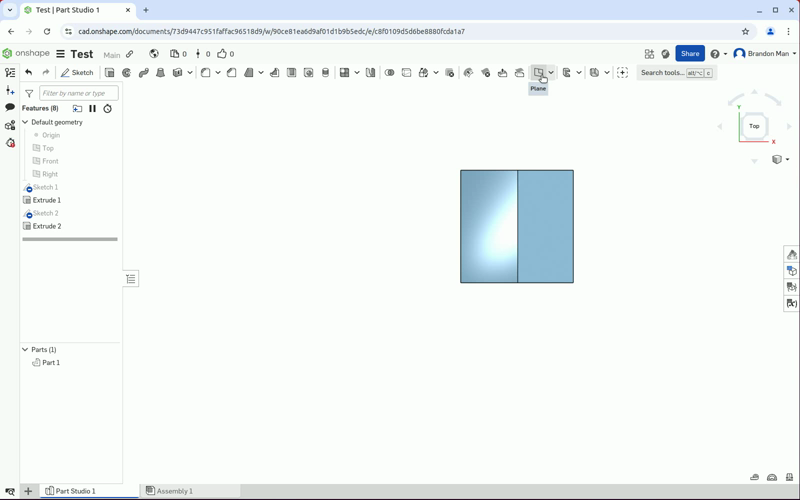
click(541, 75)
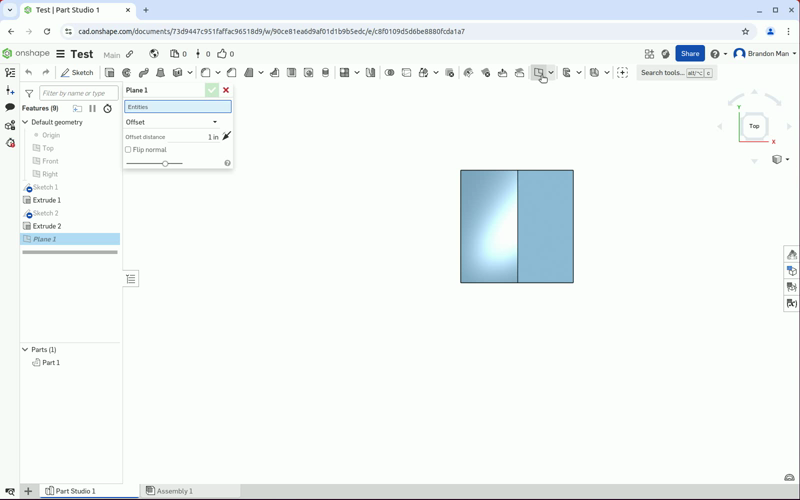
mouse_move(73, 150)
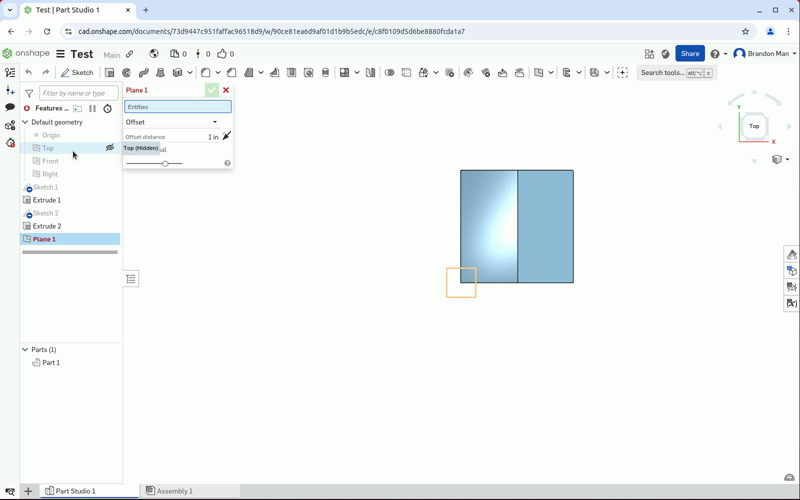
click(73, 150)
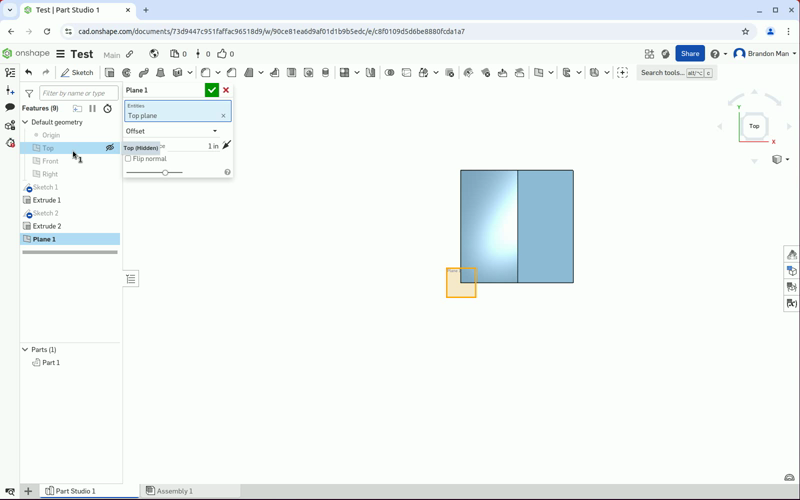
key(tab, 2)
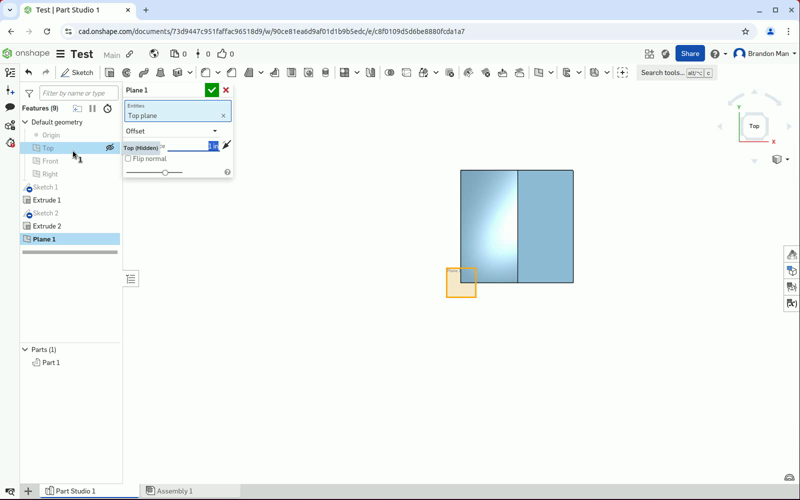
text(23.108)
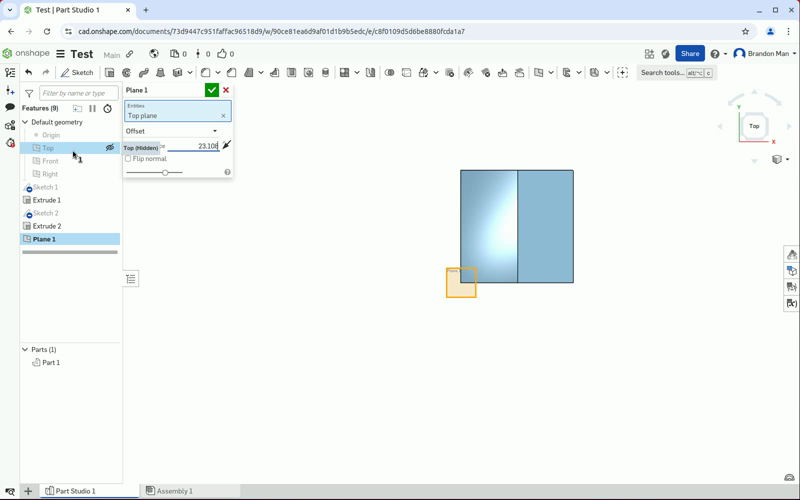
key(enter, 2)
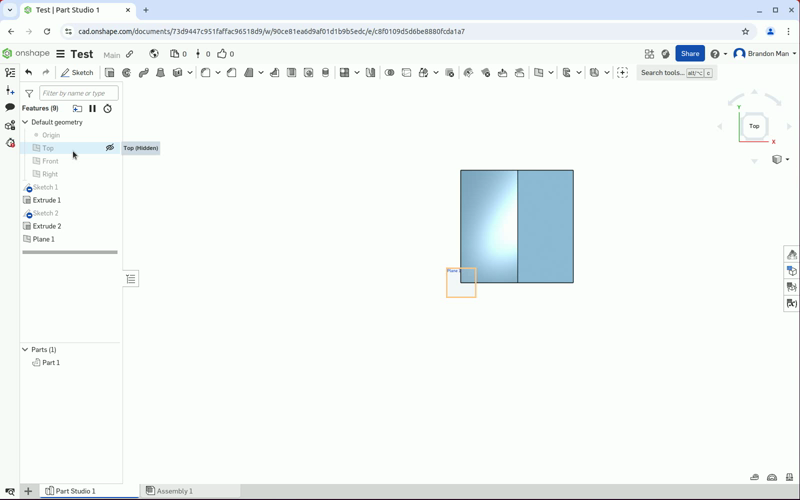
key(shift+s)
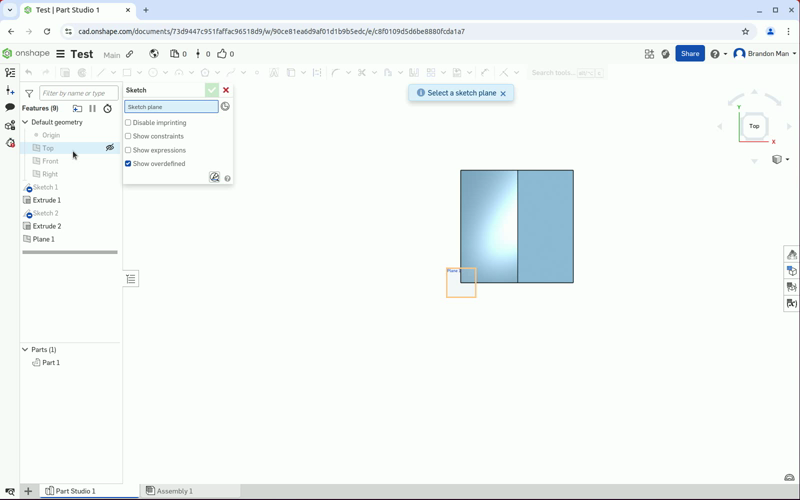
mouse_move(73, 241)
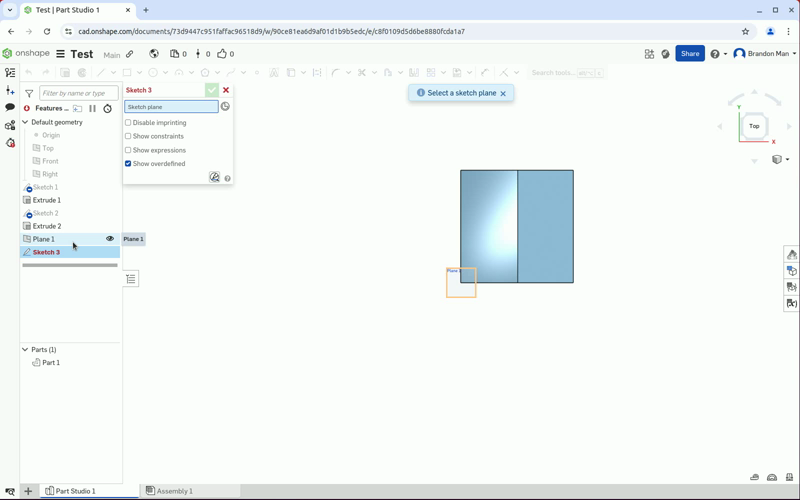
click(73, 241)
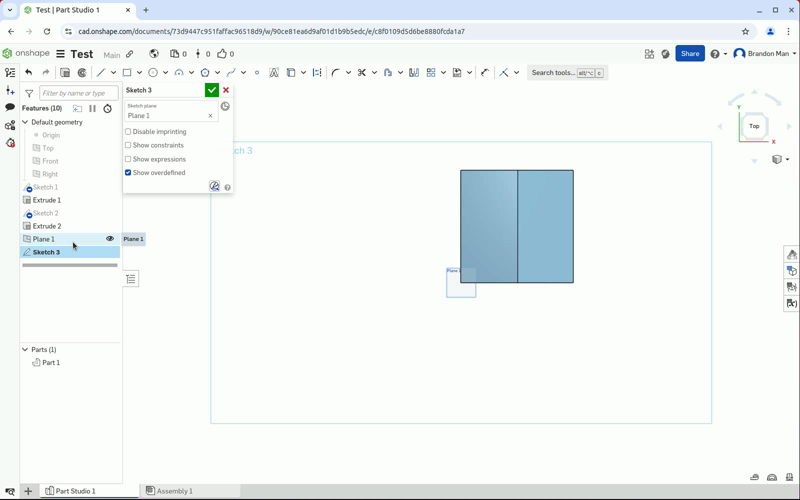
mouse_move(73, 352)
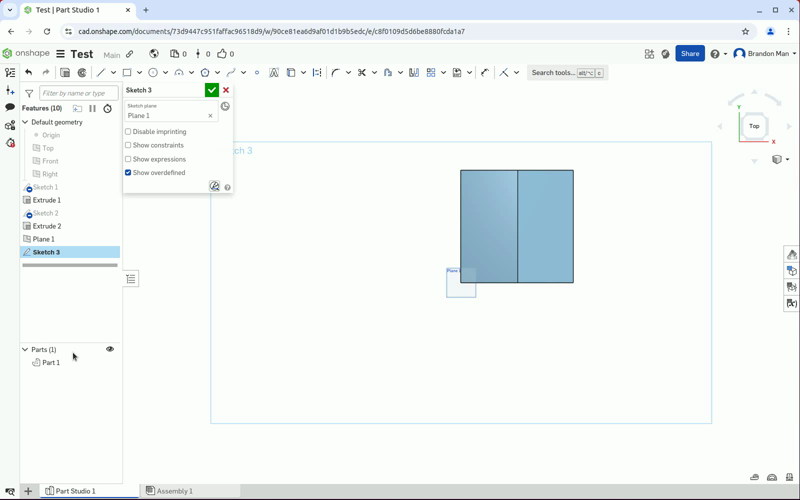
key(y)
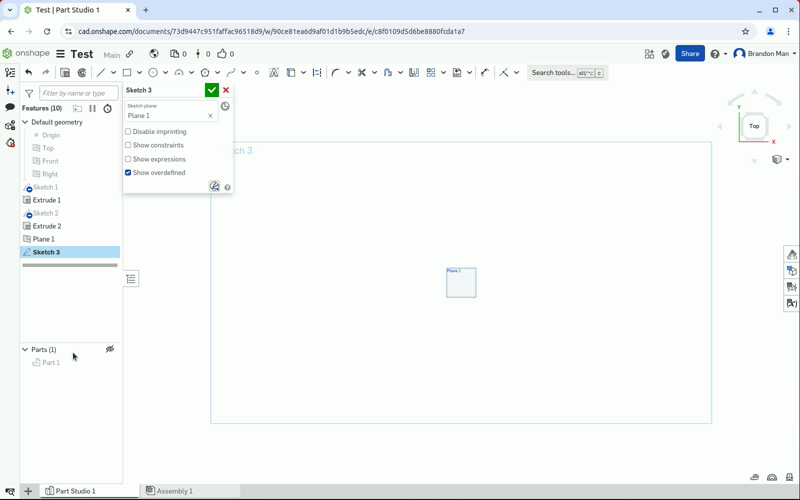
key(l)
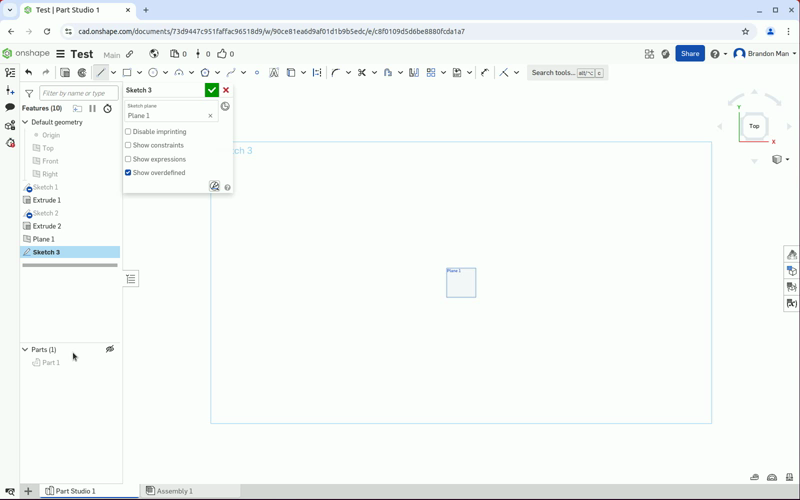
key_down(shift)
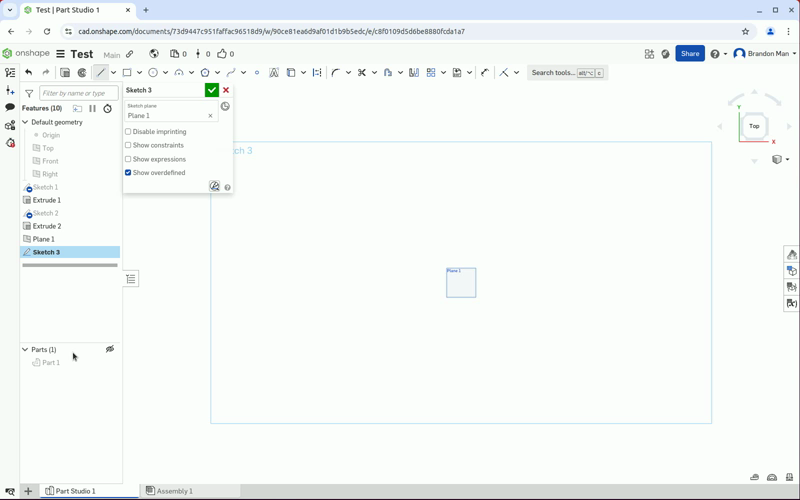
mouse_move(460, 282)
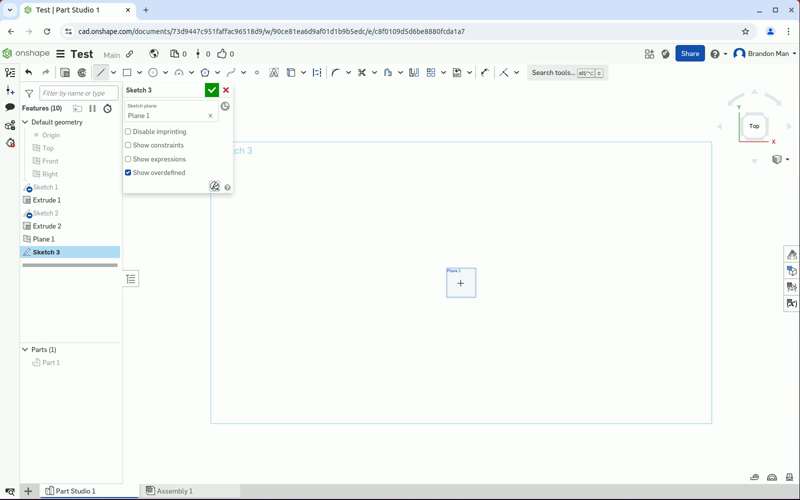
click(460, 282)
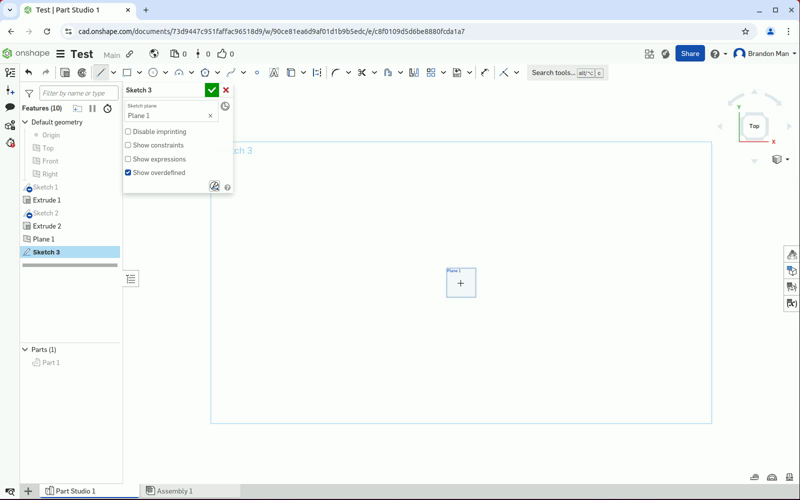
key_up(shift)
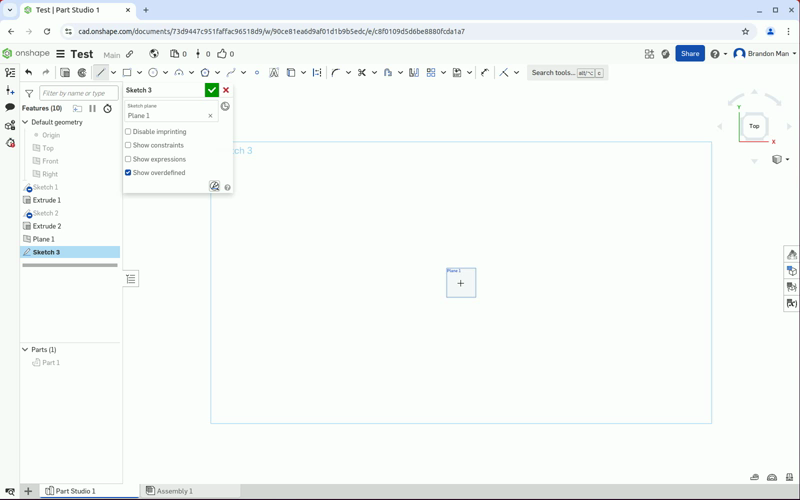
key_down(shift)
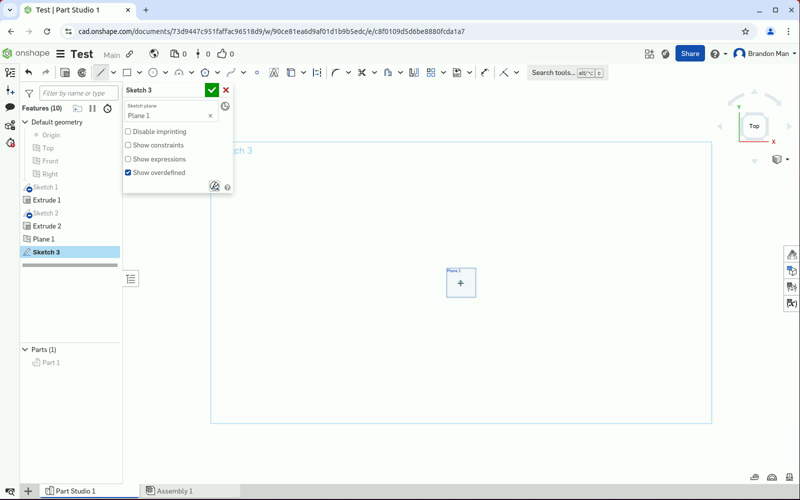
mouse_move(490, 282)
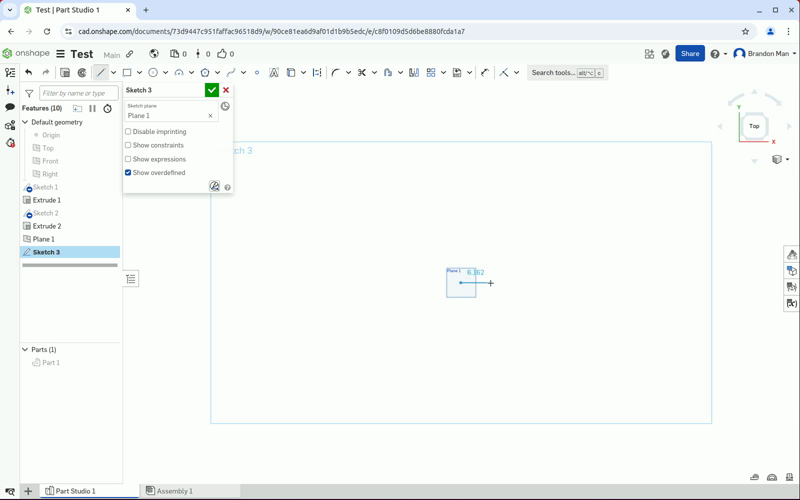
mouse_move(489, 282)
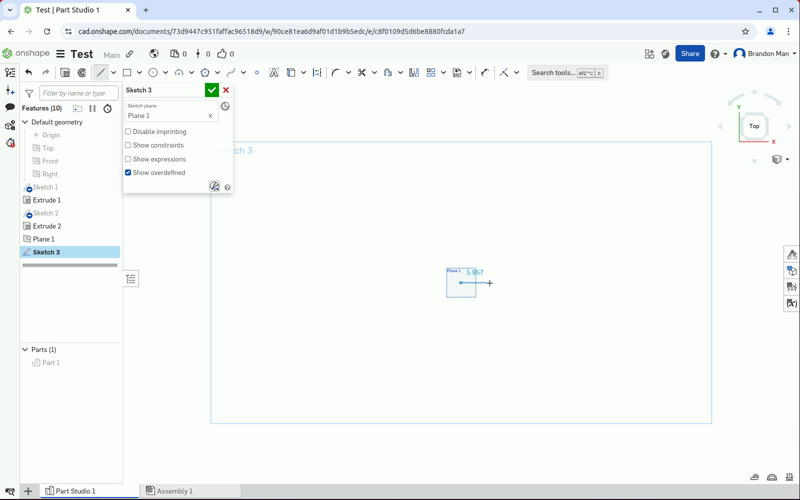
click(489, 282)
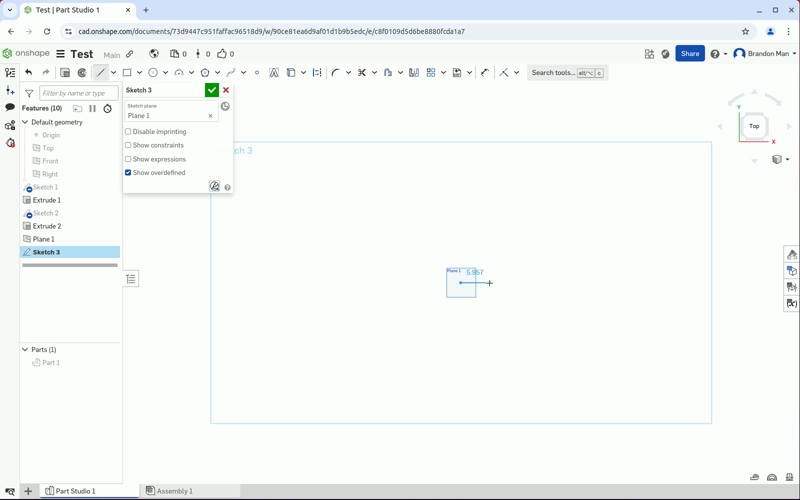
key_up(shift)
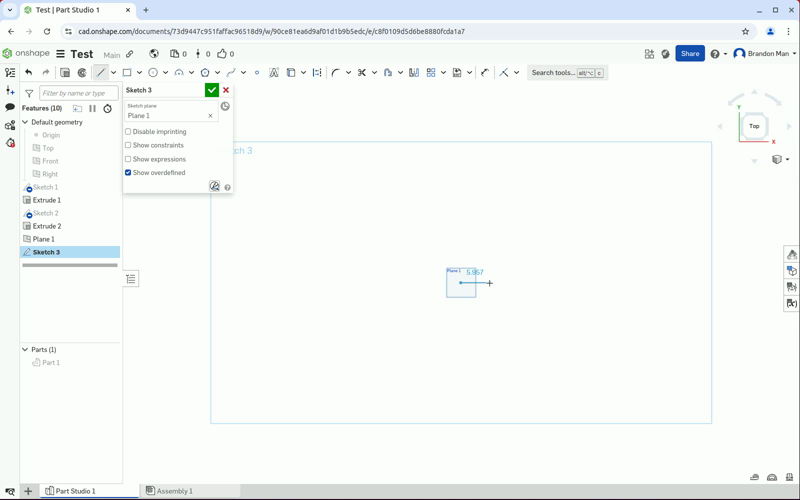
key_down(shift)
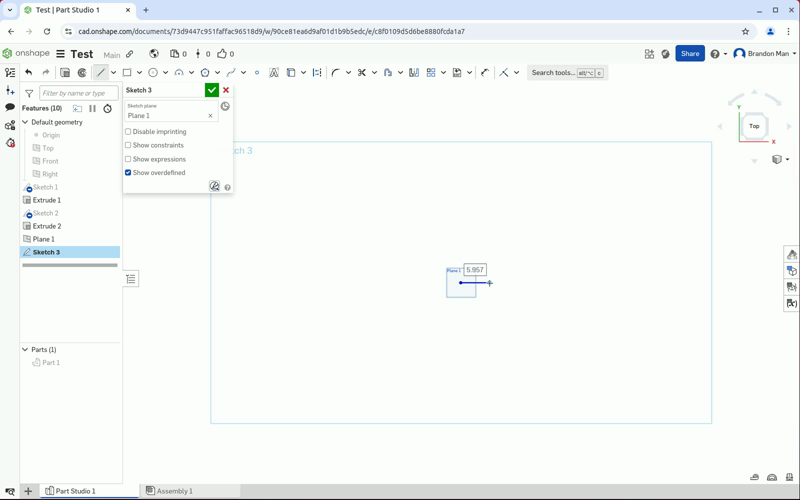
mouse_move(519, 282)
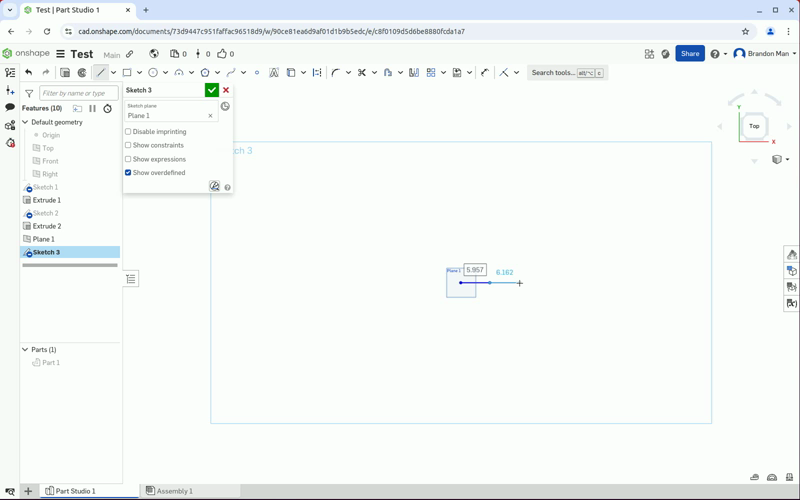
mouse_move(489, 253)
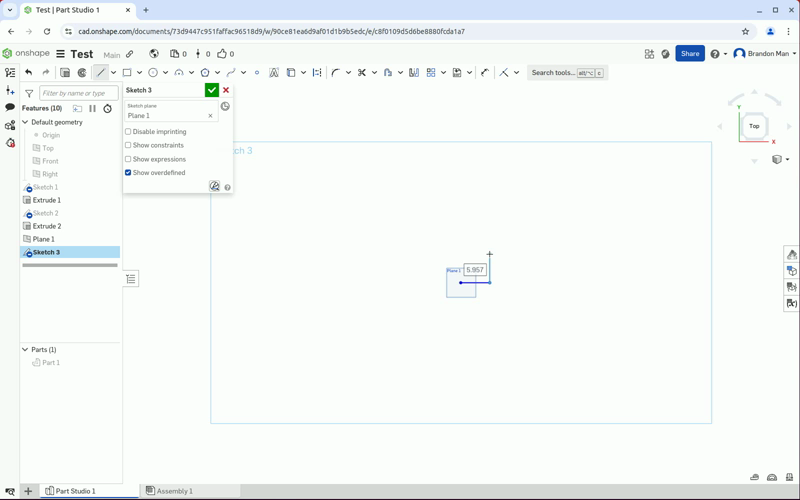
click(489, 253)
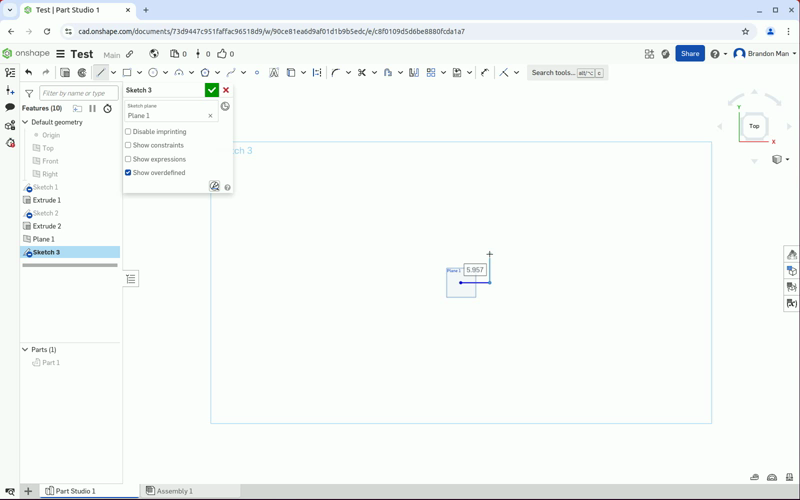
key_up(shift)
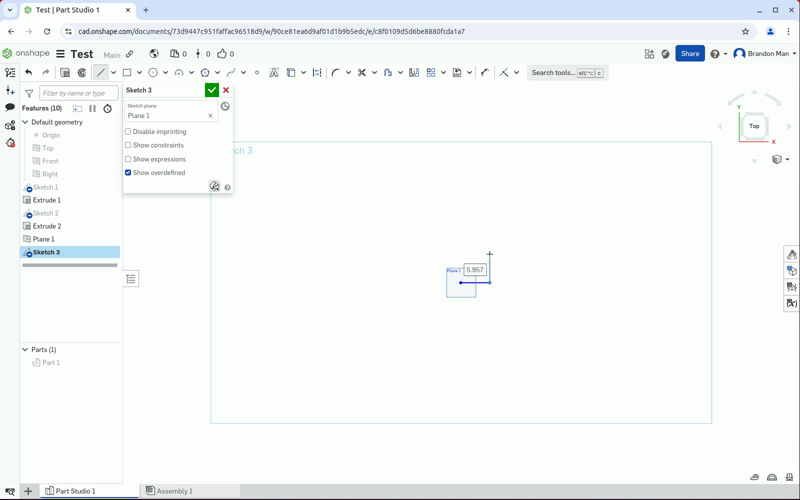
key_down(shift)
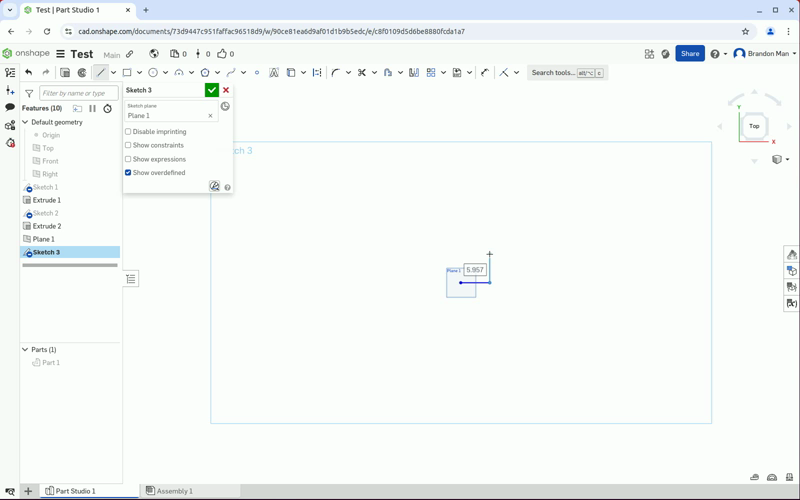
mouse_move(519, 253)
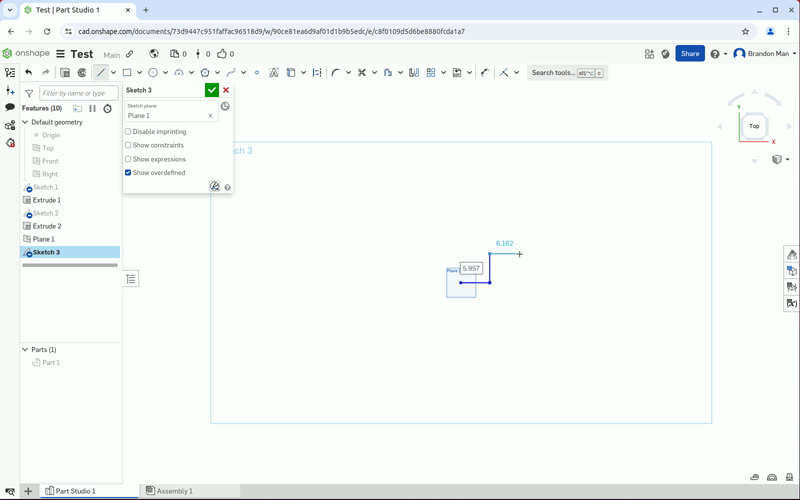
mouse_move(460, 253)
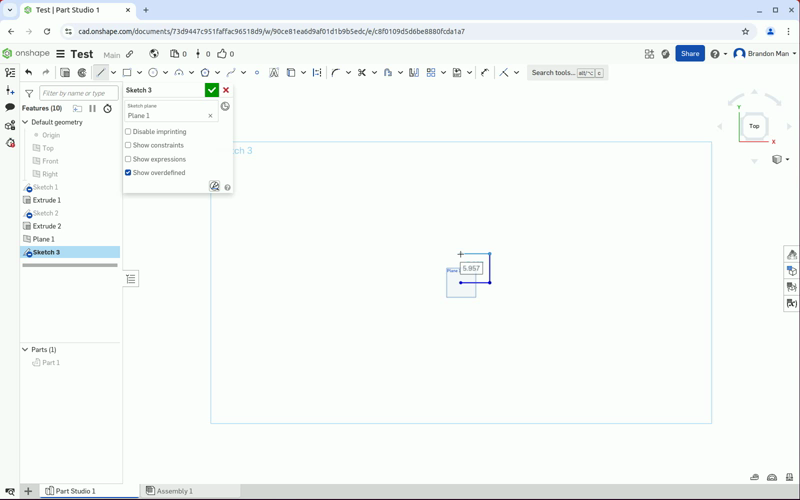
click(460, 253)
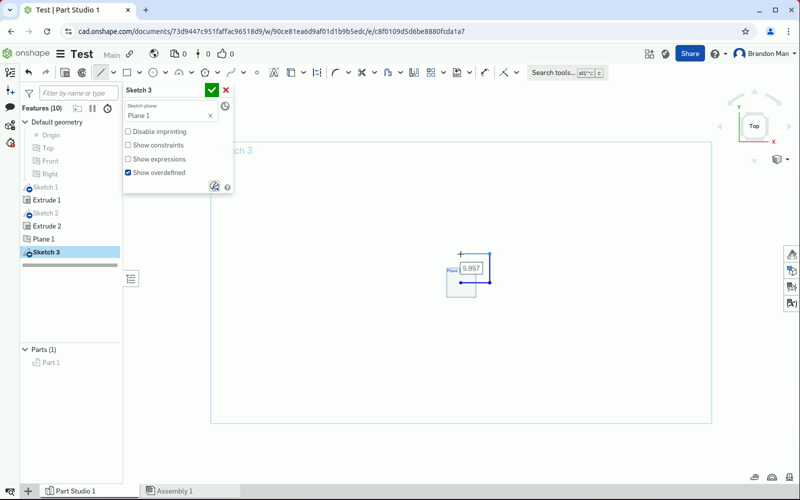
key_up(shift)
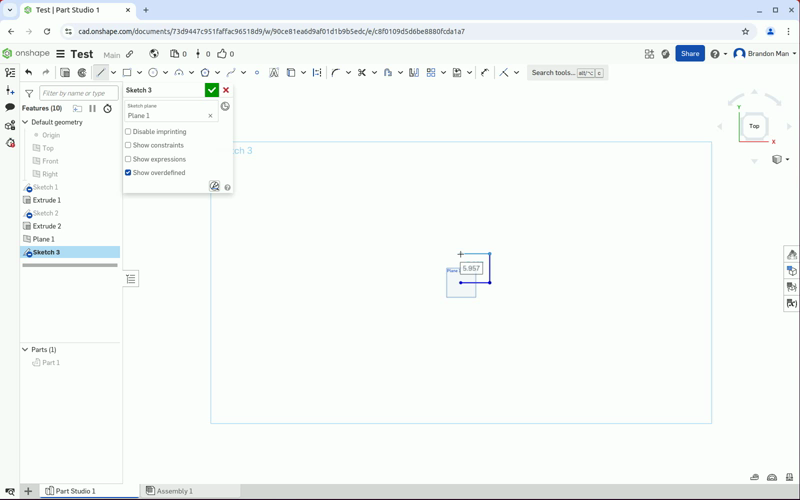
mouse_move(490, 253)
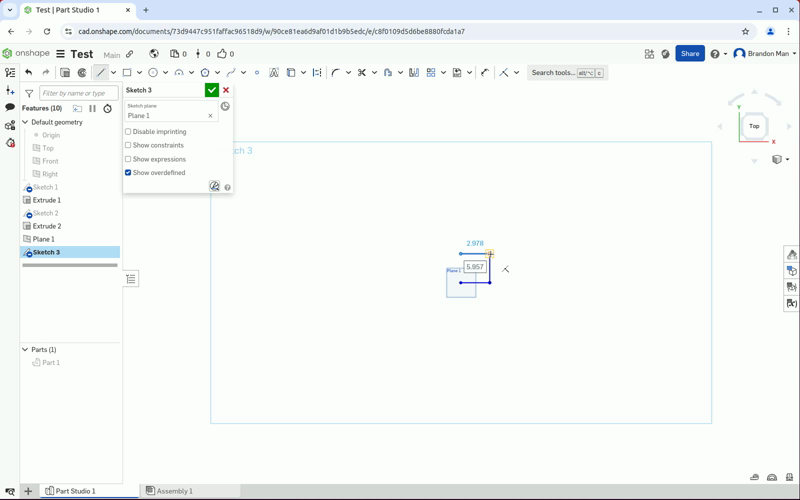
key_down(shift)
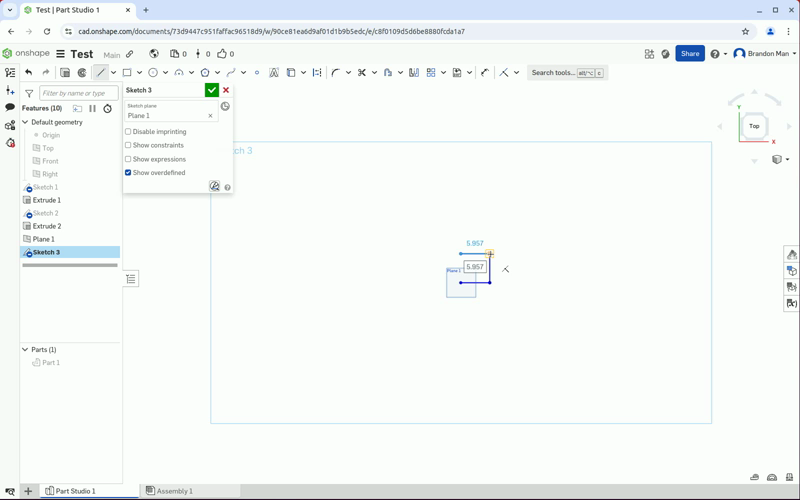
mouse_move(460, 282)
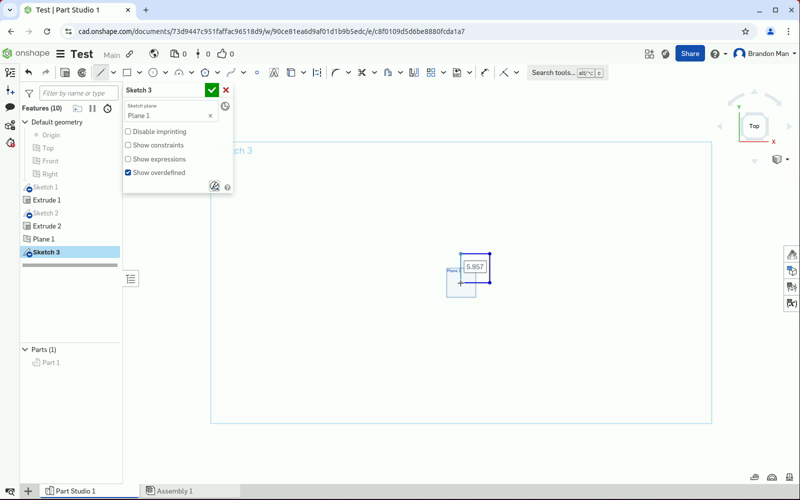
key_up(shift)
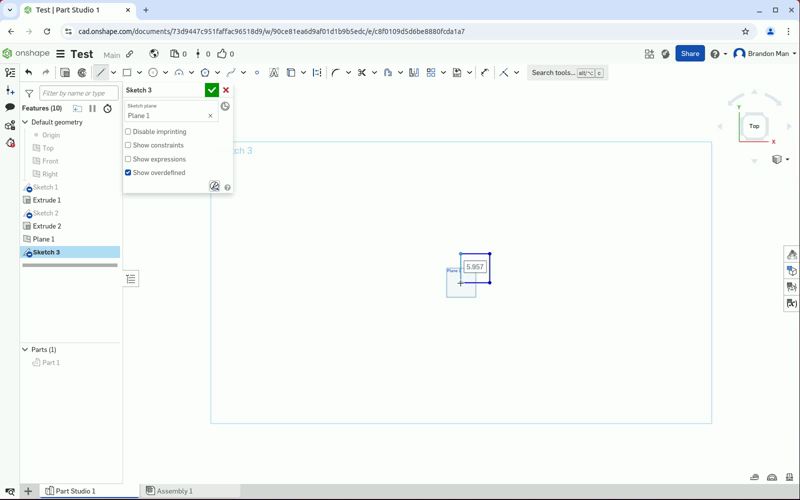
click(460, 282)
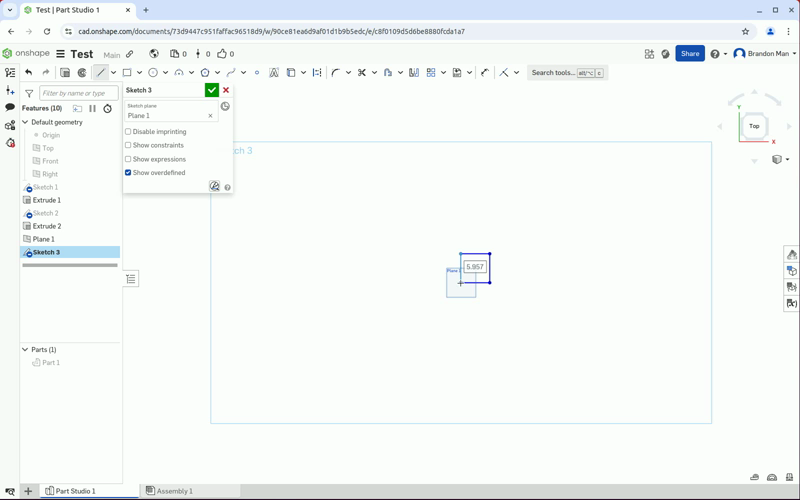
key(esc)
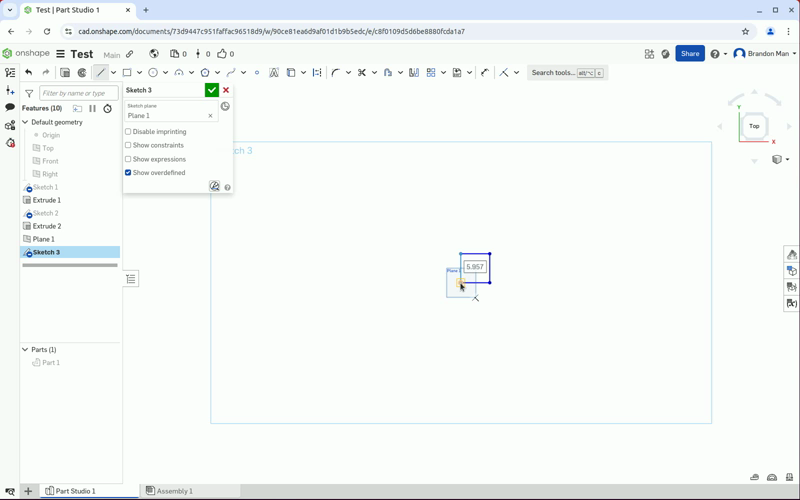
mouse_move(480, 273)
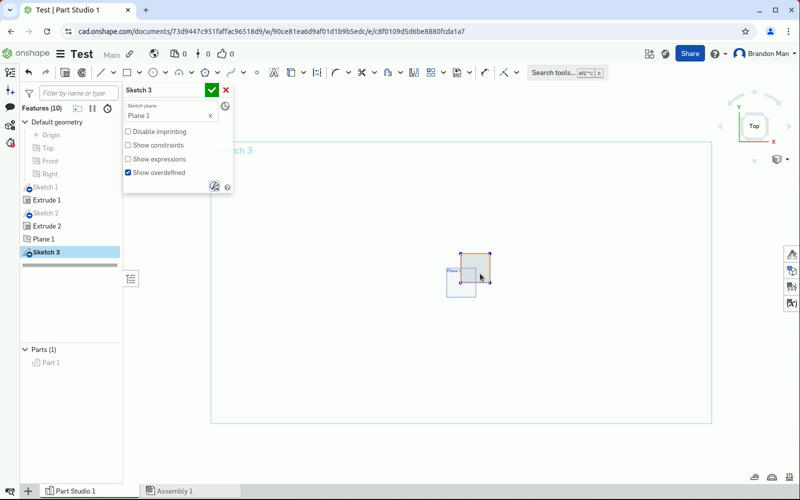
scroll(6)
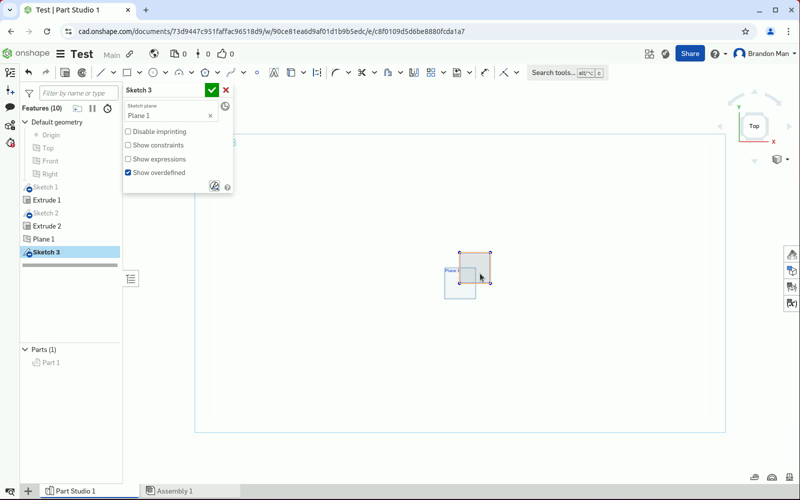
scroll(6)
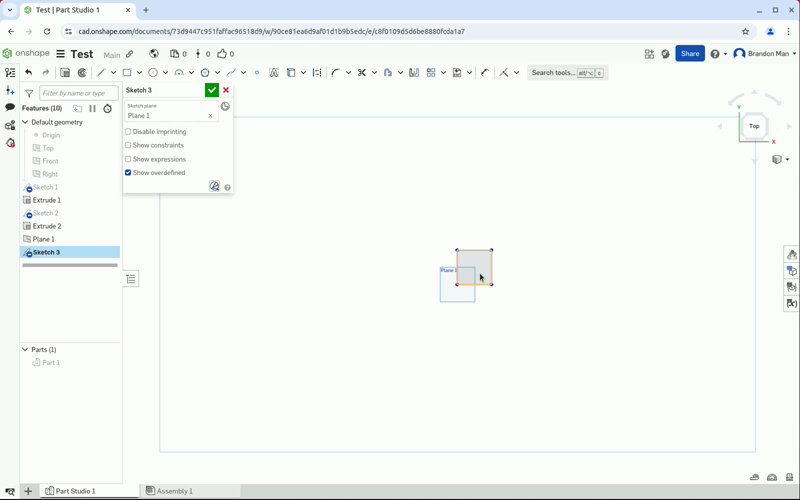
scroll(6)
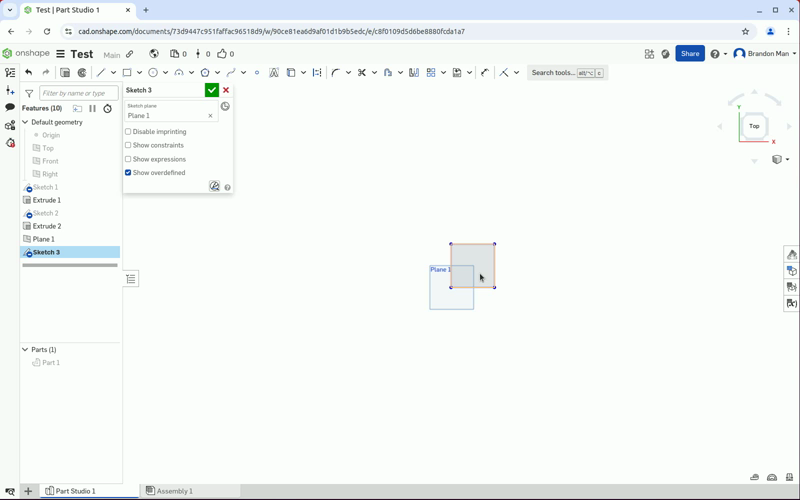
scroll(6)
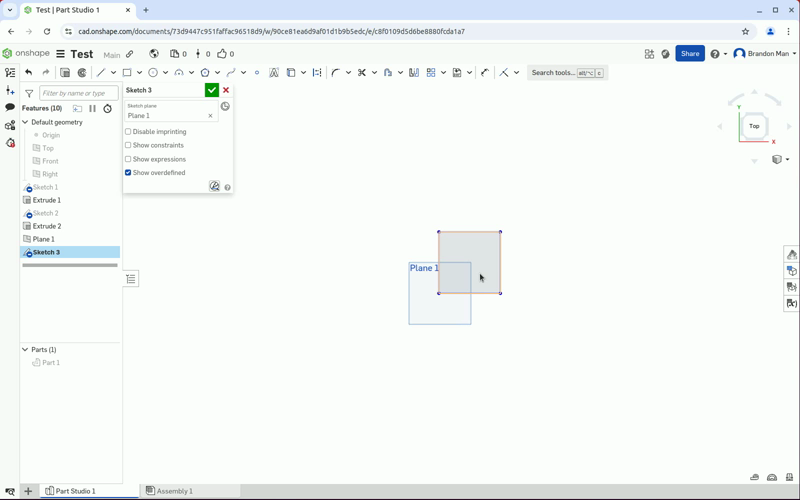
scroll(6)
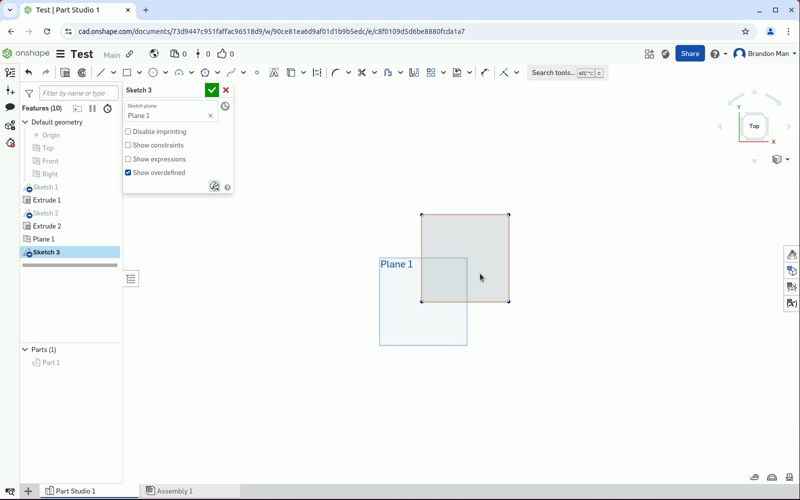
scroll(6)
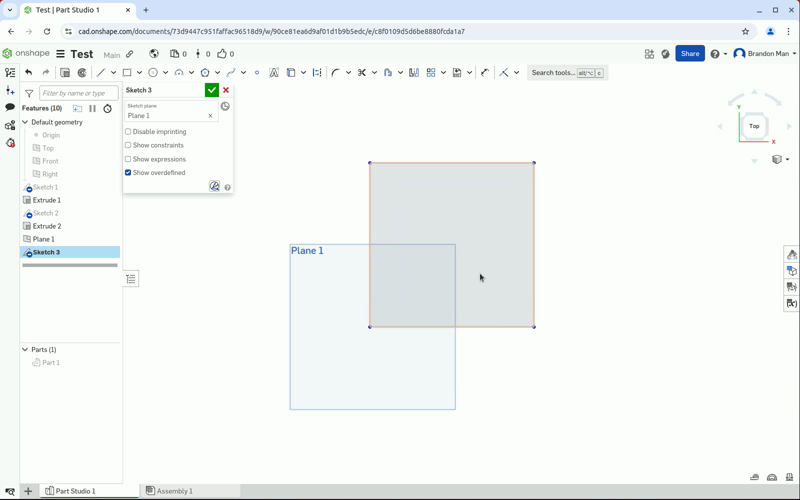
scroll(6)
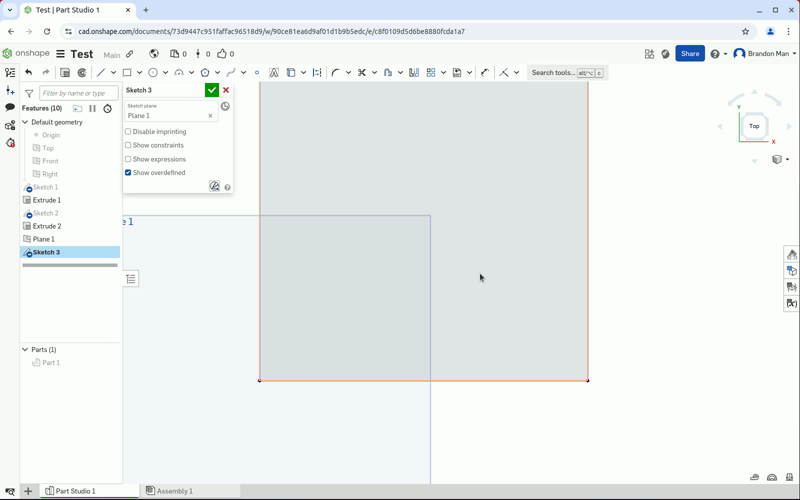
click(480, 273)
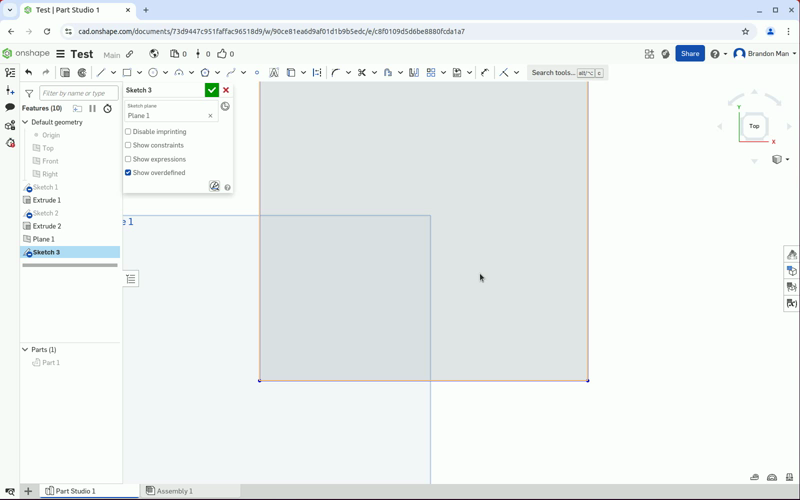
scroll(-6)
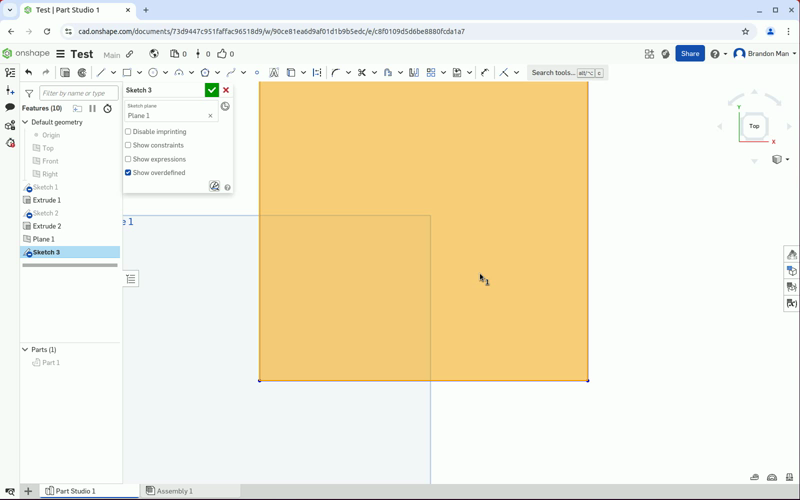
scroll(-6)
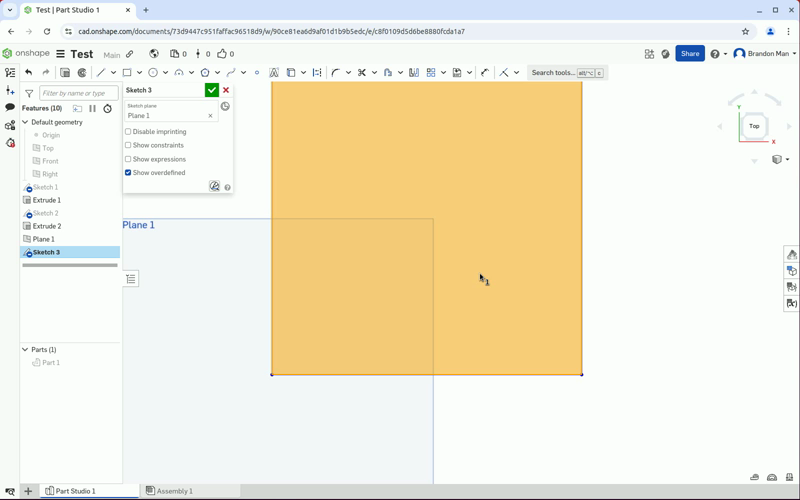
scroll(-6)
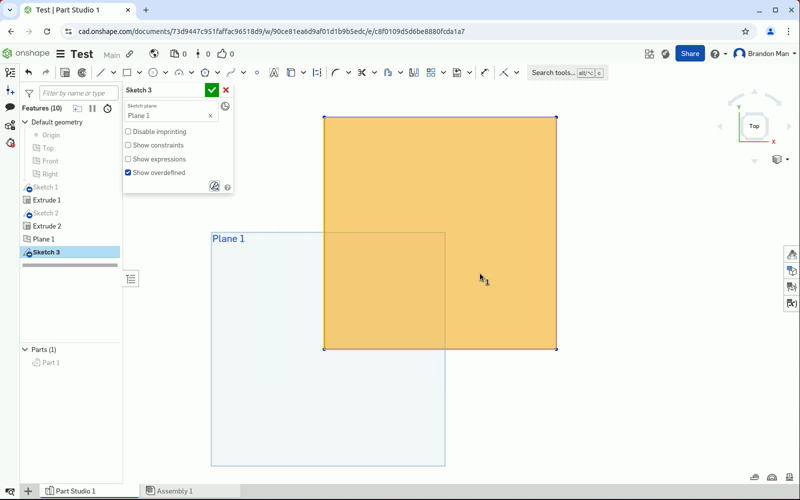
scroll(-6)
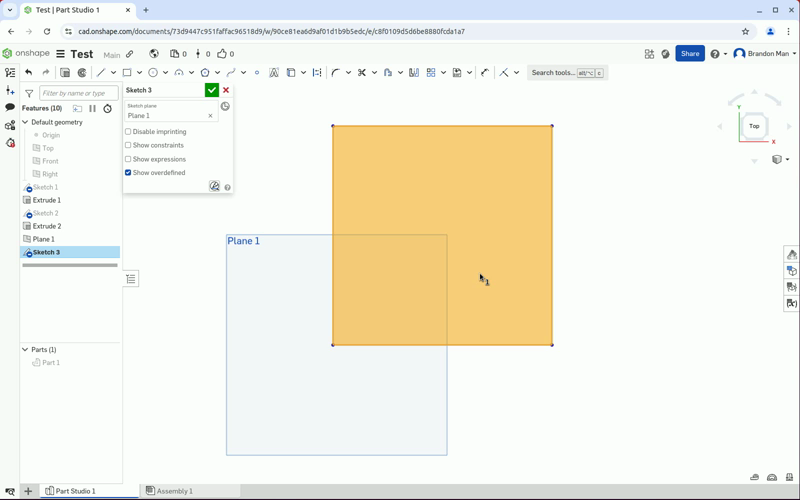
scroll(-6)
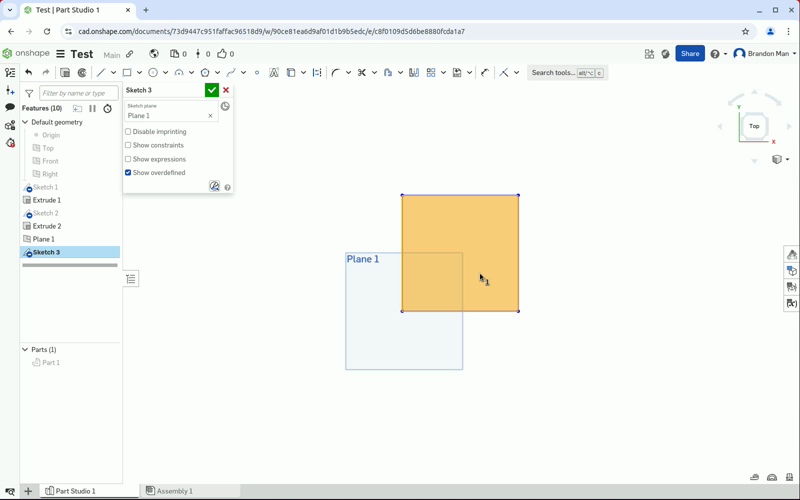
scroll(-6)
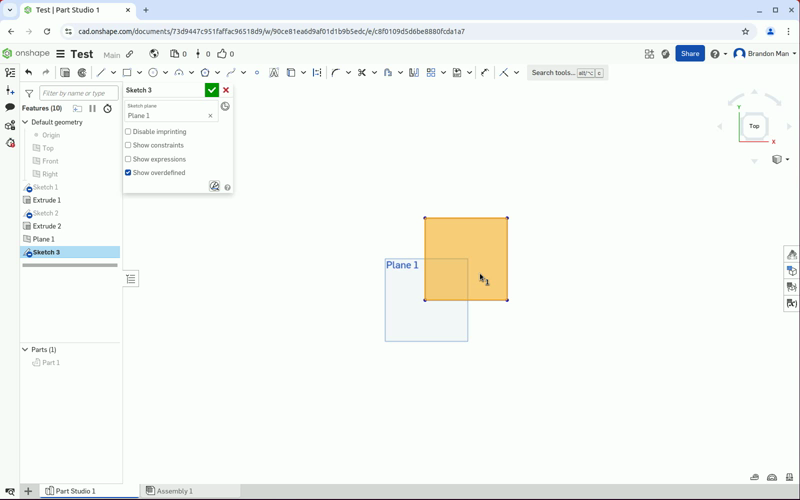
scroll(-6)
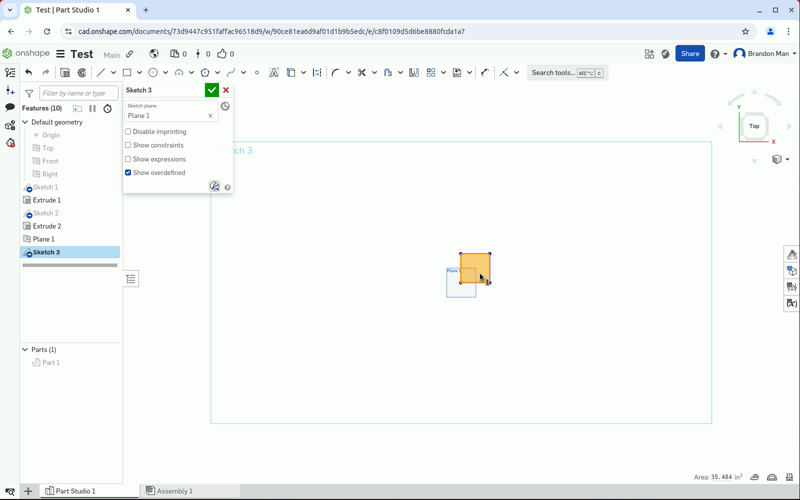
mouse_move(73, 352)
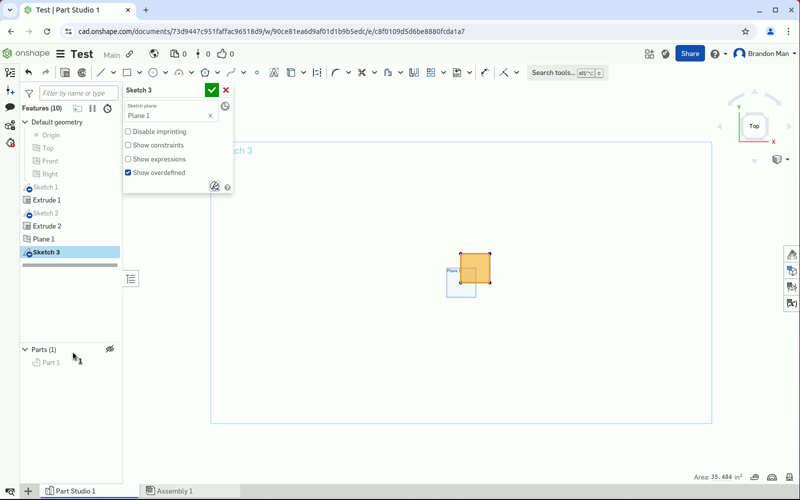
key(shift+y)
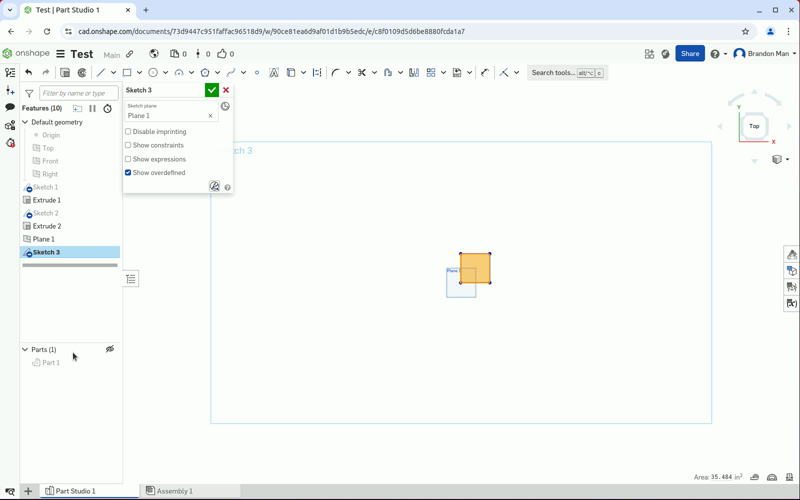
key(shift+e)
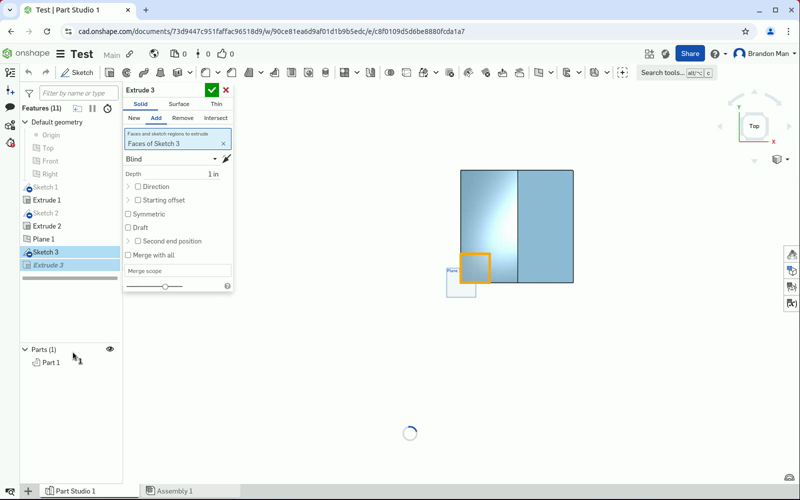
mouse_move(143, 106)
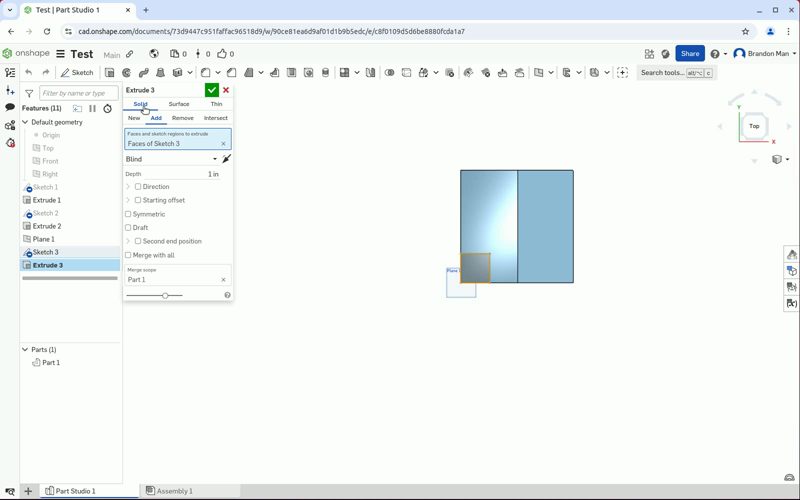
click(143, 106)
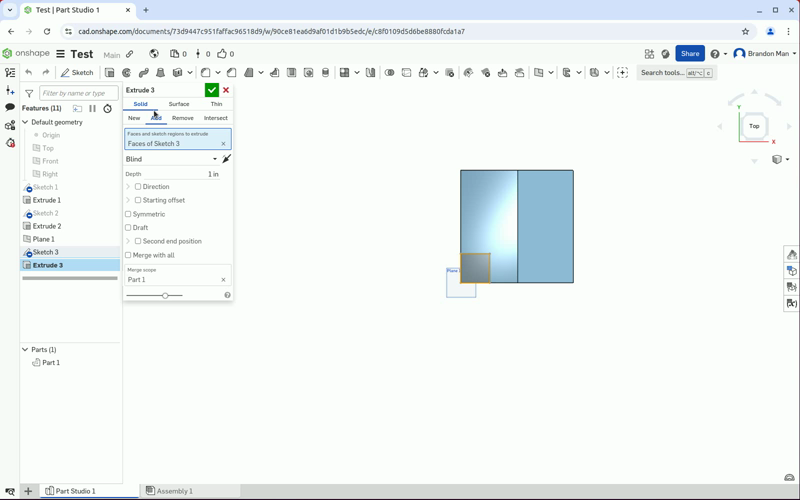
mouse_move(186, 120)
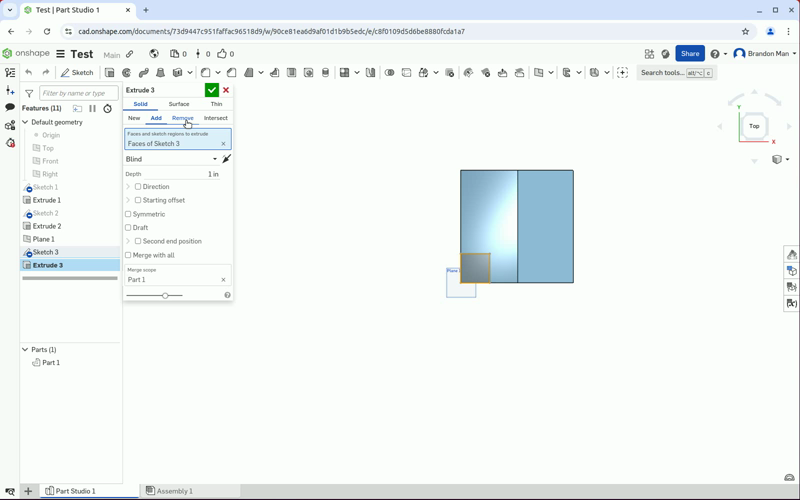
click(186, 120)
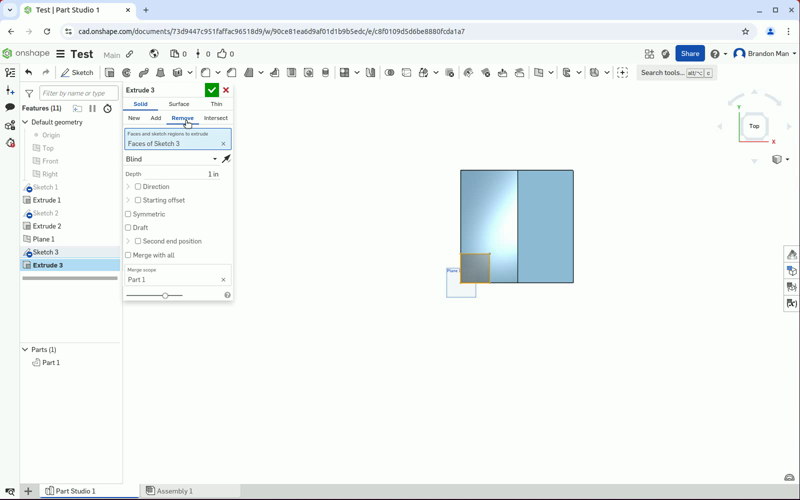
key(tab, 4)
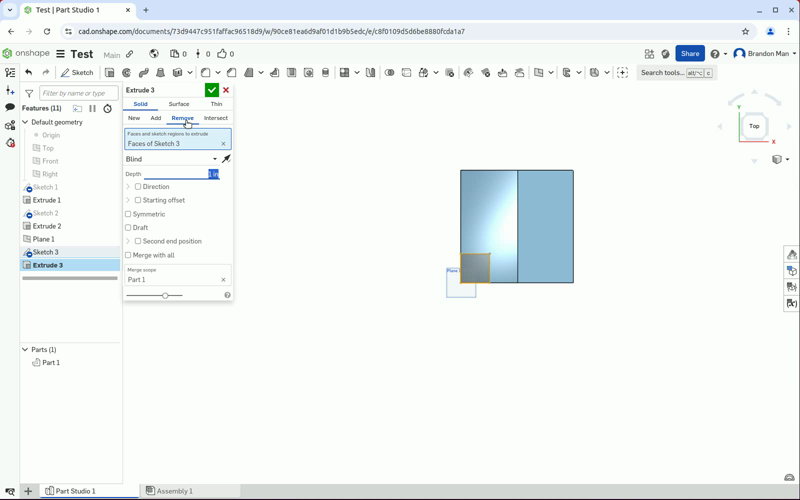
text(23.108)
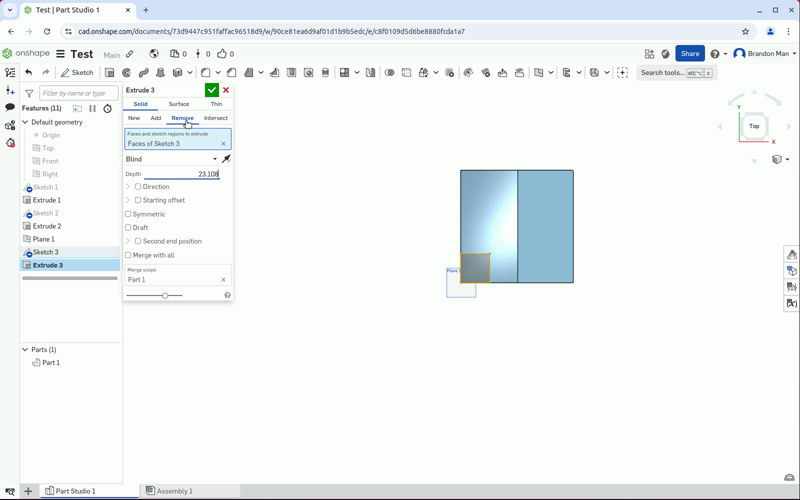
key(tab, 6)
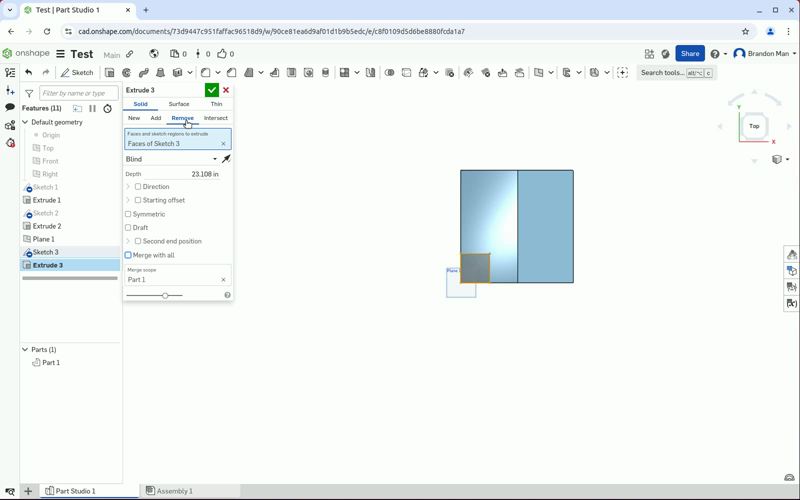
key(space)
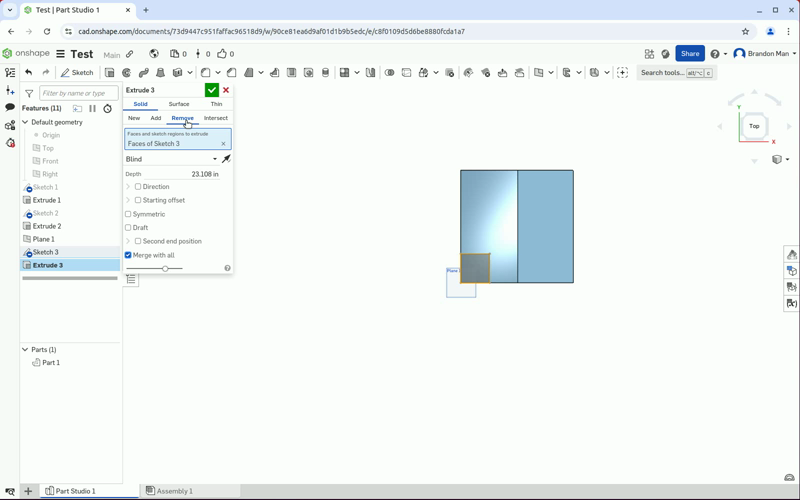
key(enter)
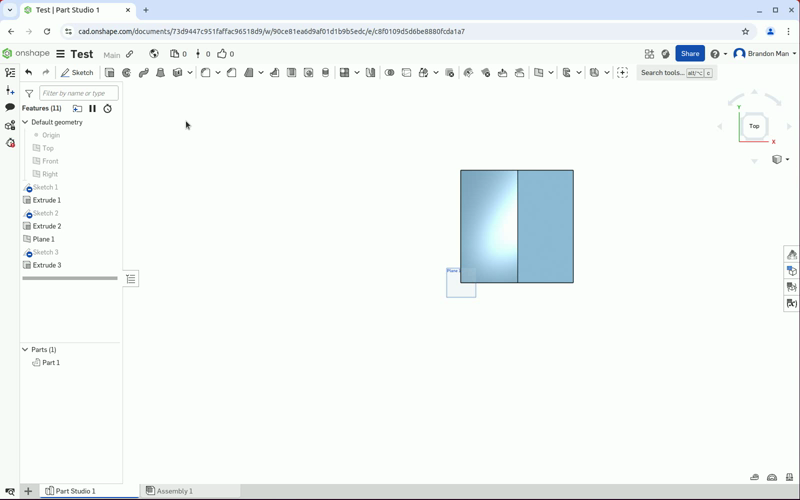
key(shift+h)
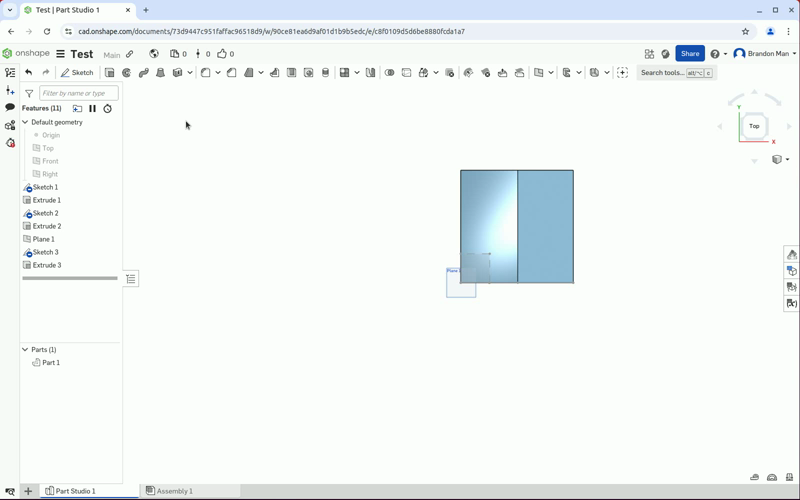
key(shift+h)
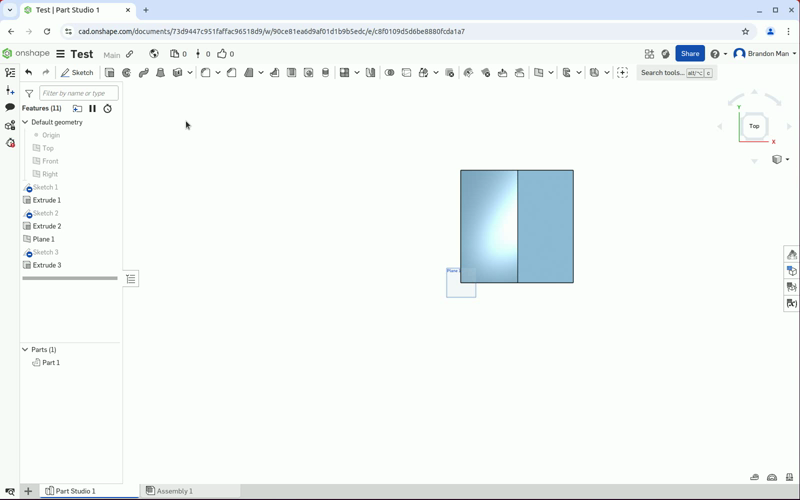
mouse_move(73, 189)
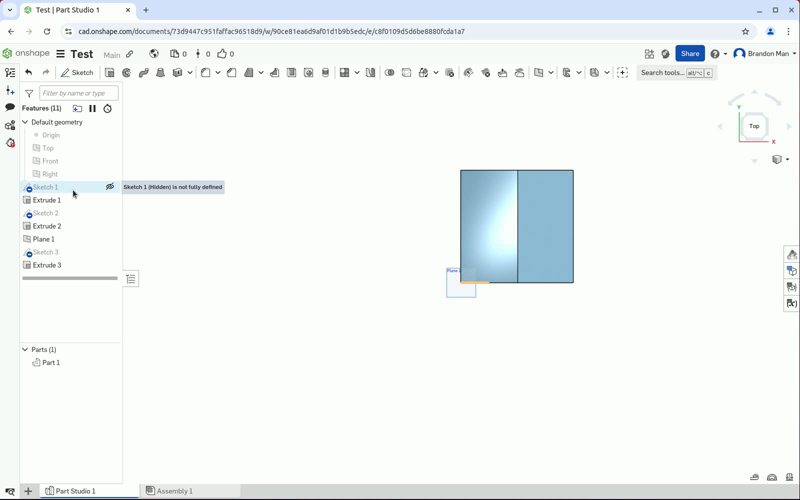
click(73, 189)
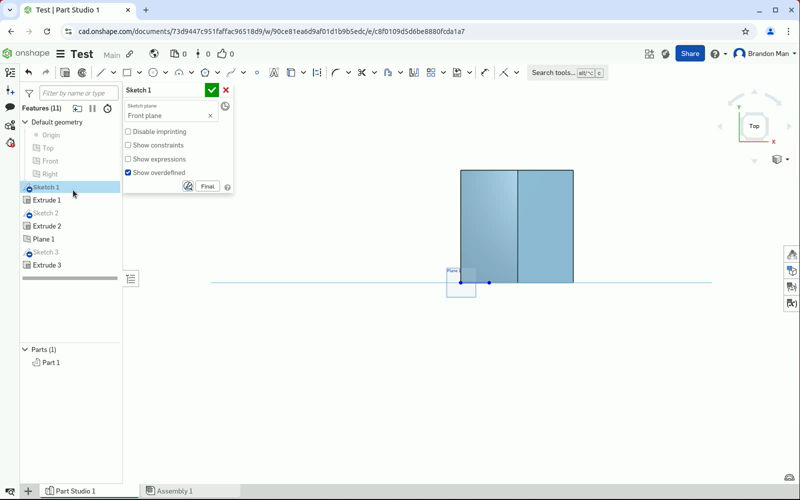
mouse_move(229, 92)
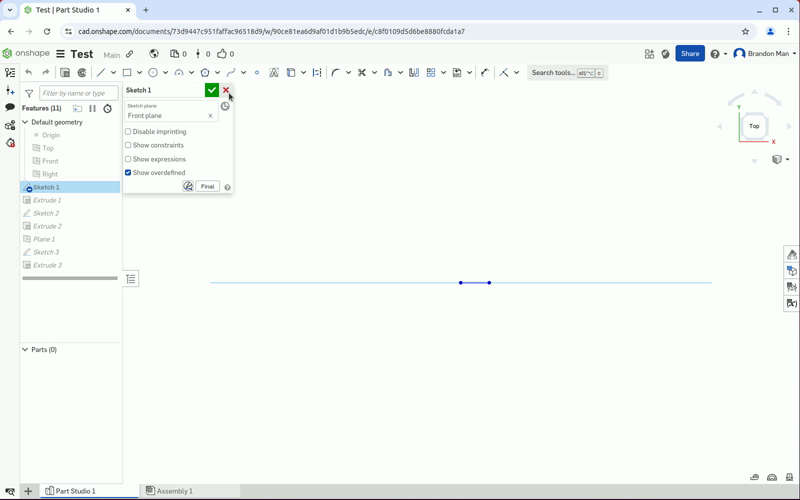
click(229, 92)
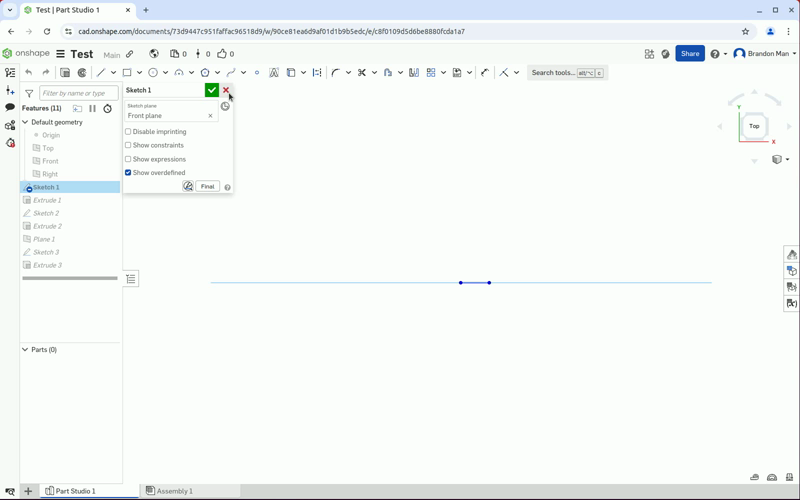
key(shift+s)
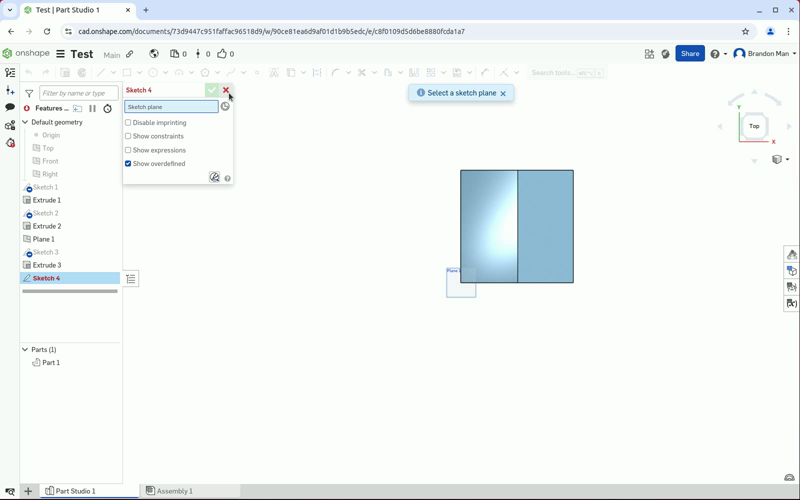
mouse_move(73, 241)
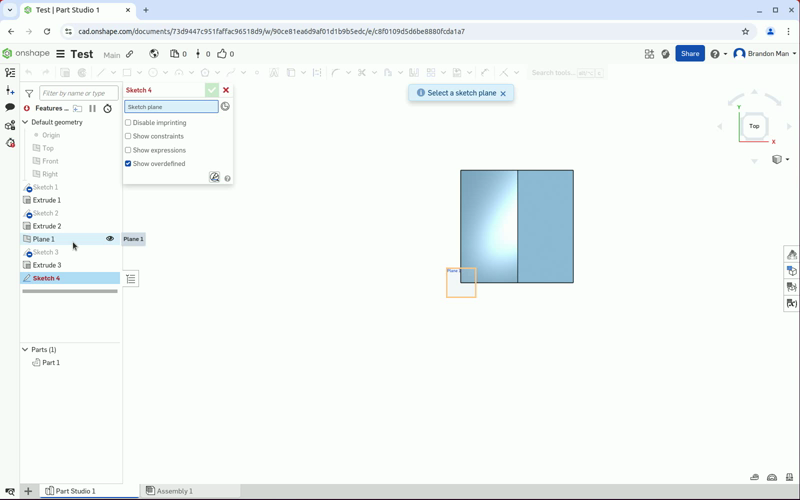
click(73, 241)
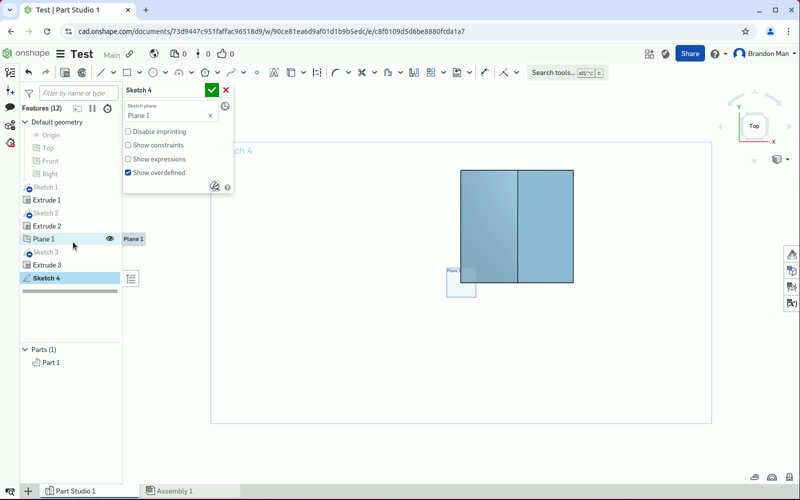
mouse_move(73, 352)
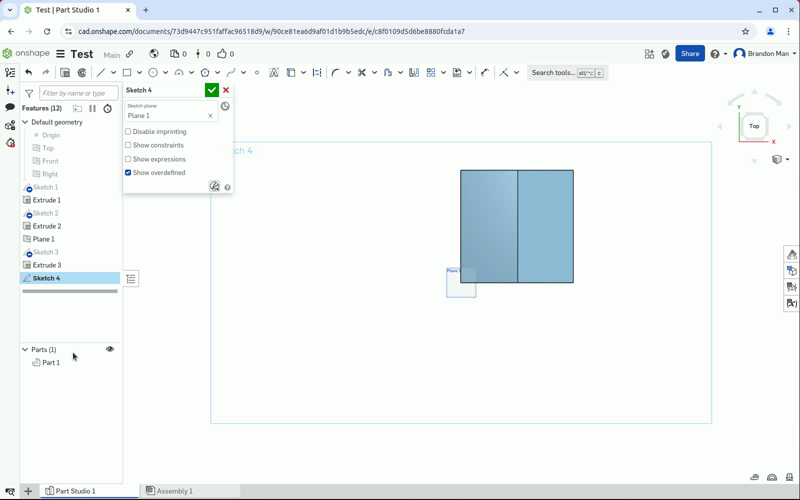
key(y)
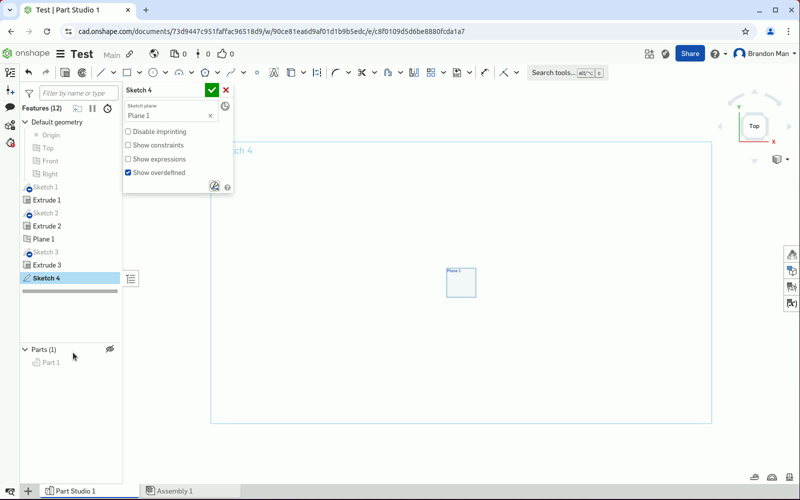
key(l)
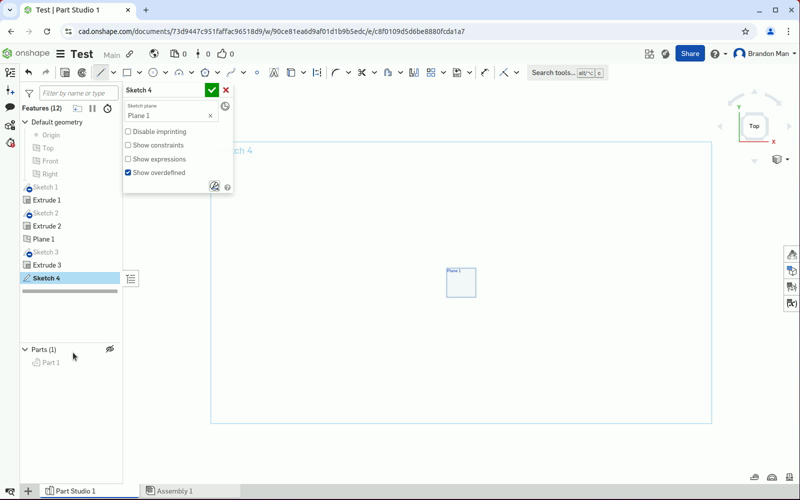
key_down(shift)
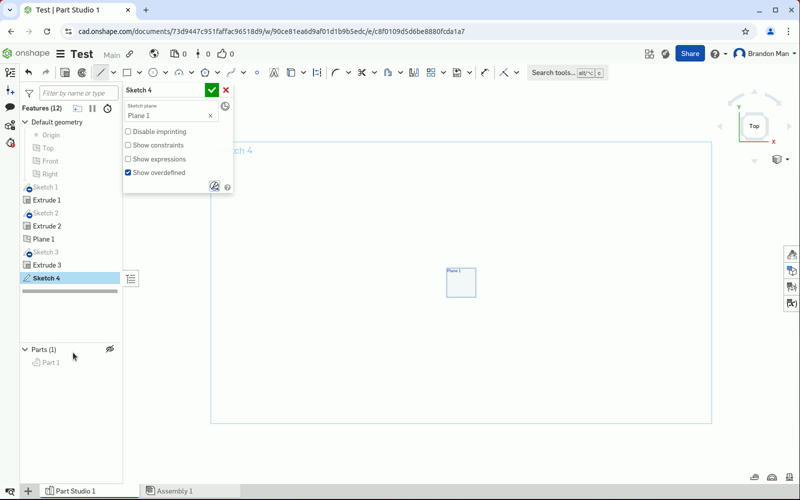
mouse_move(460, 198)
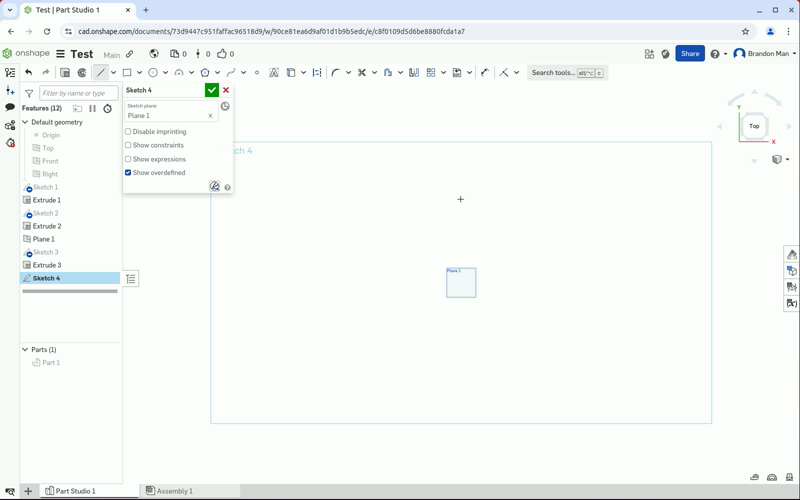
click(460, 198)
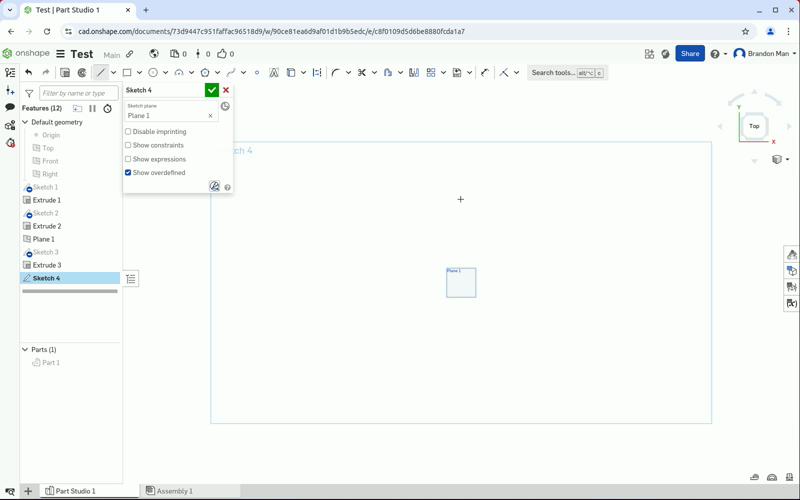
key_up(shift)
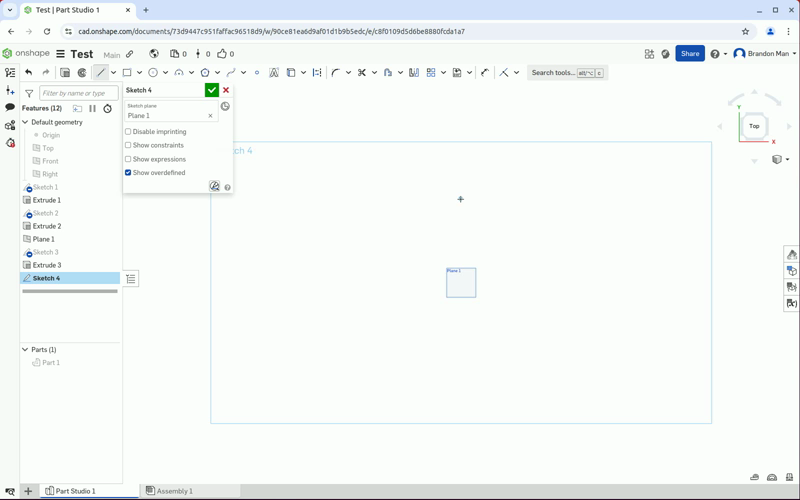
key_down(shift)
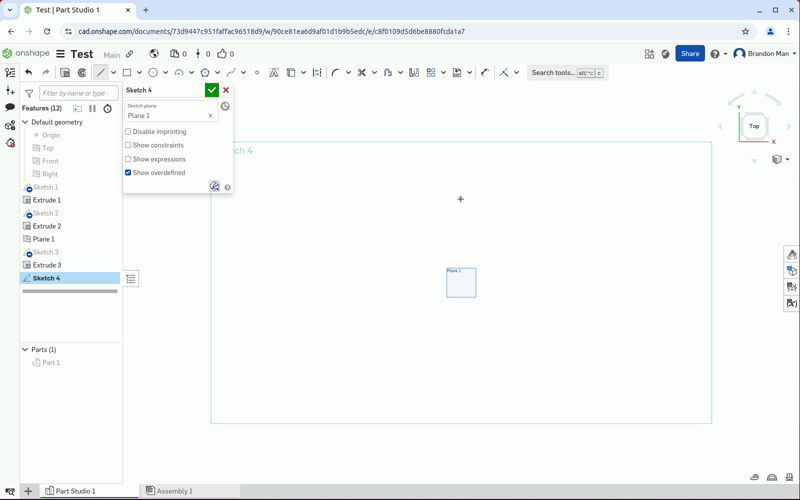
mouse_move(490, 198)
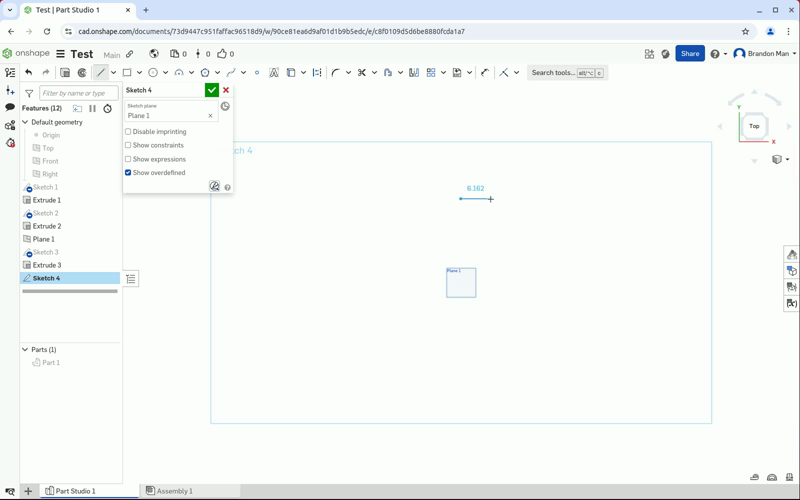
mouse_move(489, 198)
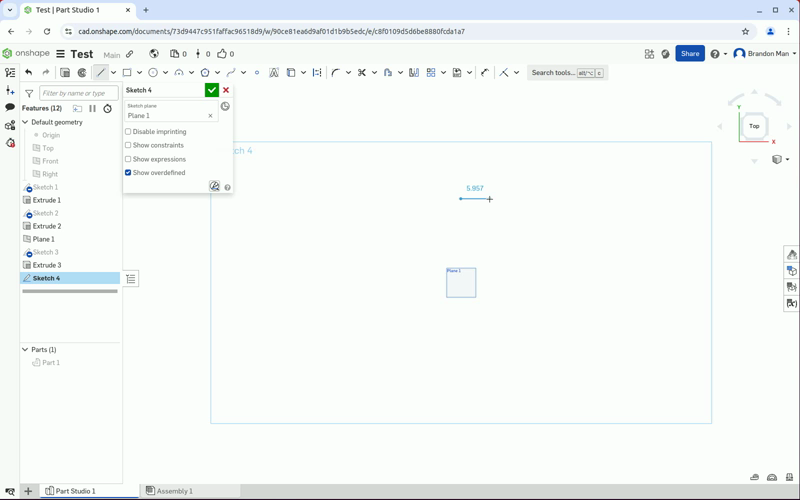
click(489, 198)
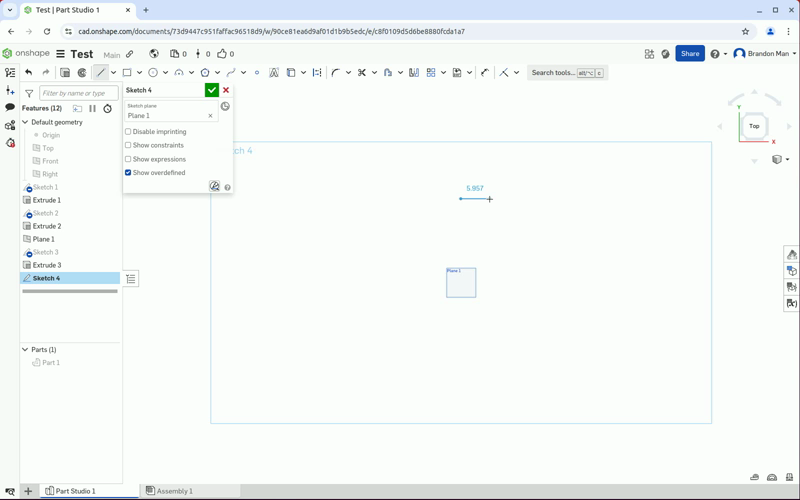
key_up(shift)
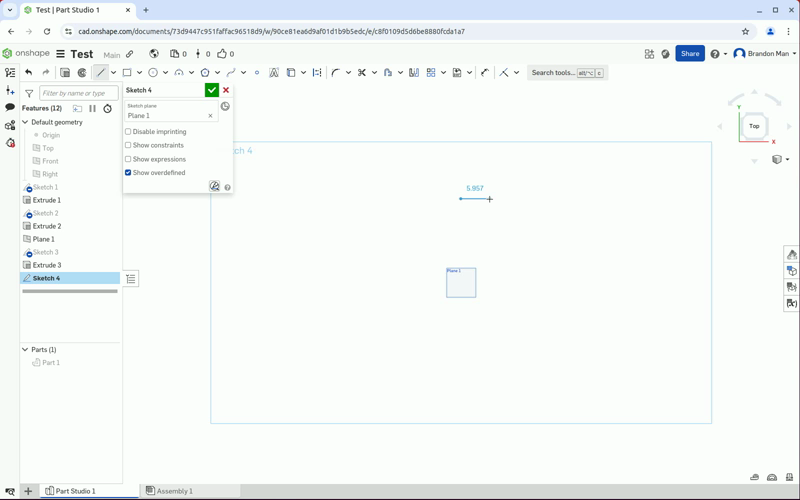
key_down(shift)
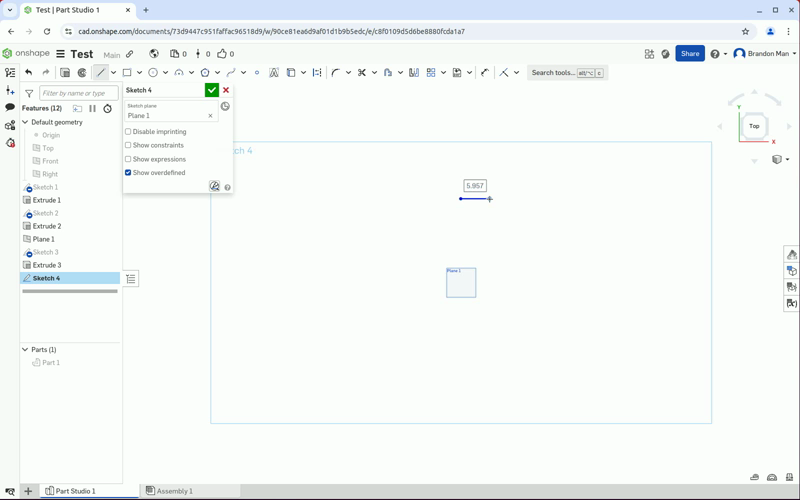
mouse_move(519, 198)
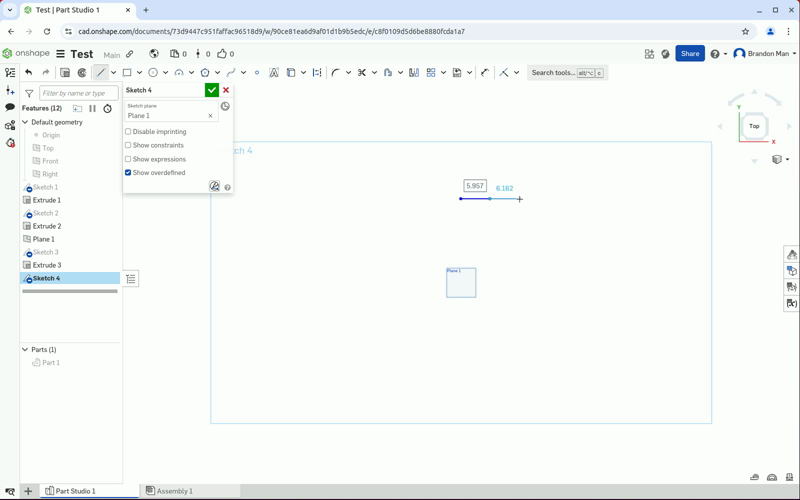
mouse_move(489, 169)
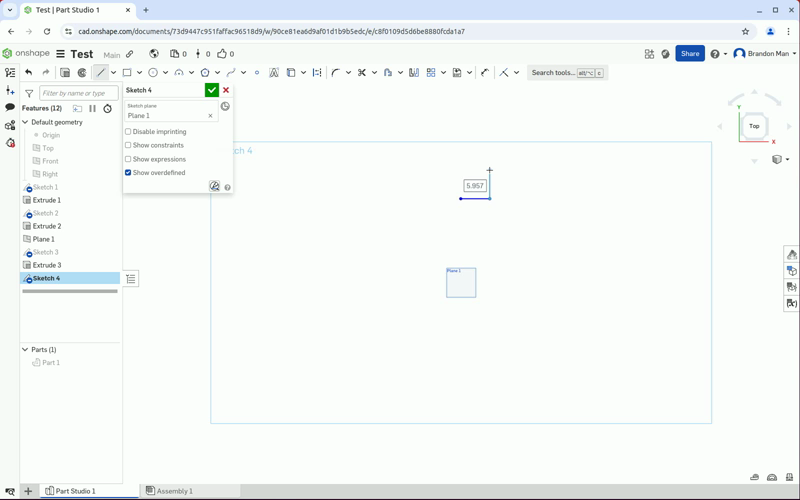
click(489, 169)
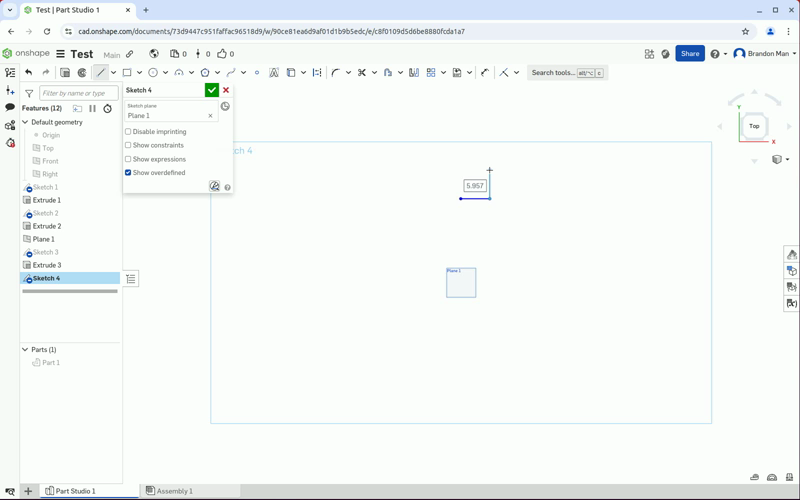
key_up(shift)
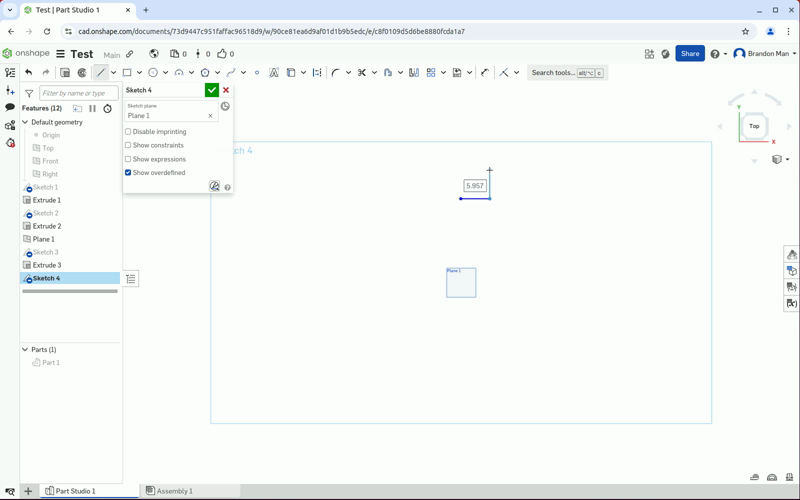
key_down(shift)
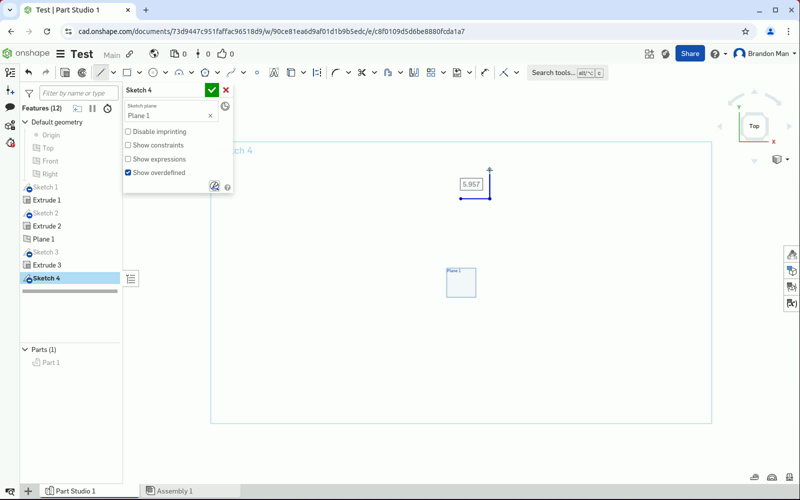
mouse_move(519, 169)
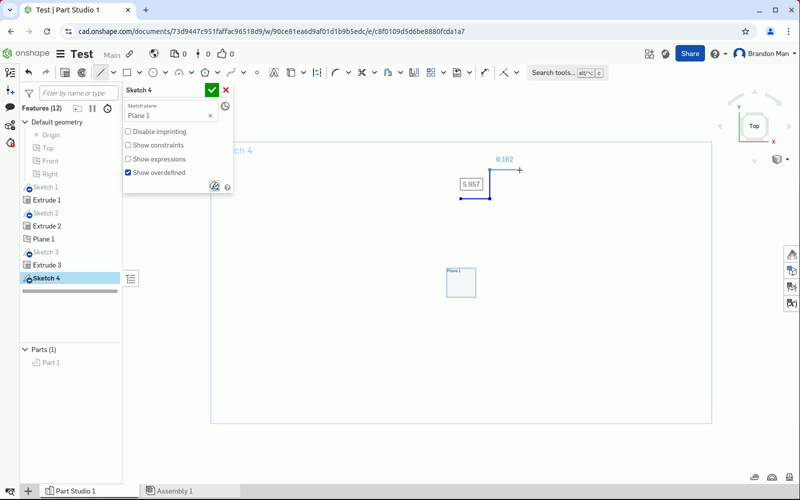
mouse_move(460, 169)
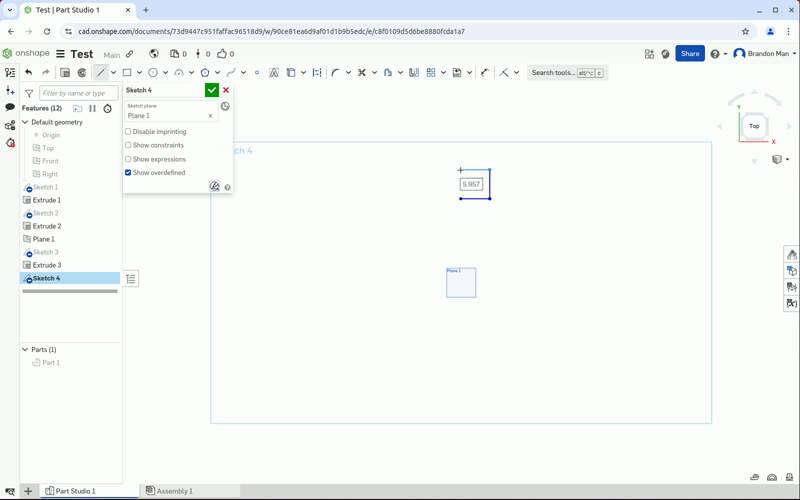
click(460, 169)
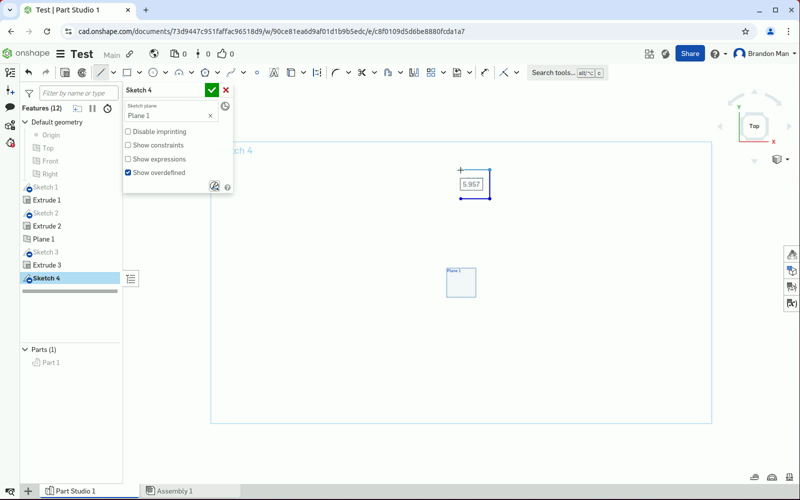
key_up(shift)
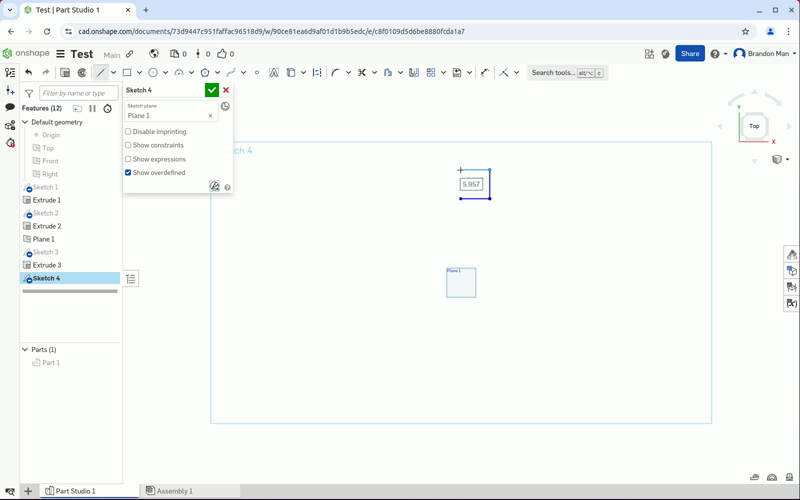
mouse_move(490, 169)
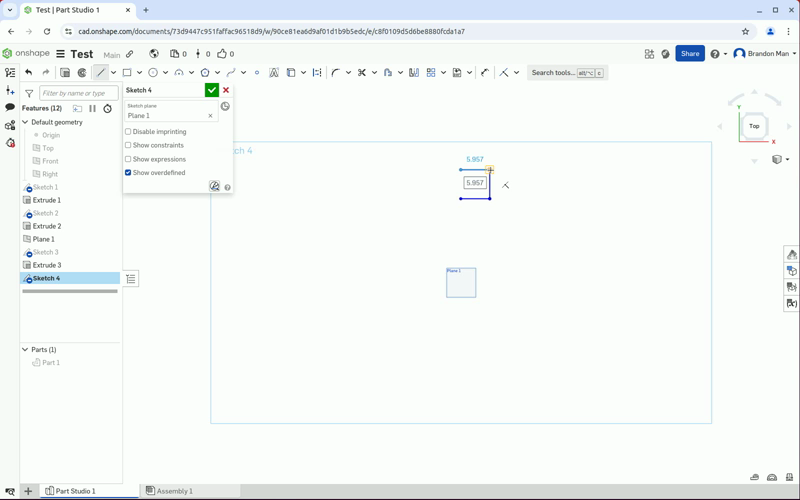
key_down(shift)
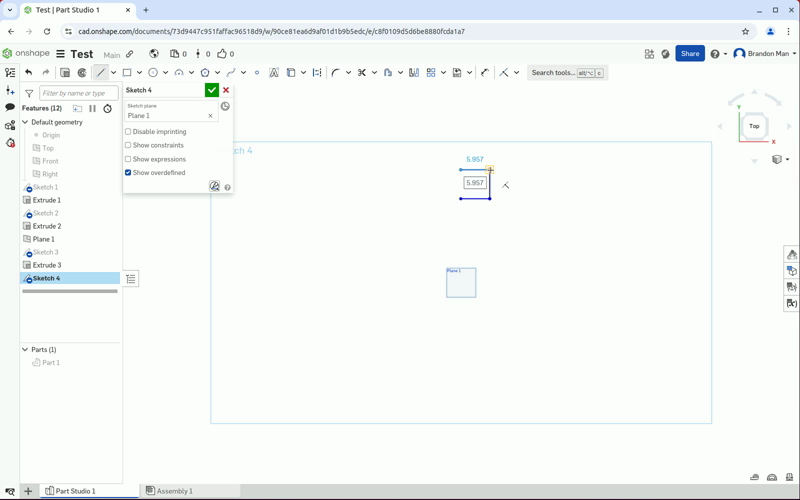
mouse_move(460, 198)
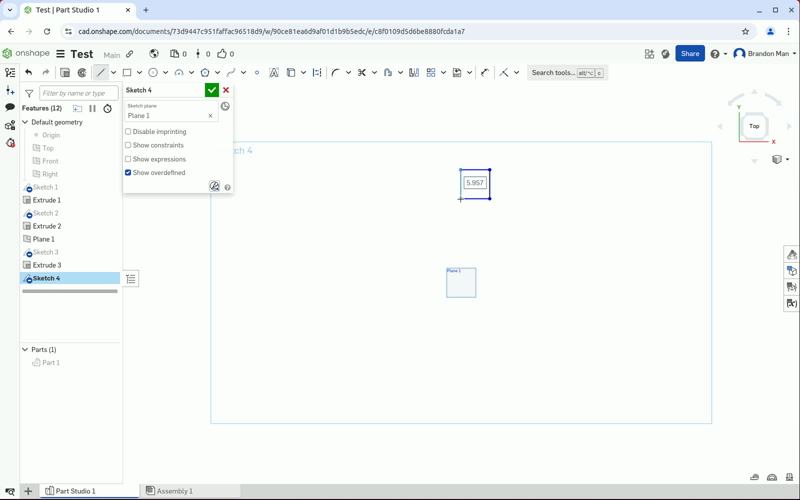
key_up(shift)
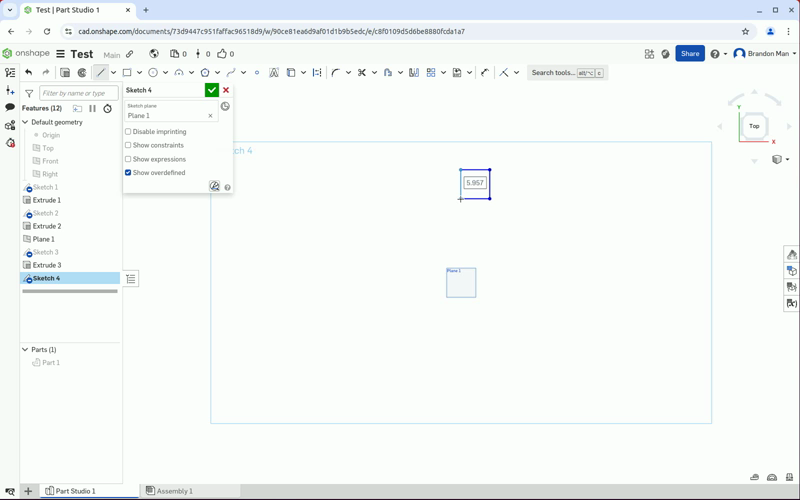
click(460, 198)
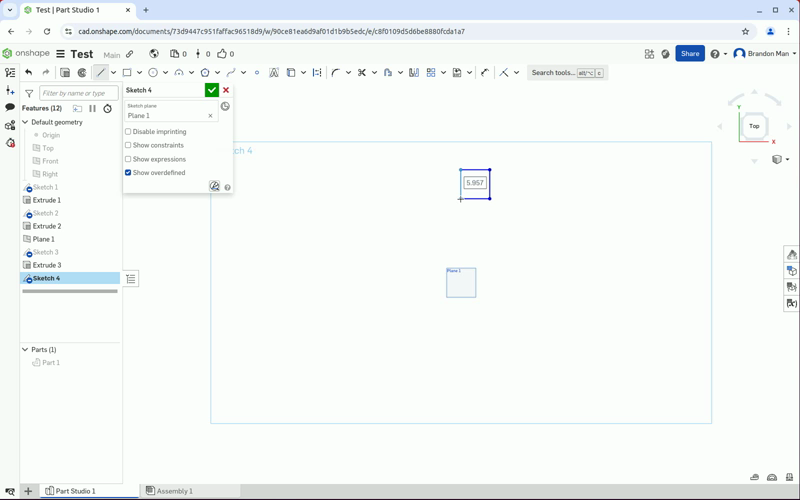
key(esc)
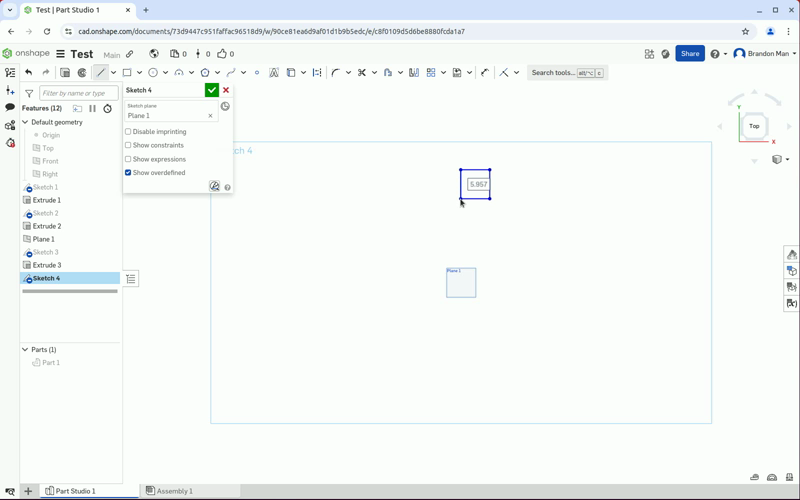
mouse_move(467, 183)
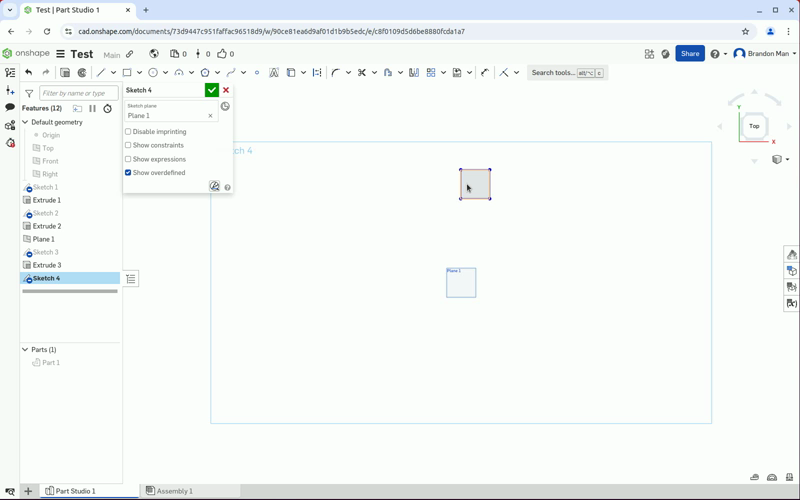
scroll(6)
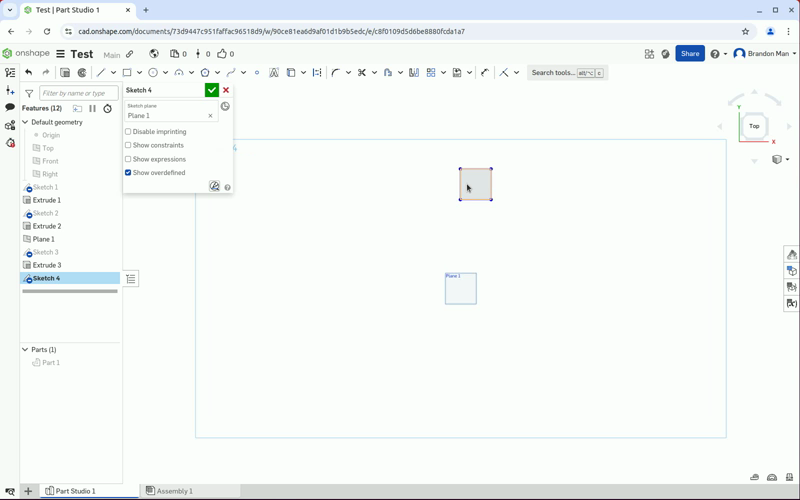
scroll(6)
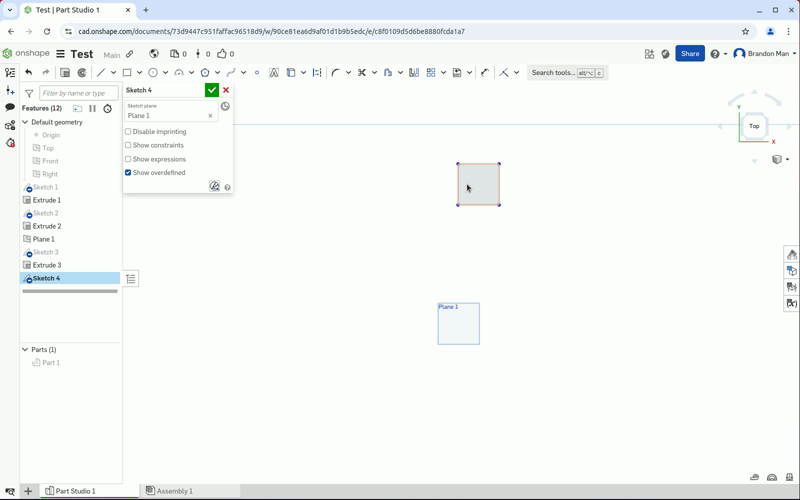
scroll(6)
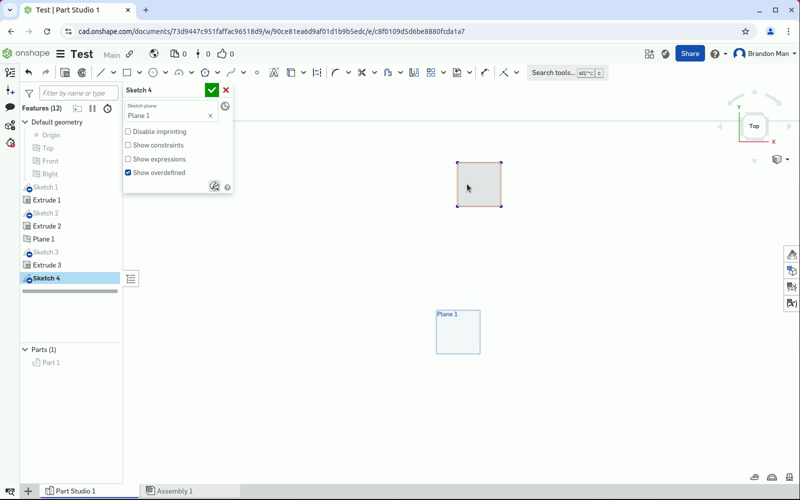
scroll(6)
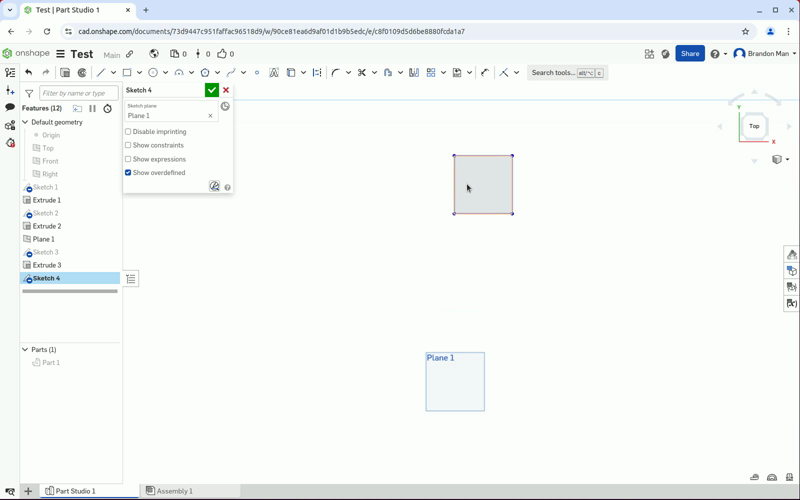
scroll(6)
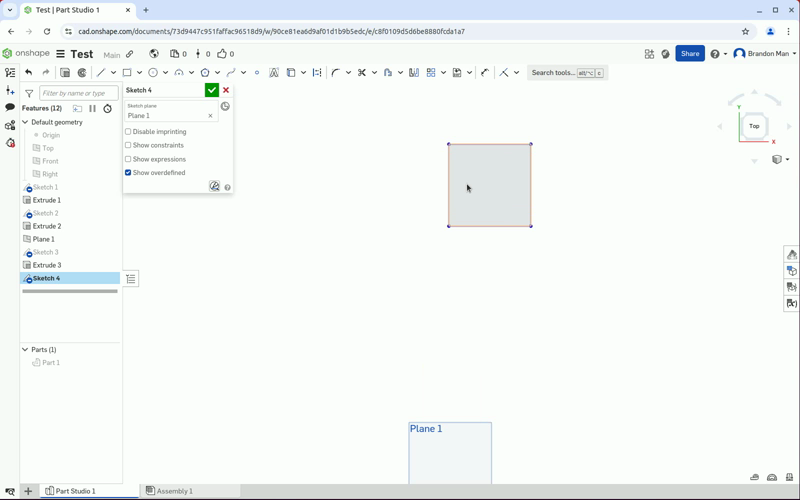
scroll(6)
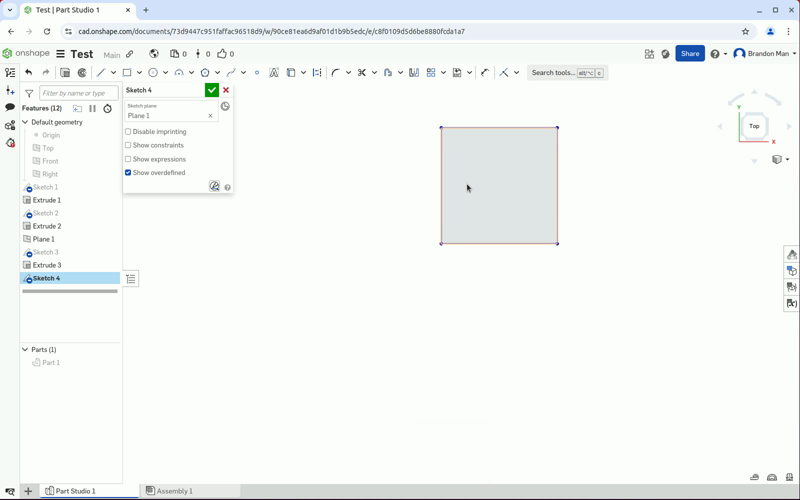
scroll(6)
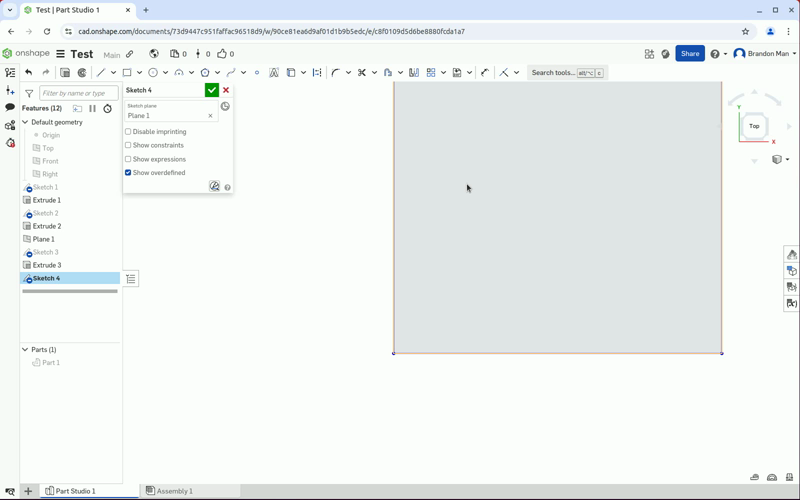
click(467, 183)
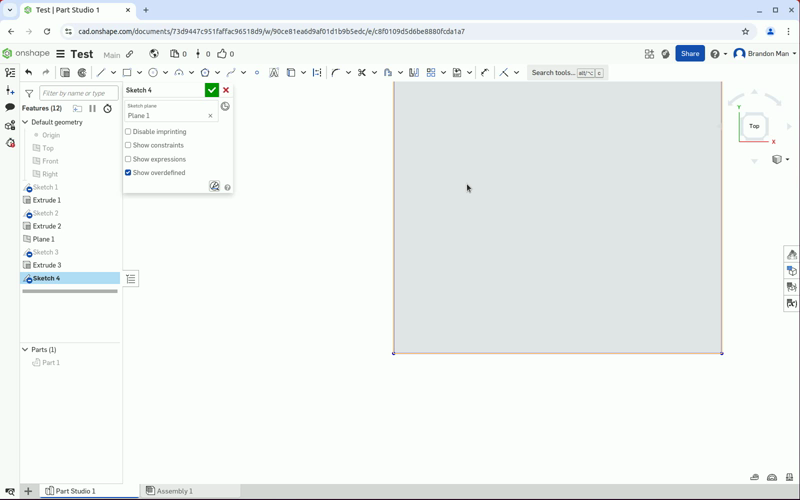
scroll(-6)
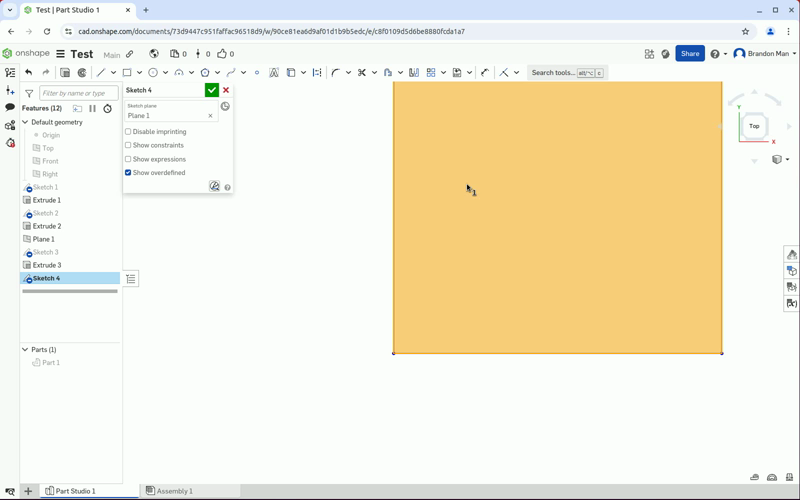
scroll(-6)
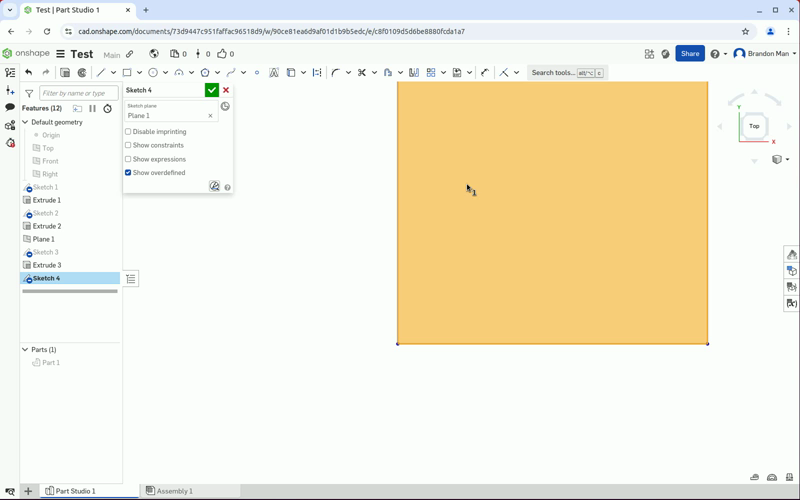
scroll(-6)
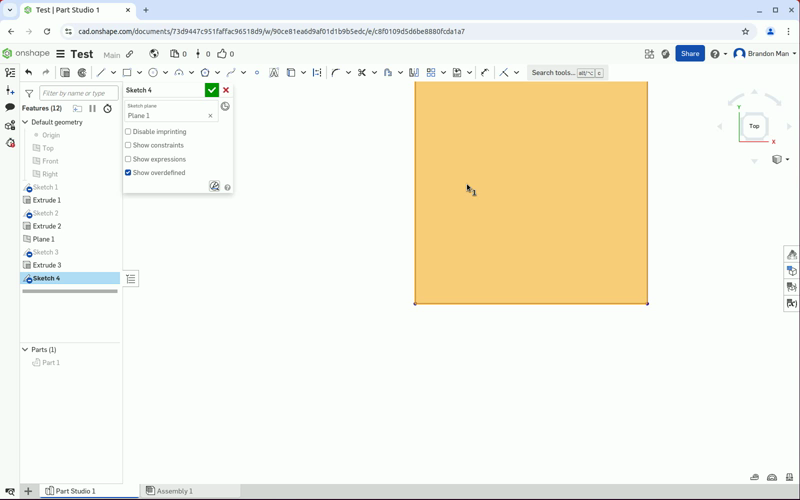
scroll(-6)
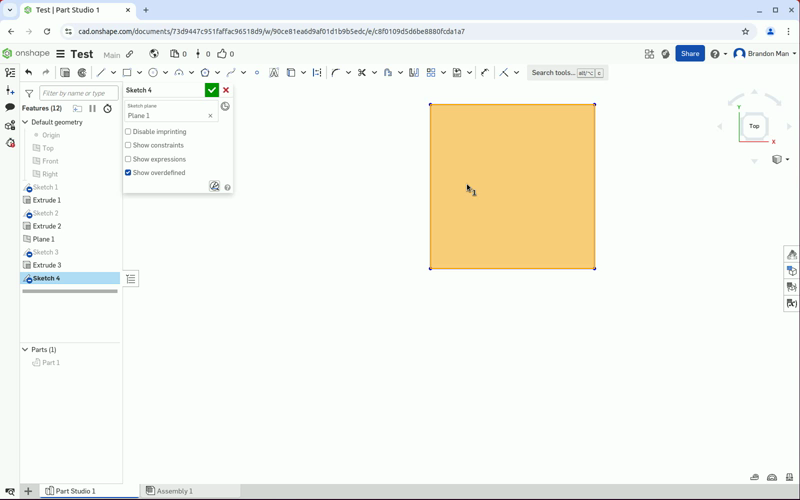
scroll(-6)
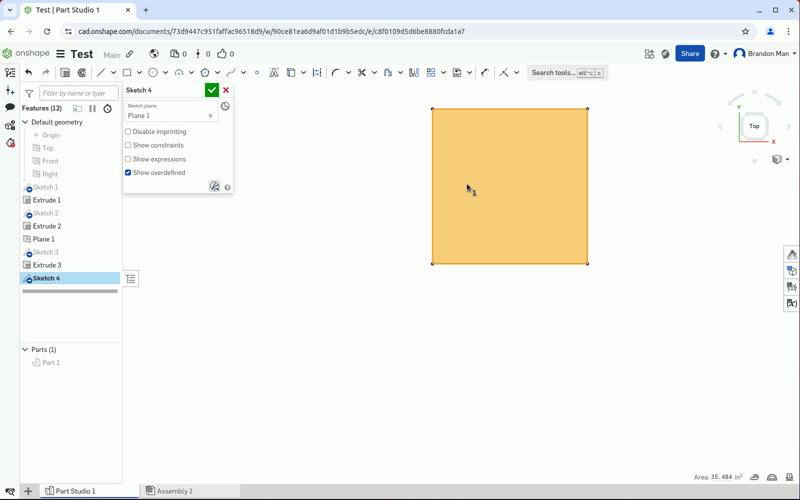
scroll(-6)
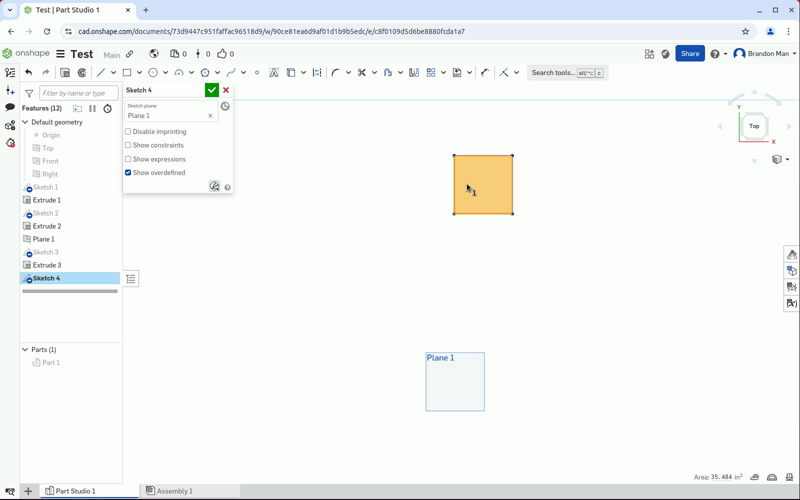
scroll(-6)
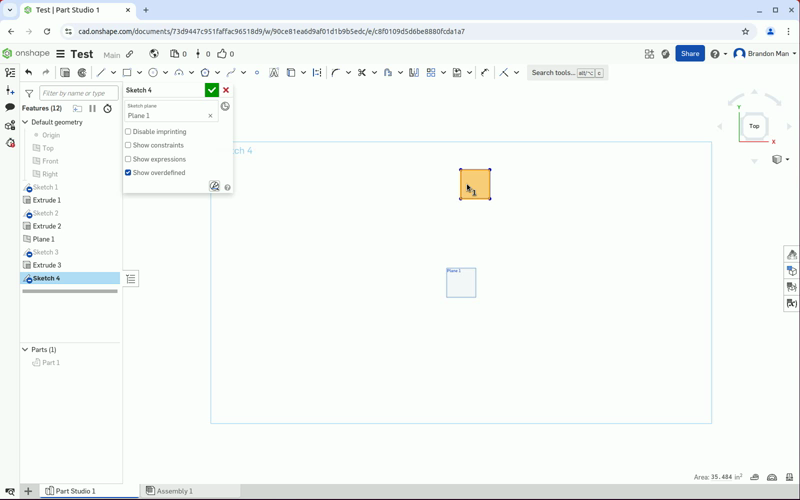
mouse_move(73, 352)
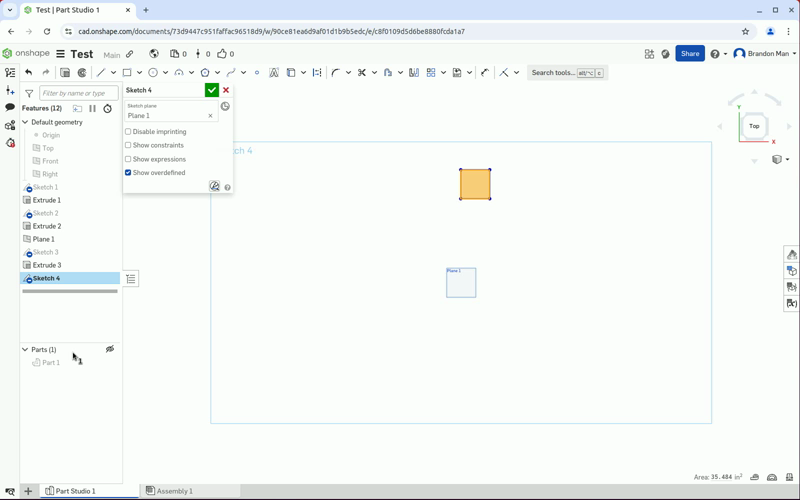
key(shift+y)
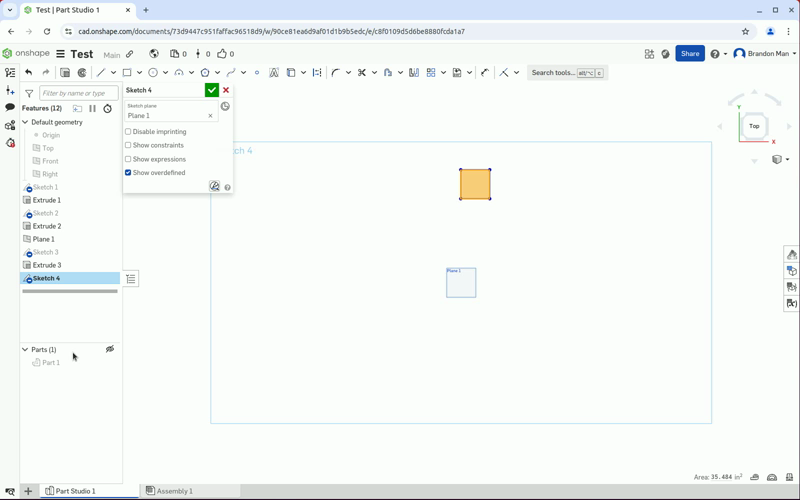
key(shift+e)
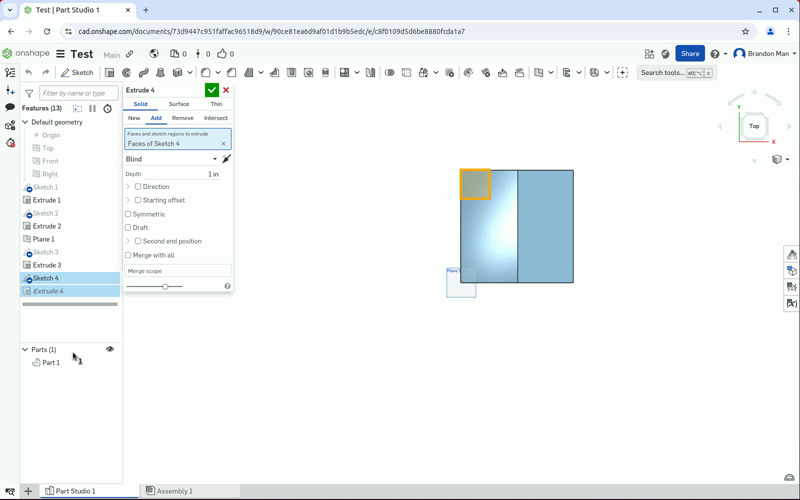
mouse_move(143, 106)
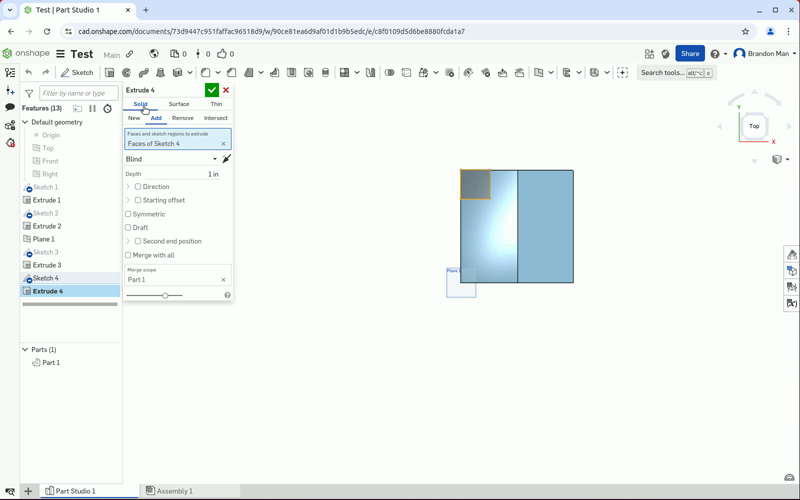
click(143, 106)
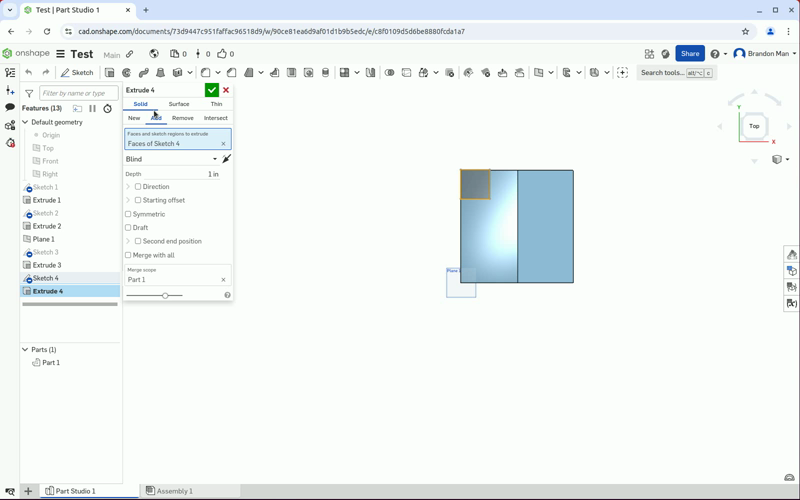
mouse_move(186, 120)
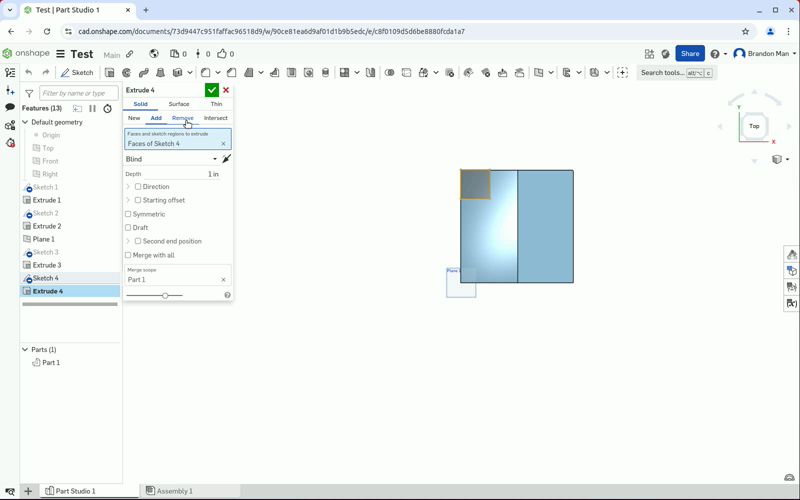
click(186, 120)
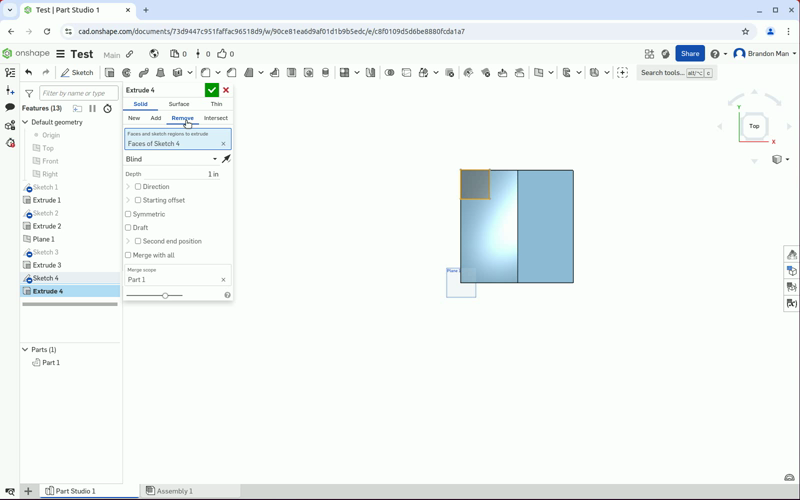
key(tab, 4)
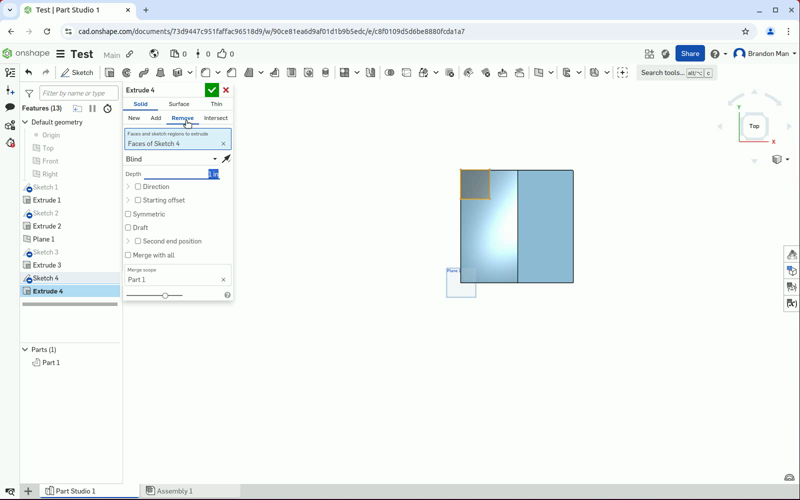
text(23.108)
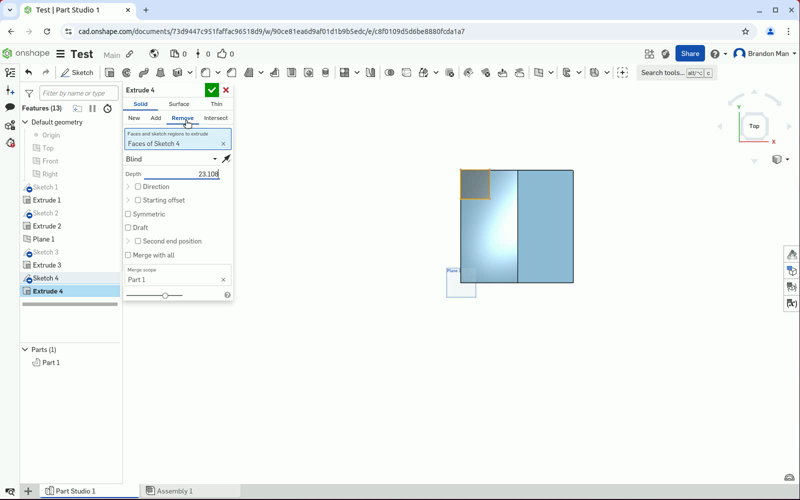
key(tab, 6)
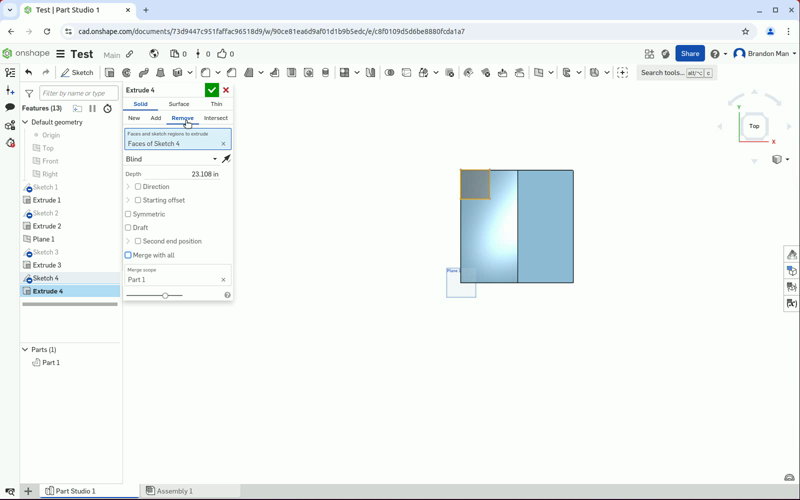
key(space)
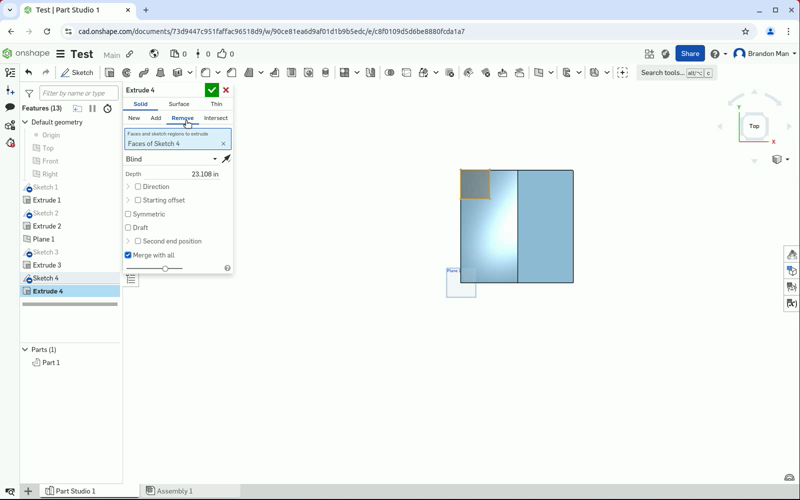
key(enter)
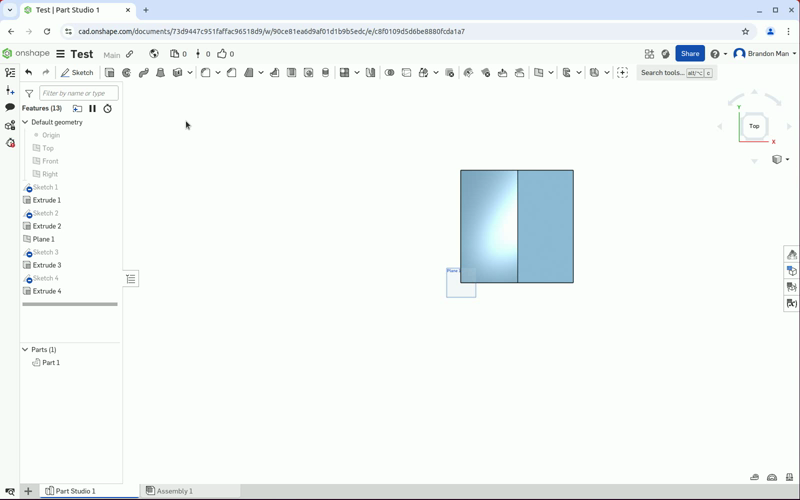
key(shift+h)
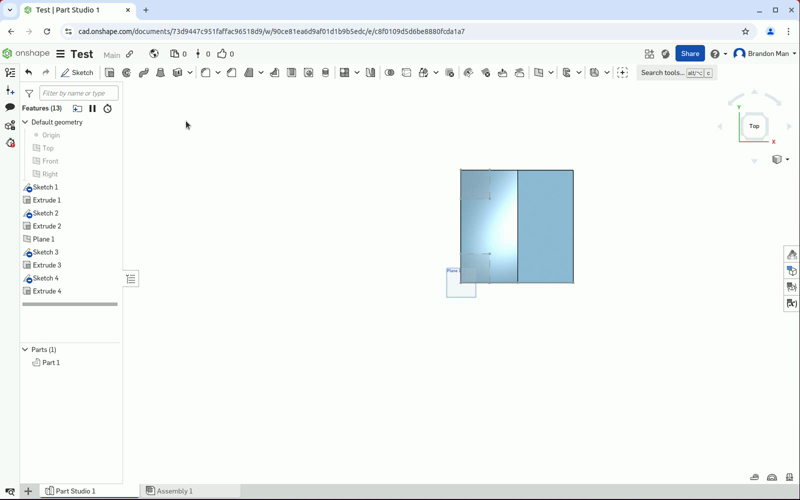
key(shift+h)
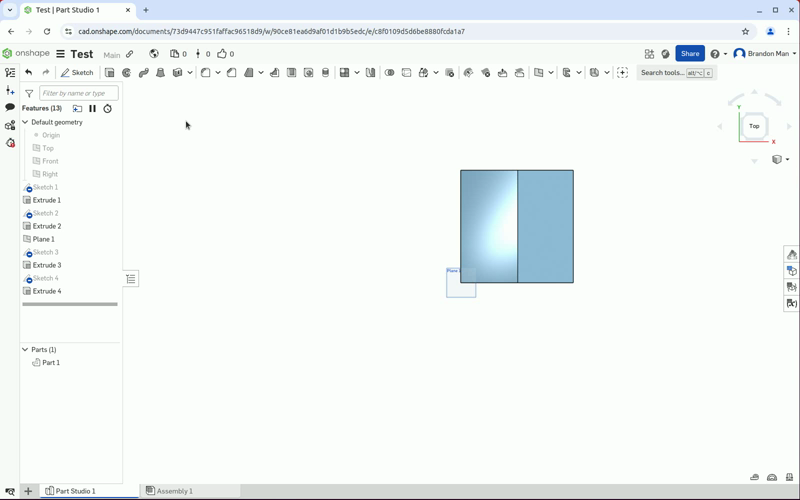
mouse_move(73, 189)
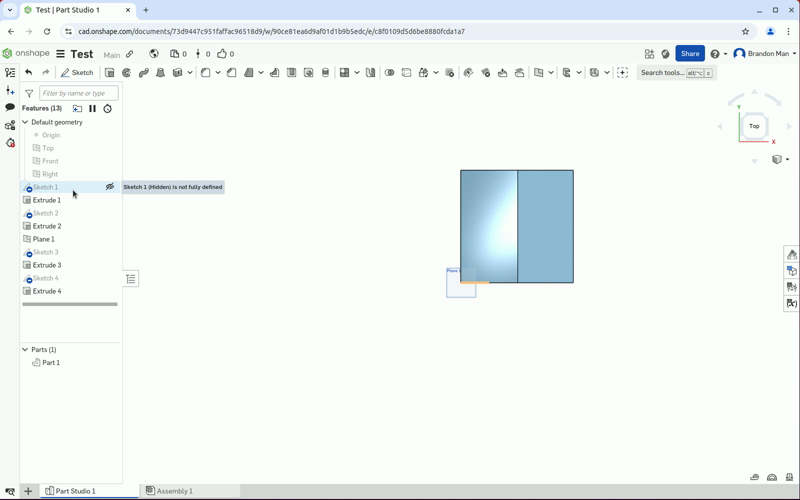
click(73, 189)
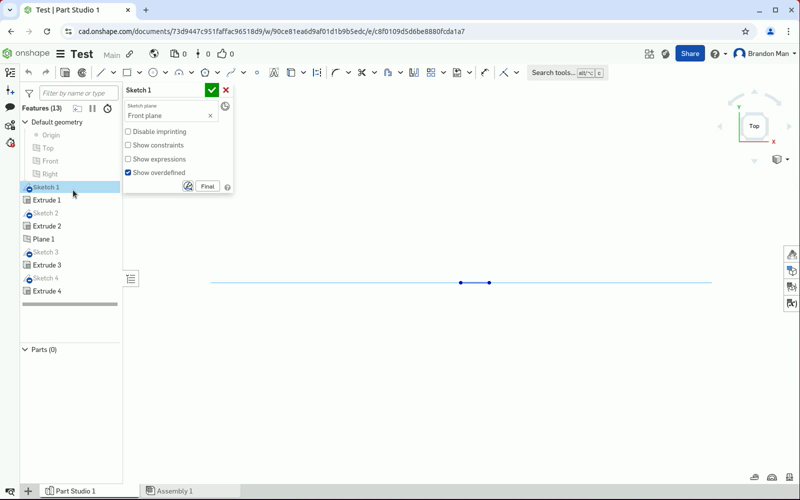
mouse_move(229, 92)
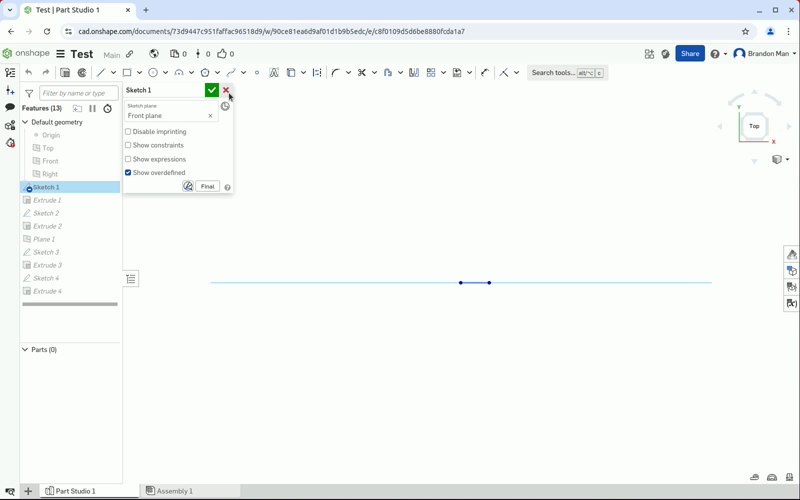
click(229, 92)
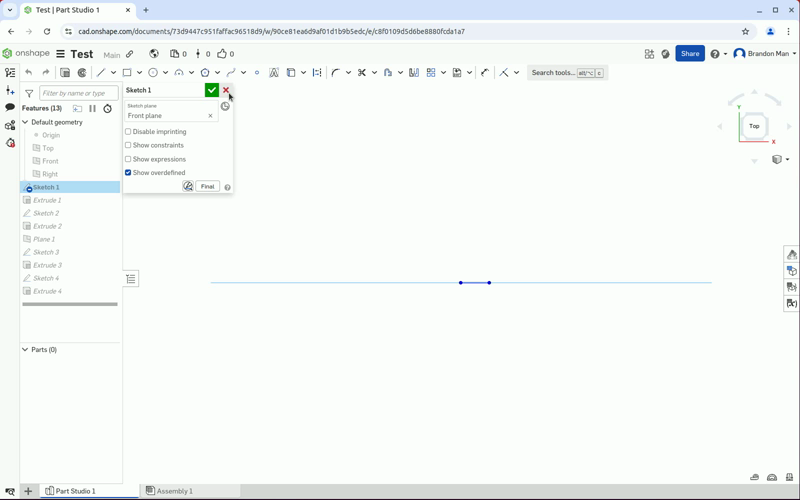
key(shift+s)
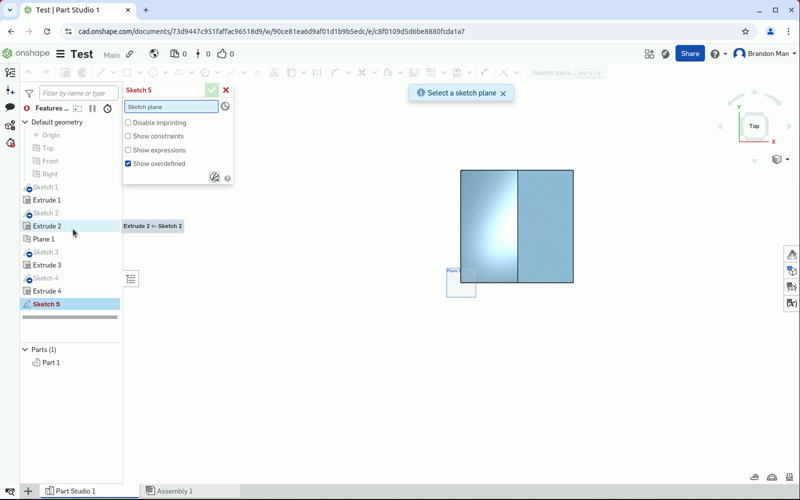
scroll(3)
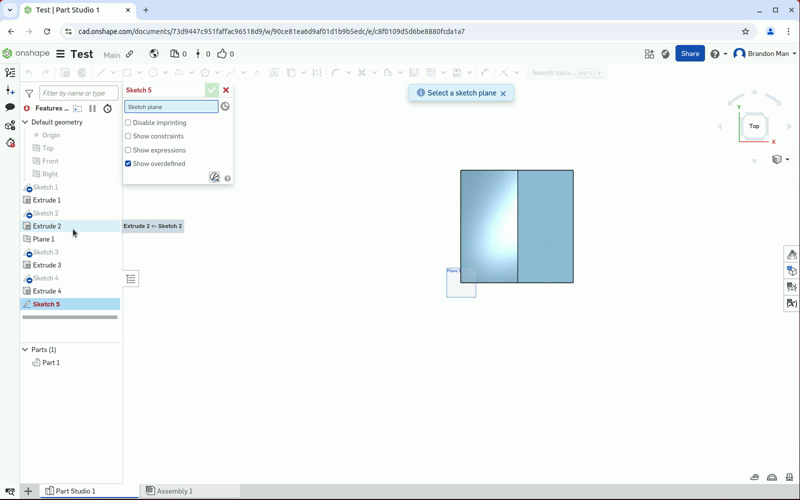
mouse_move(73, 150)
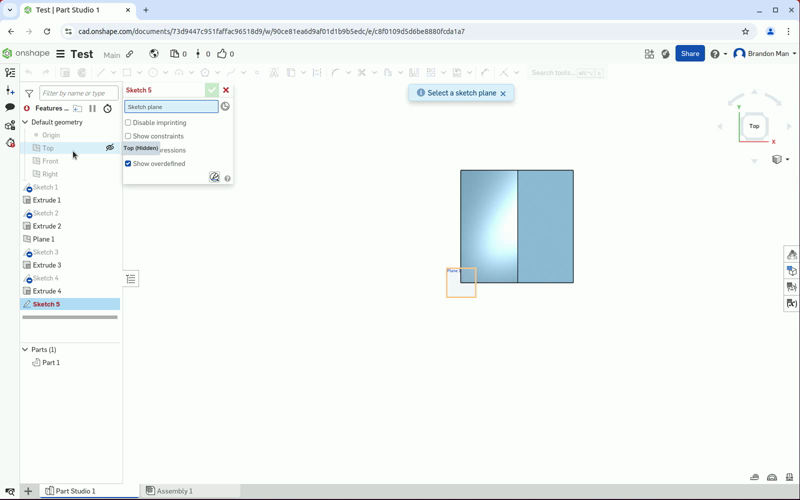
click(73, 150)
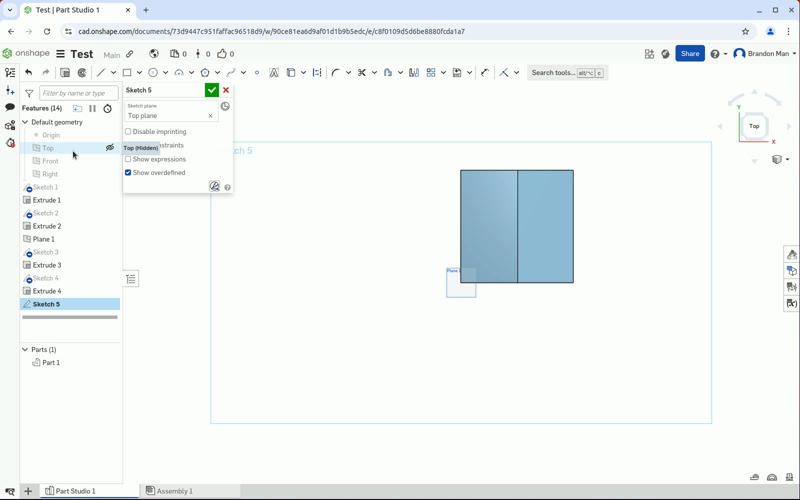
mouse_move(73, 352)
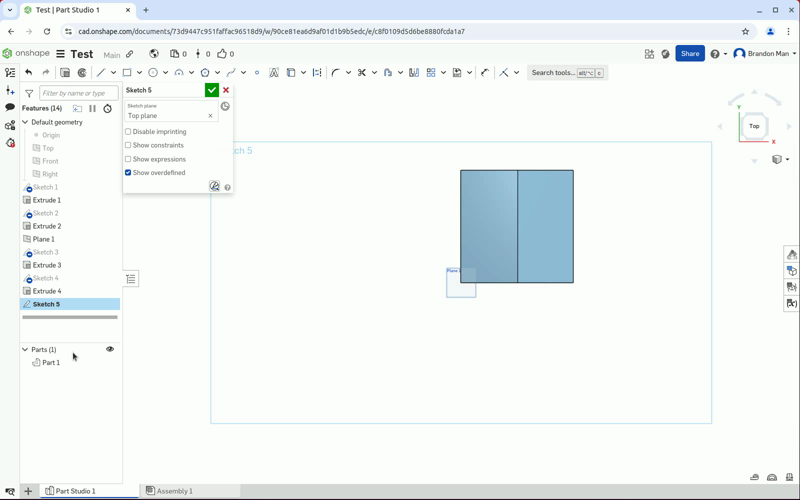
key(y)
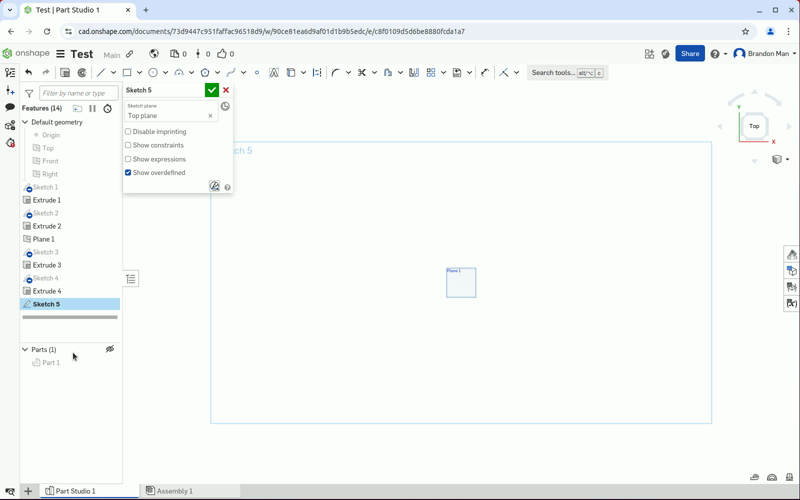
key(l)
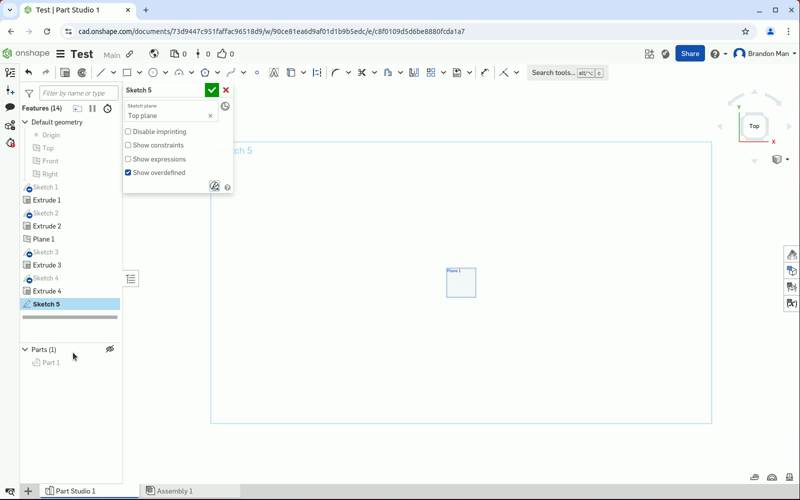
key_down(shift)
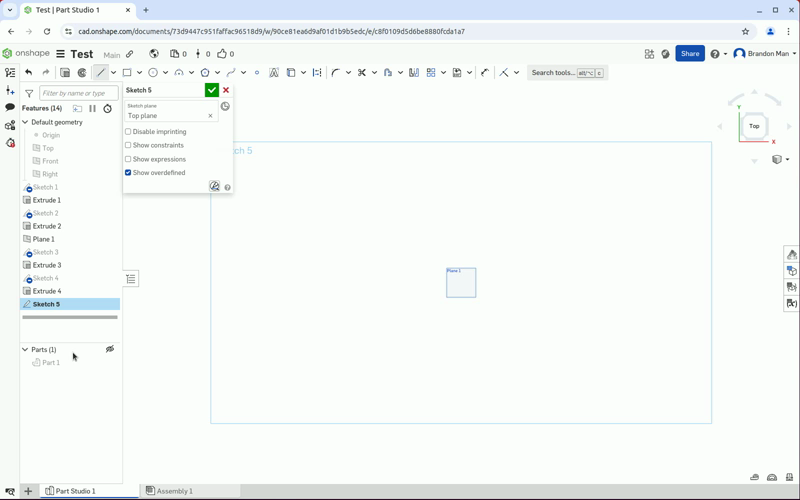
mouse_move(531, 254)
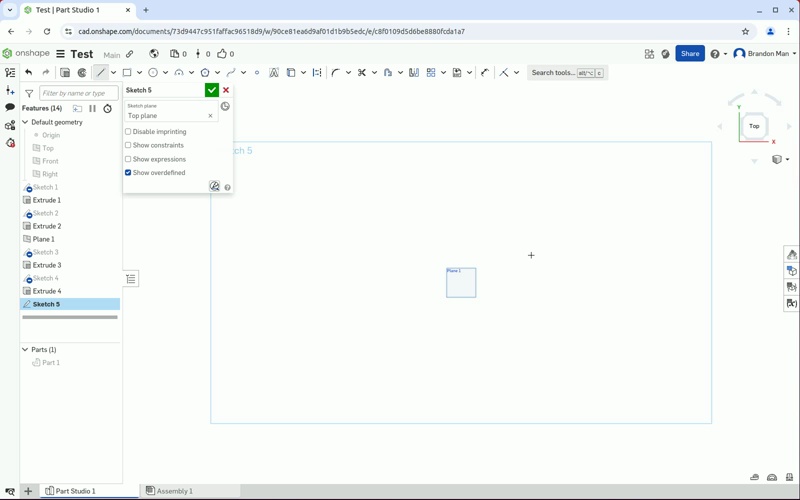
click(531, 254)
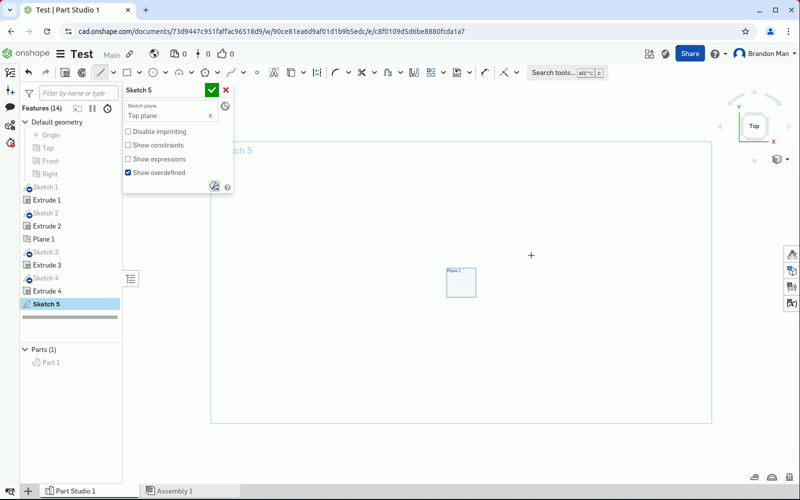
key_up(shift)
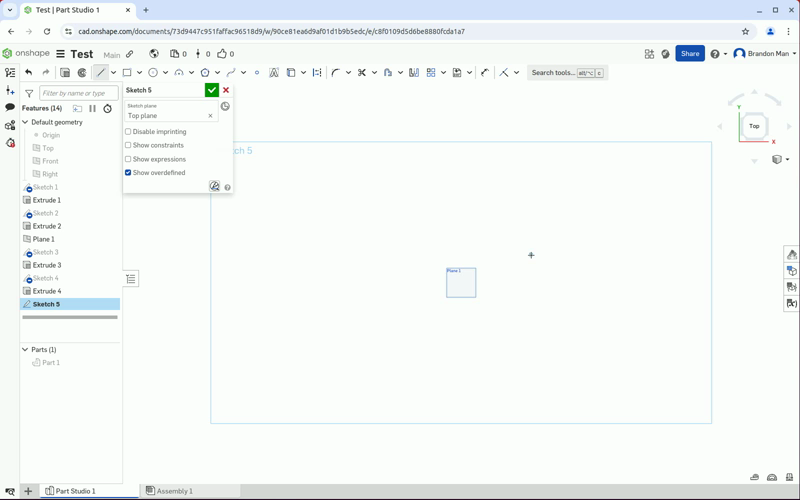
key_down(shift)
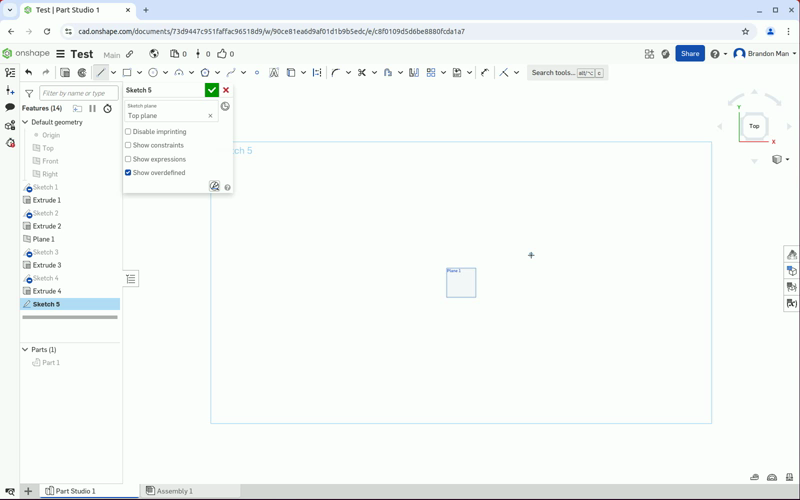
mouse_move(561, 254)
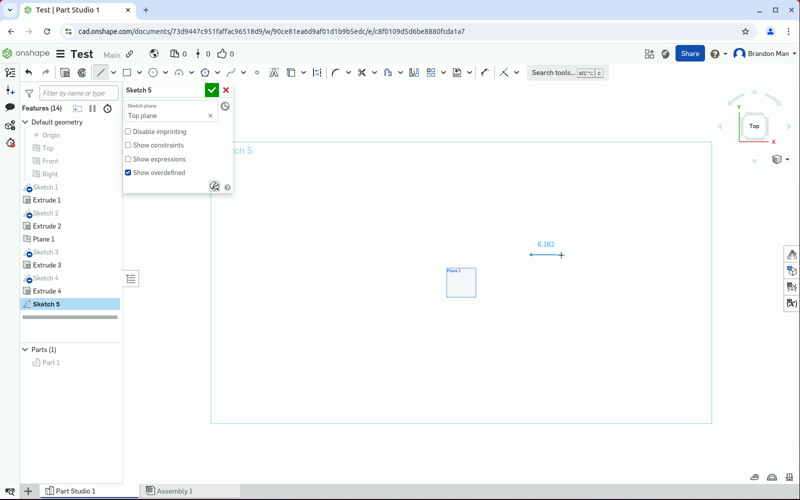
mouse_move(573, 254)
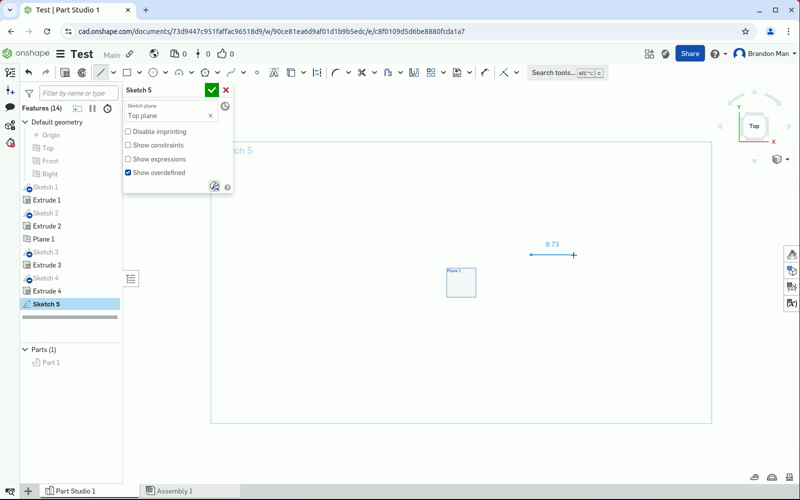
click(573, 254)
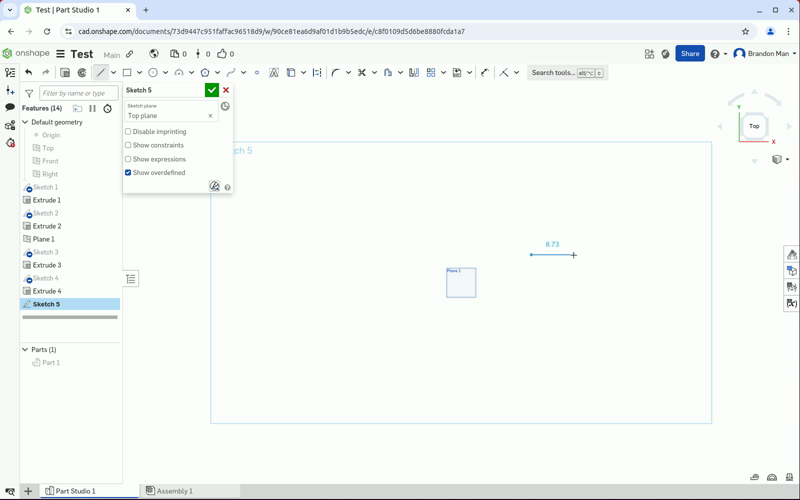
key_up(shift)
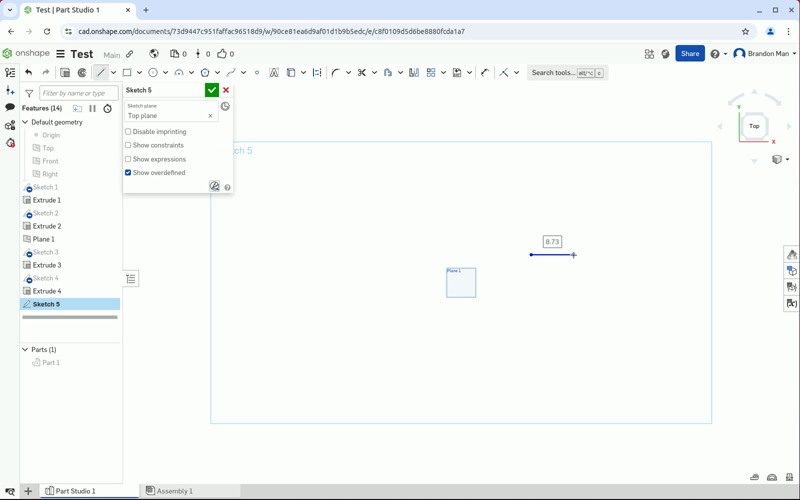
key_down(shift)
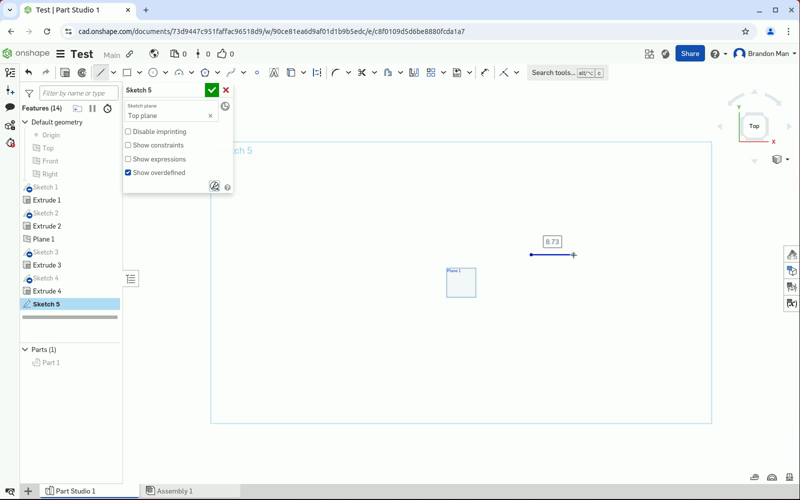
mouse_move(589, 254)
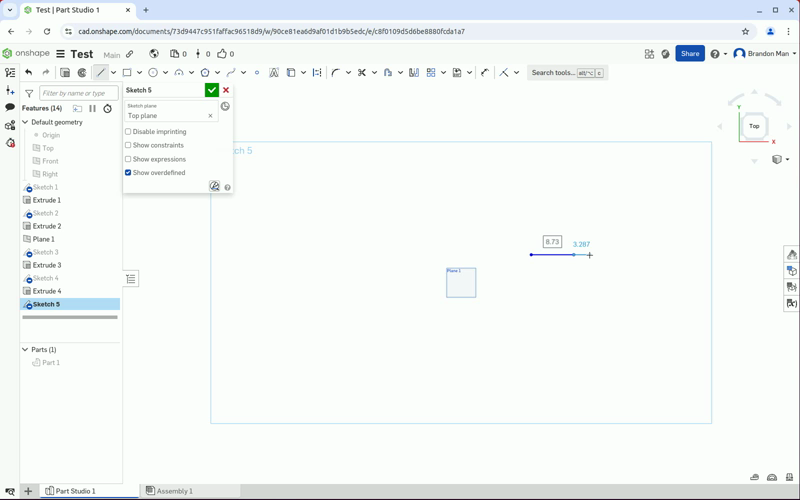
mouse_move(573, 198)
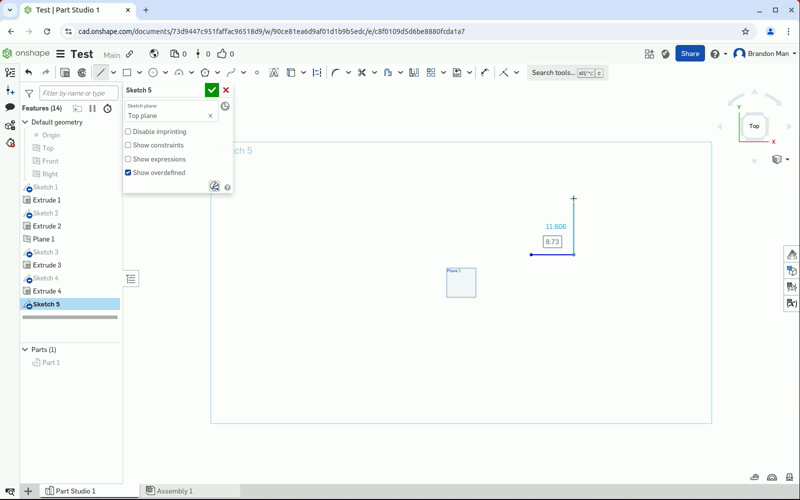
click(573, 198)
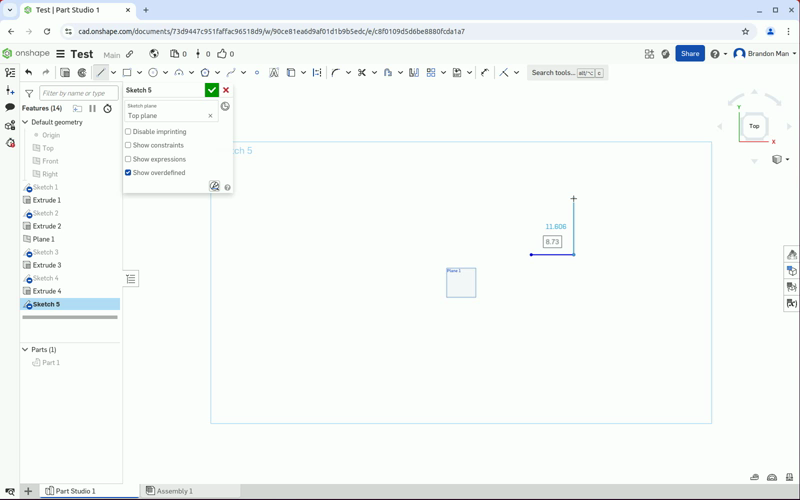
key_up(shift)
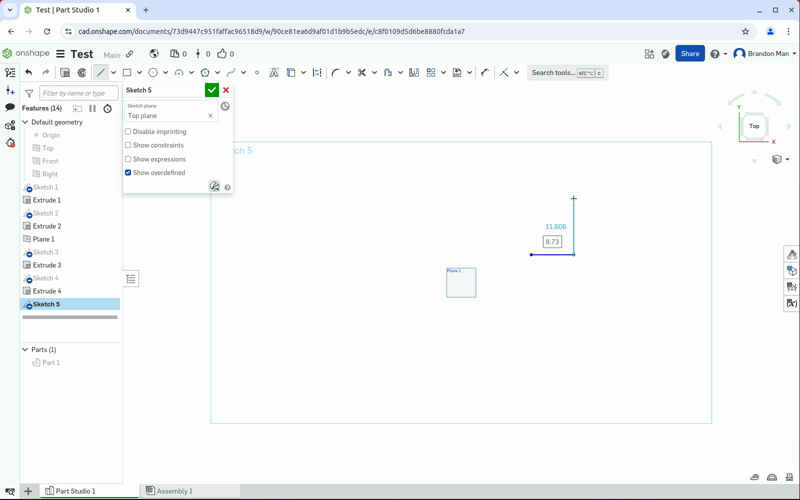
key_down(shift)
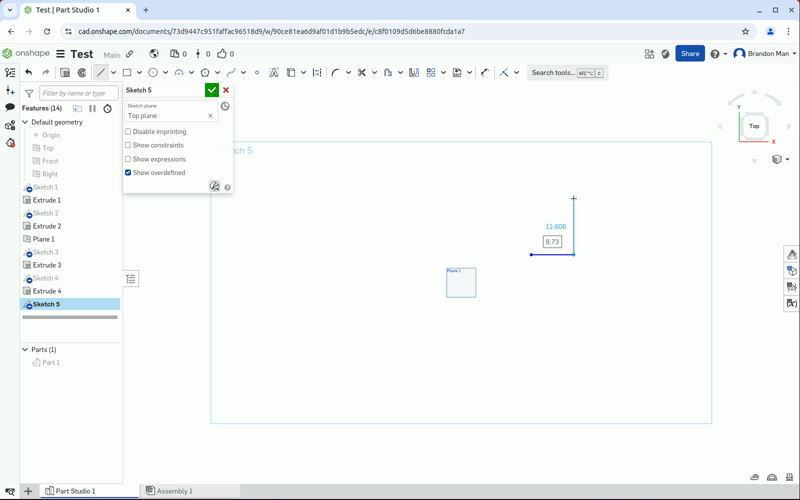
mouse_move(589, 198)
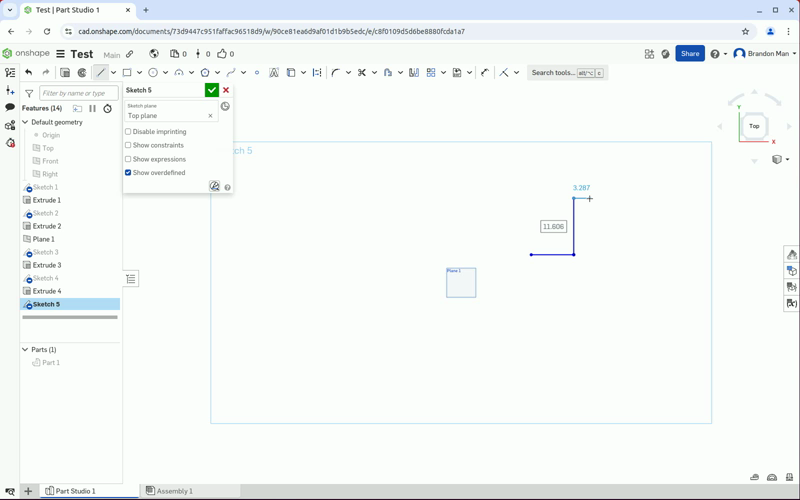
mouse_move(531, 198)
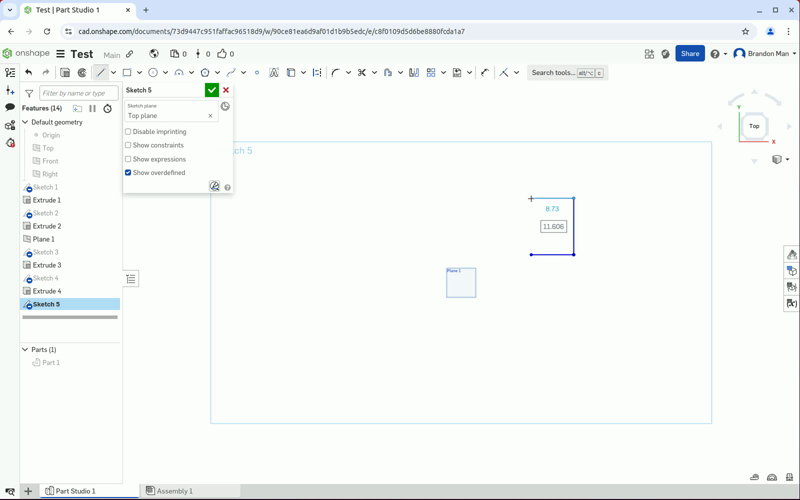
click(531, 198)
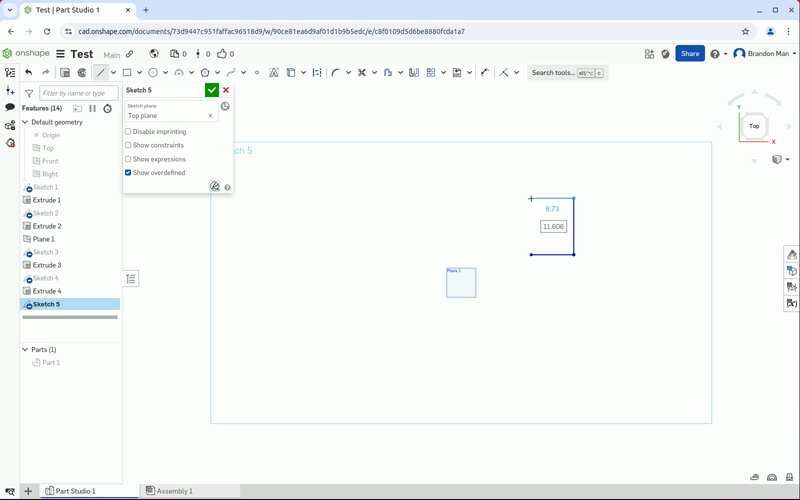
key_up(shift)
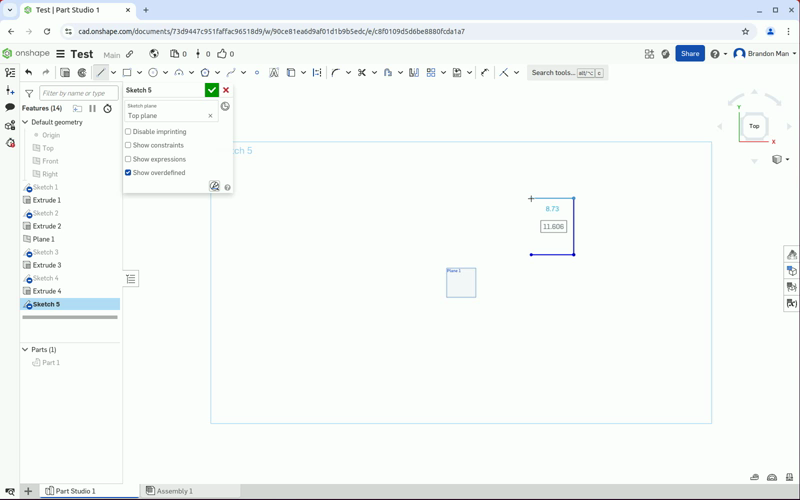
mouse_move(561, 198)
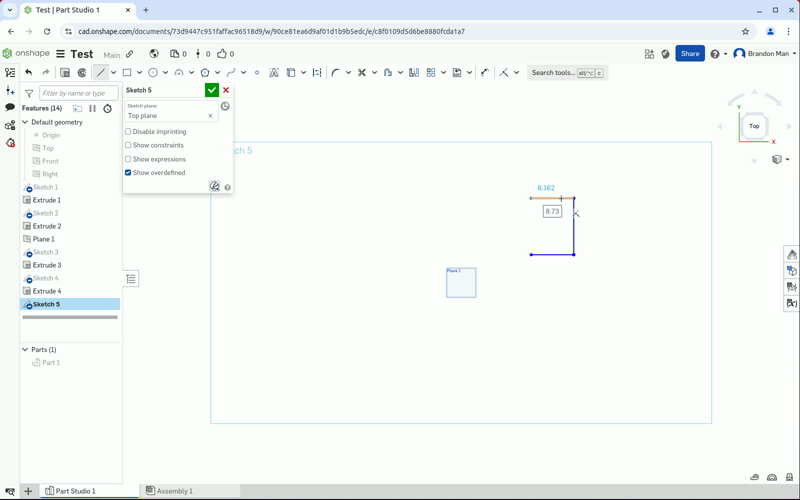
key_down(shift)
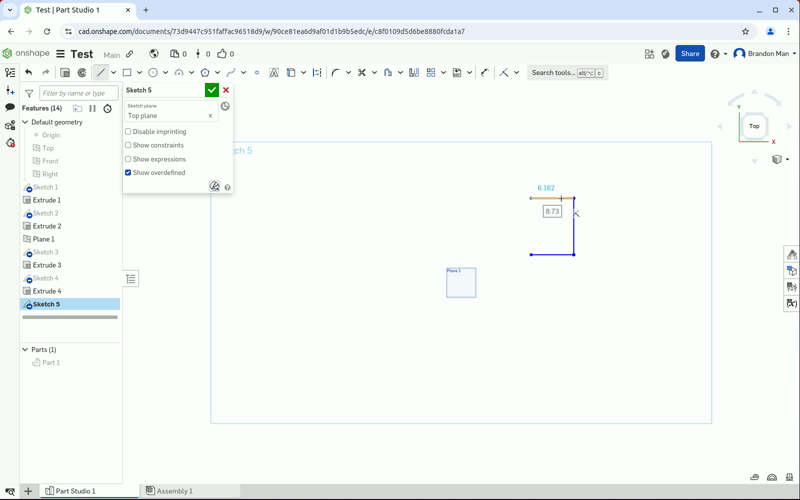
mouse_move(531, 254)
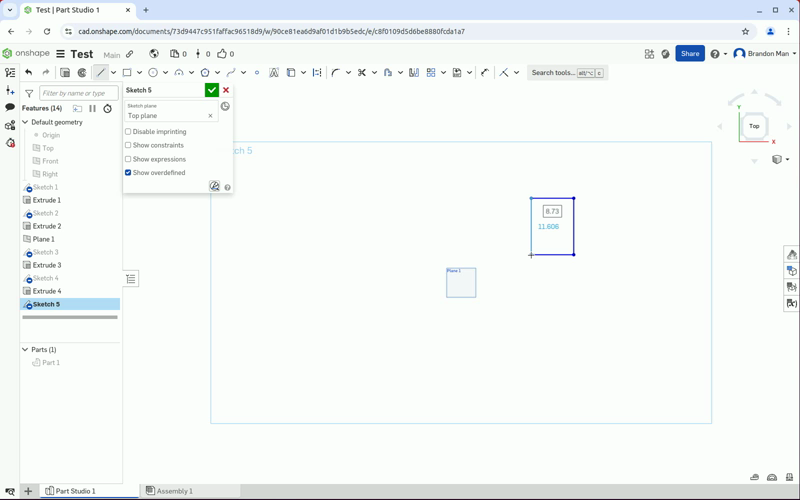
key_up(shift)
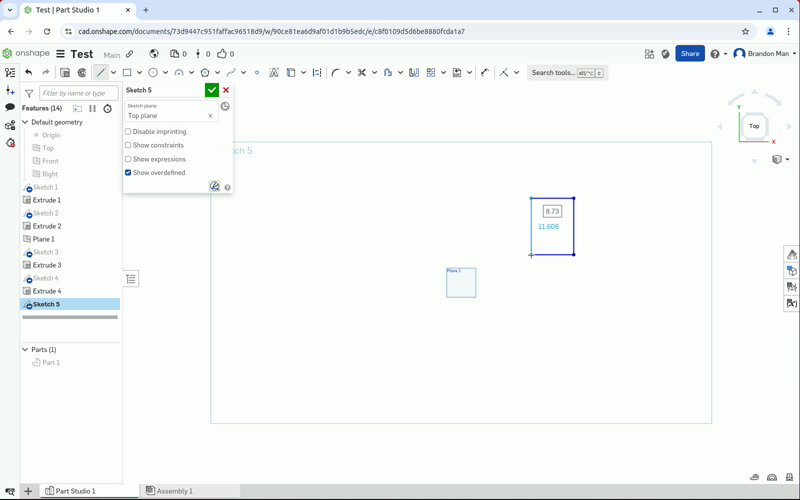
click(531, 254)
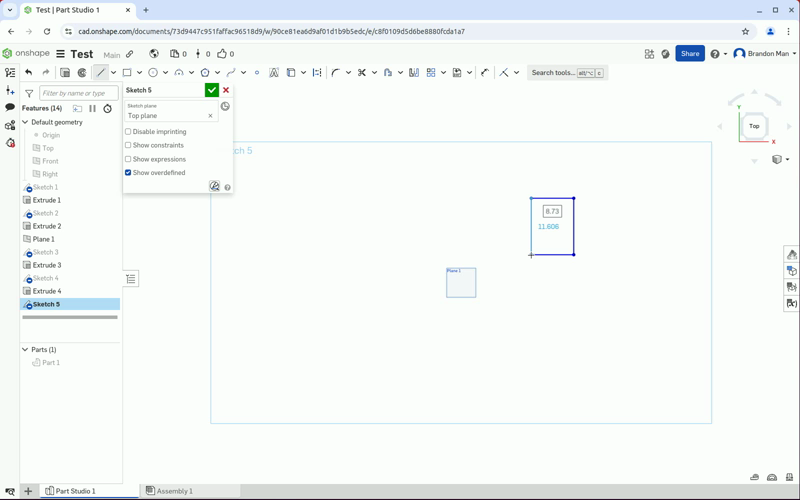
key(esc)
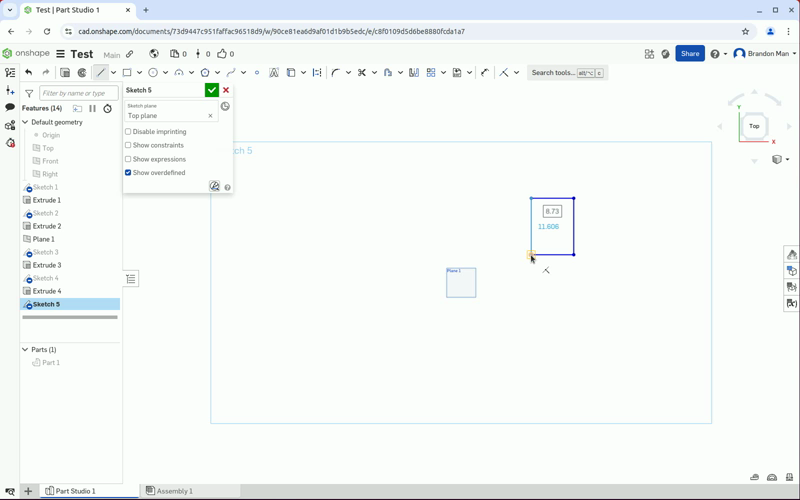
mouse_move(551, 246)
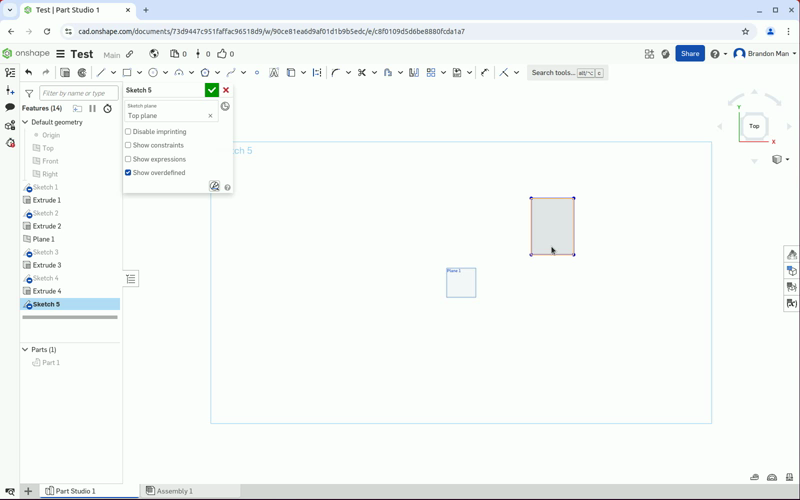
click(551, 246)
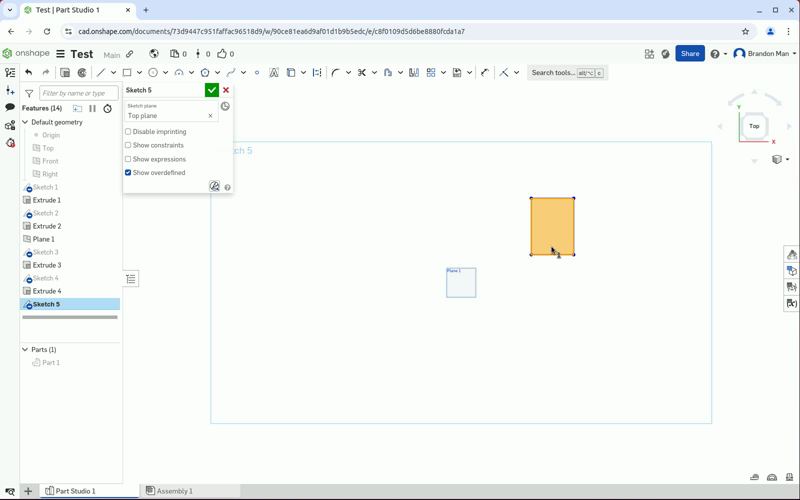
mouse_move(73, 352)
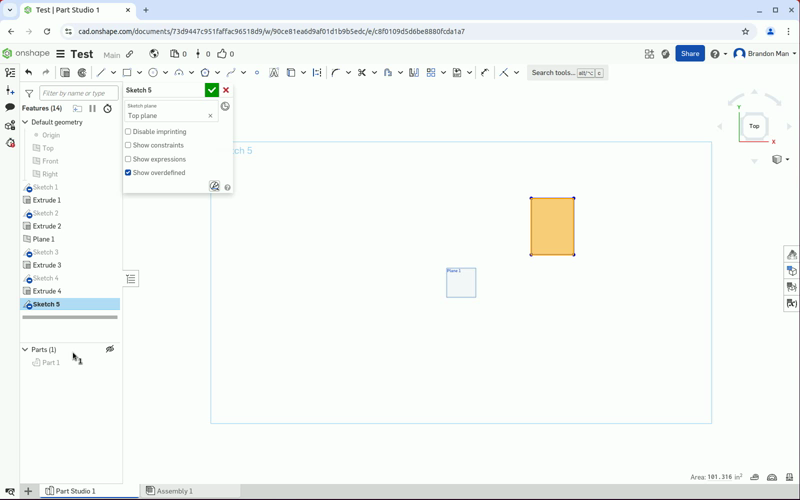
key(shift+y)
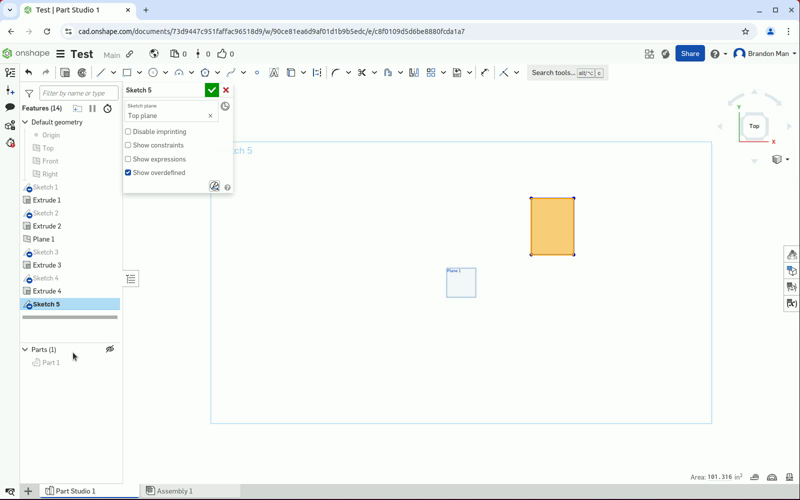
key(shift+e)
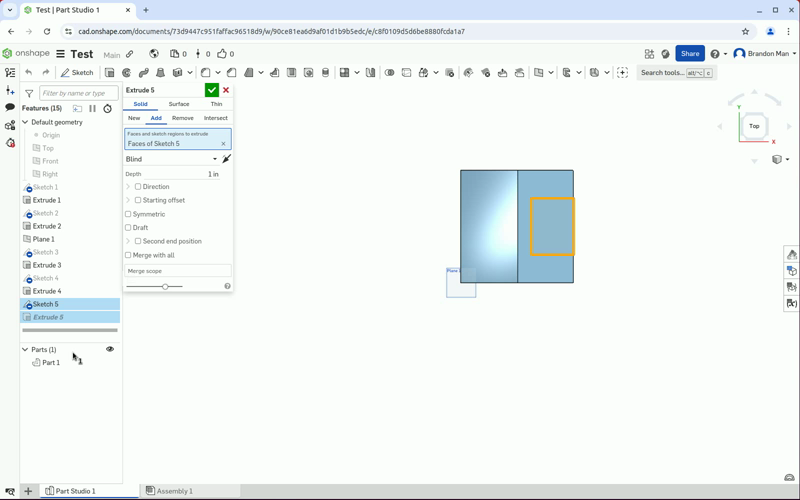
mouse_move(143, 106)
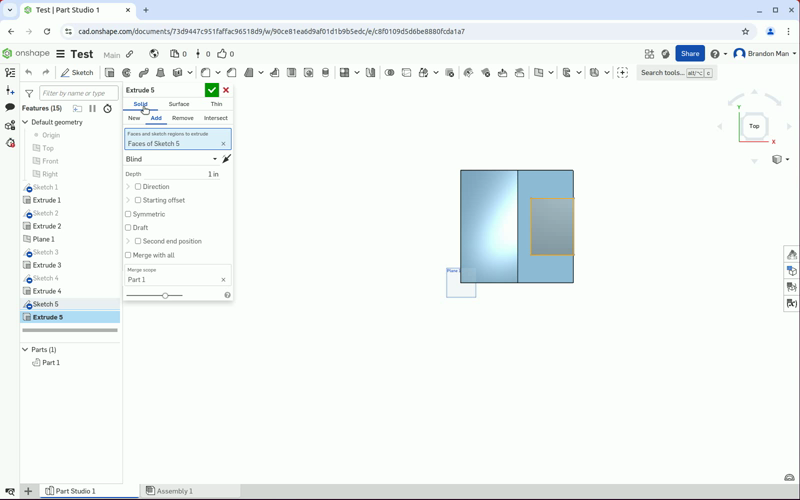
click(143, 106)
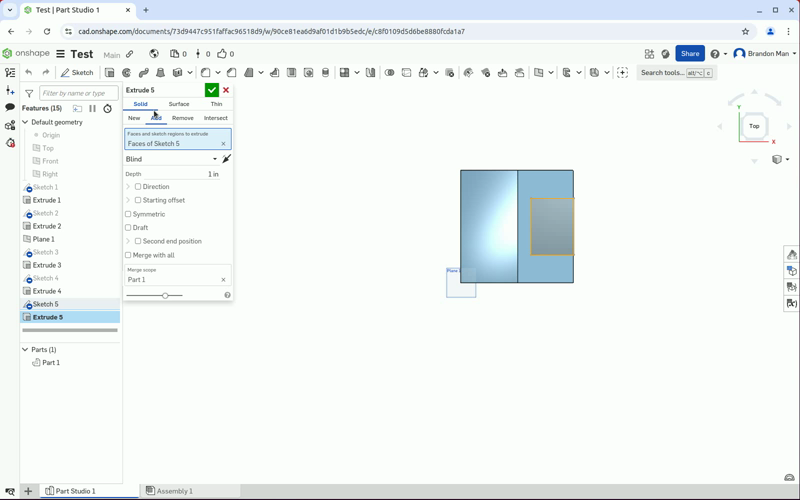
mouse_move(186, 120)
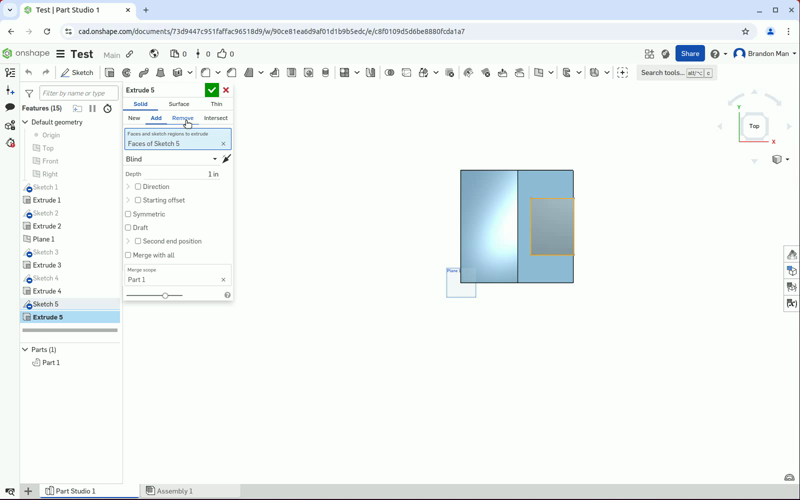
click(186, 120)
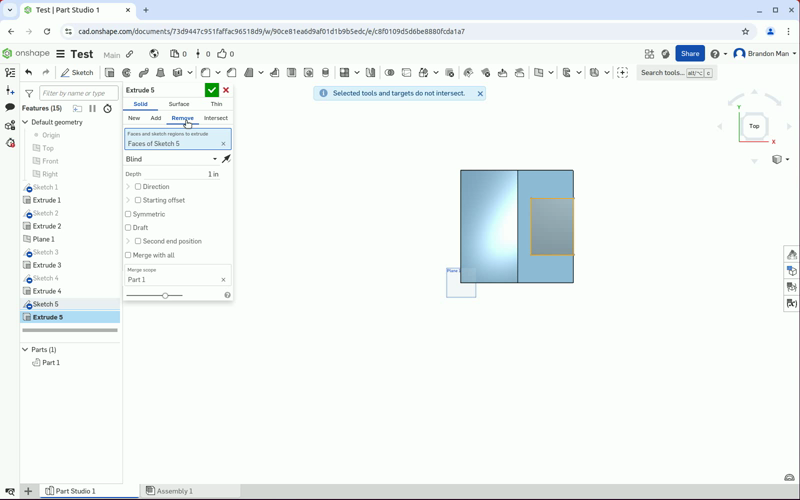
key(tab, 4)
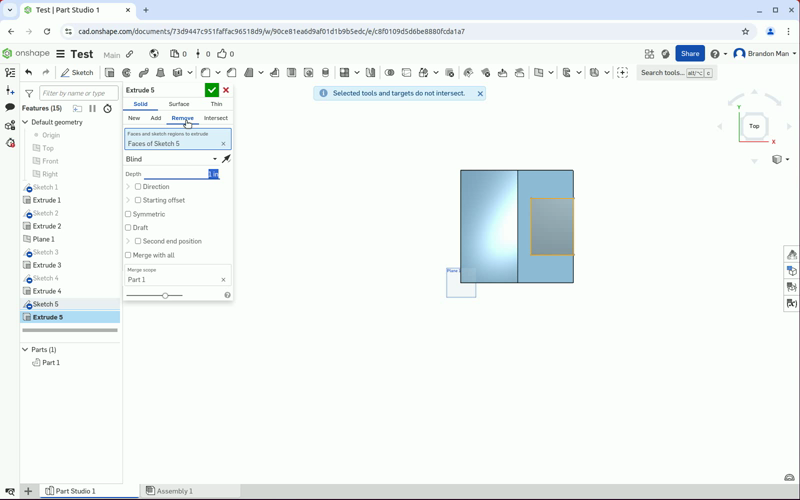
text(-23.108)
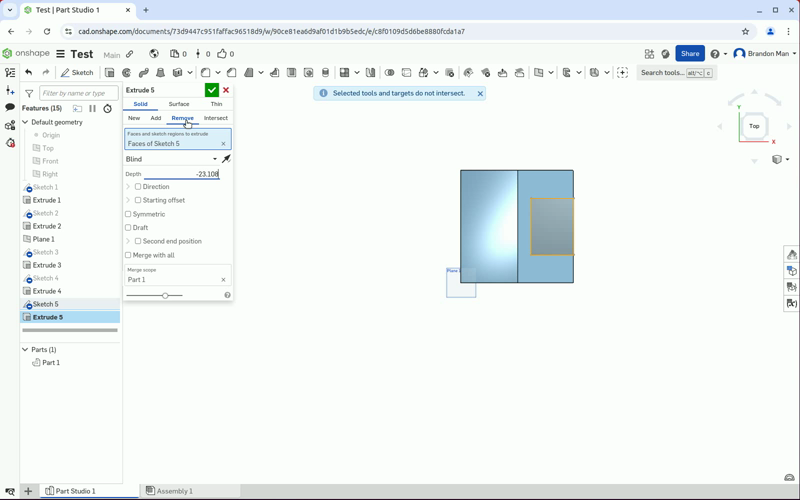
key(tab, 6)
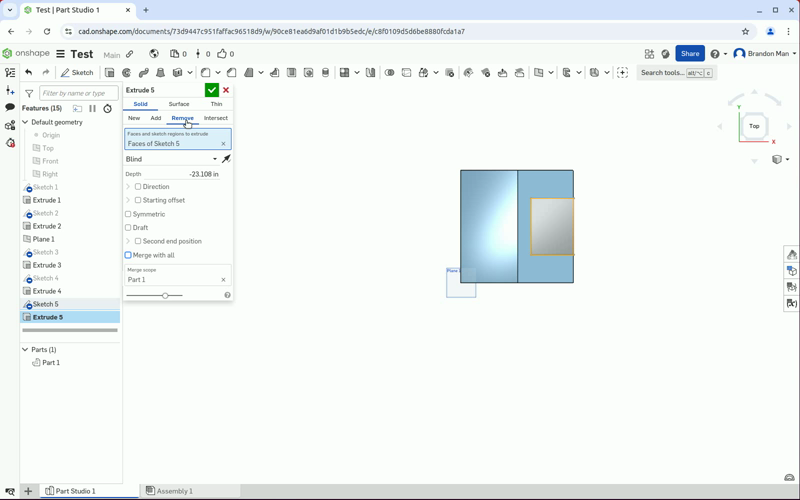
key(space)
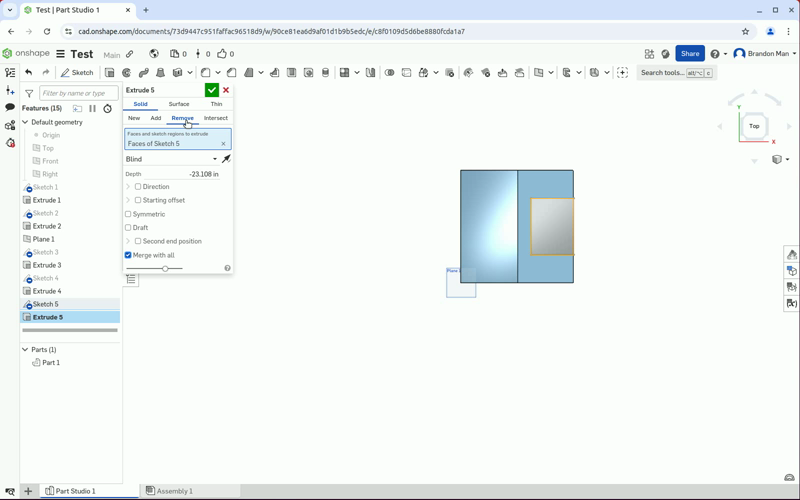
key(enter)
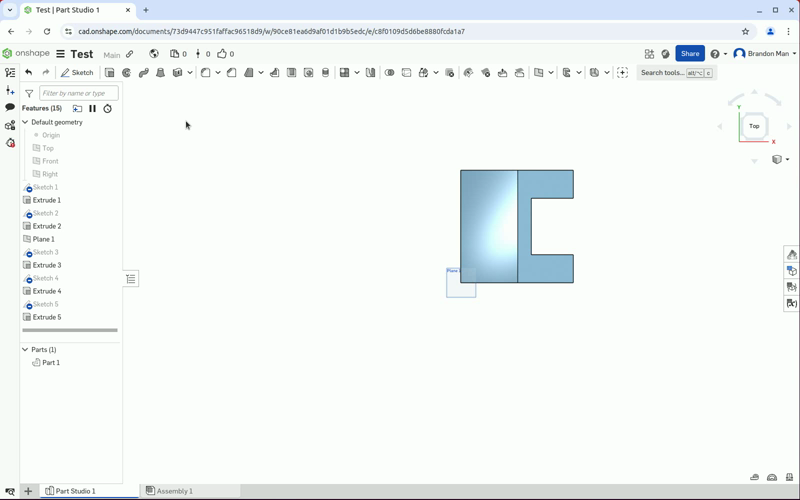
key(shift+h)
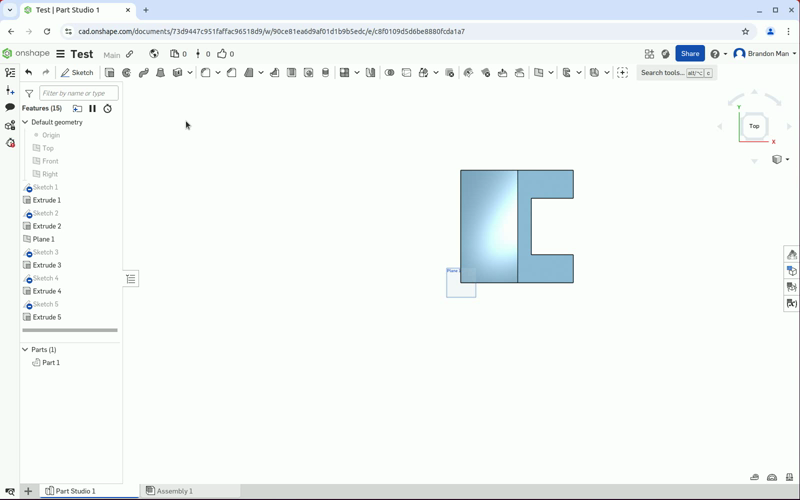
key(shift+h)
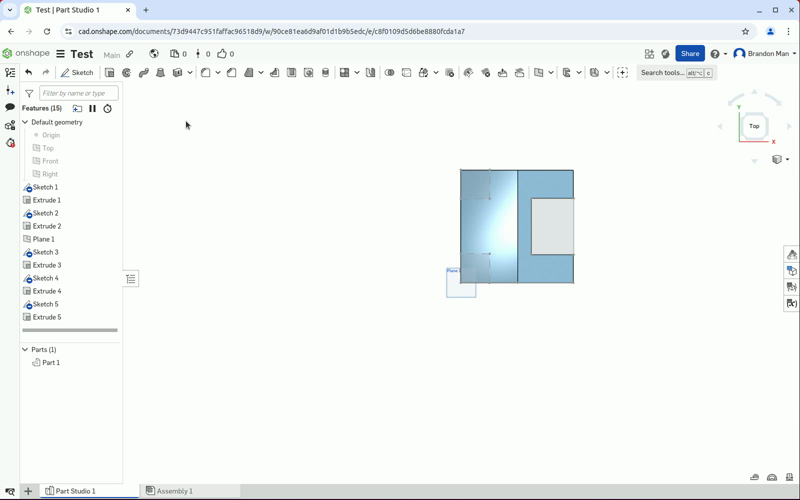
key(shift+7)
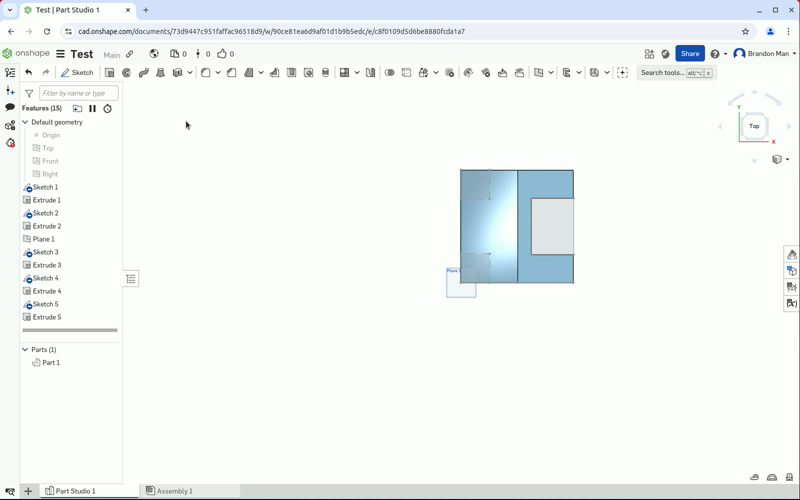
key(up, 3)
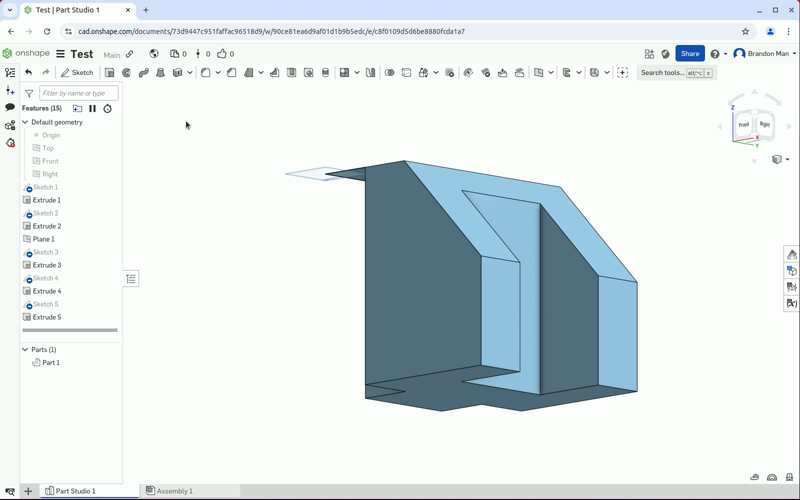
key(left, 3)
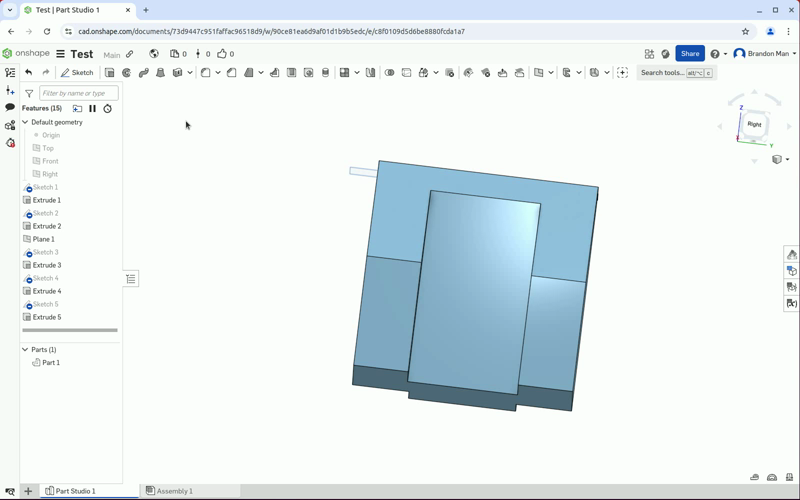
key(right, 3)
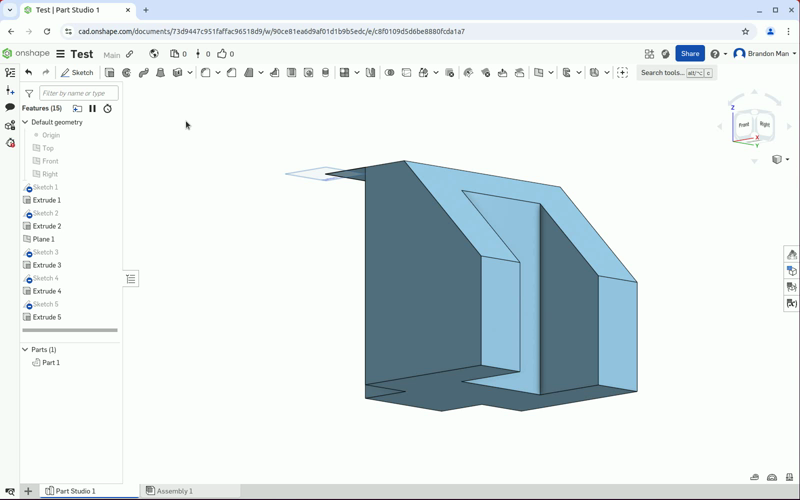
key(down, 3)
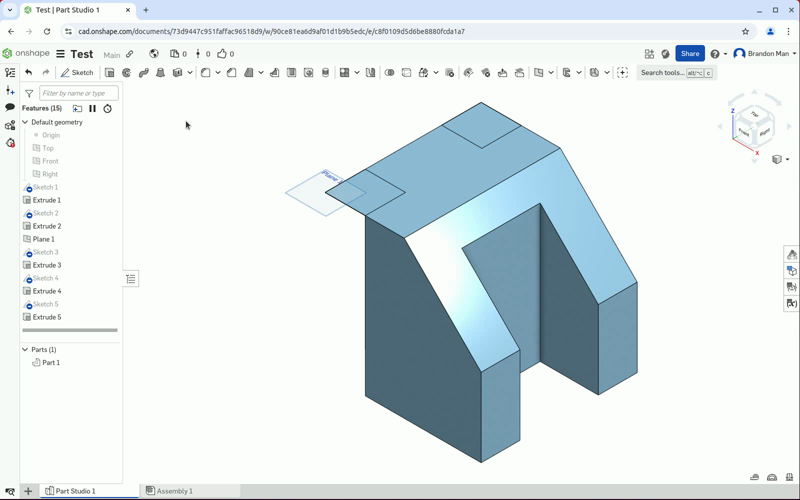
mouse_move(73, 189)
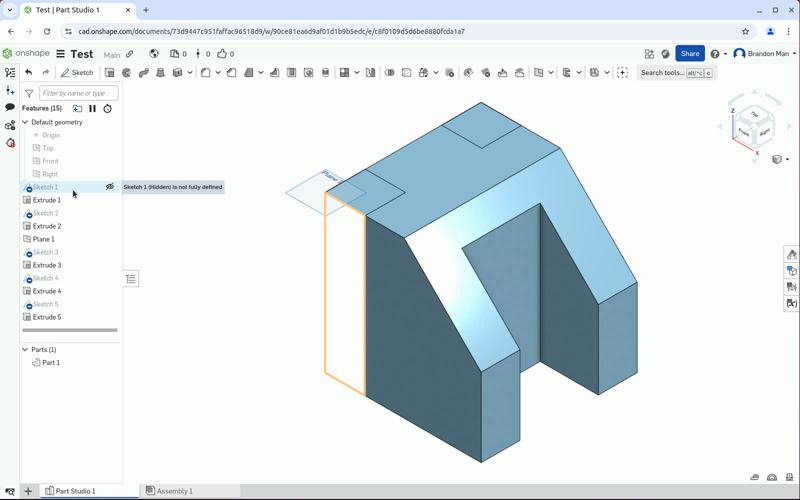
click(73, 189)